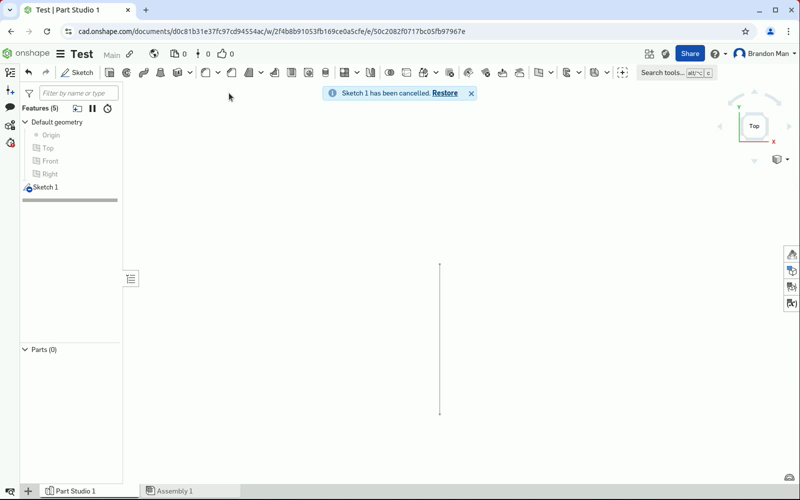
key(shift+h)
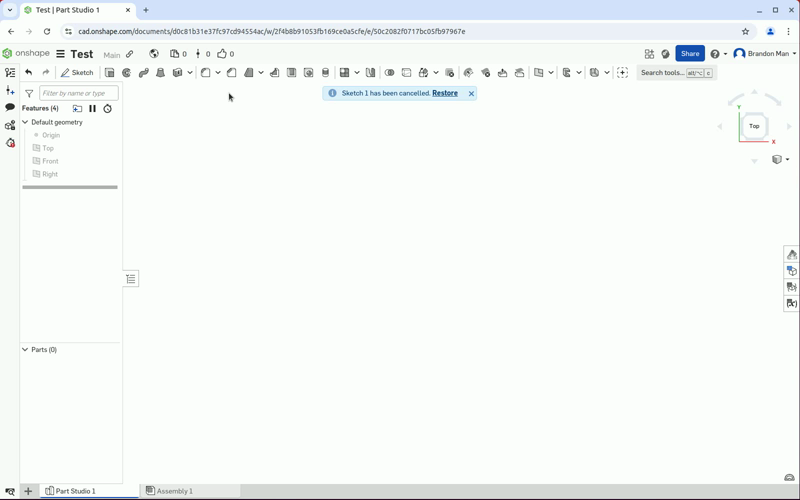
mouse_move(73, 352)
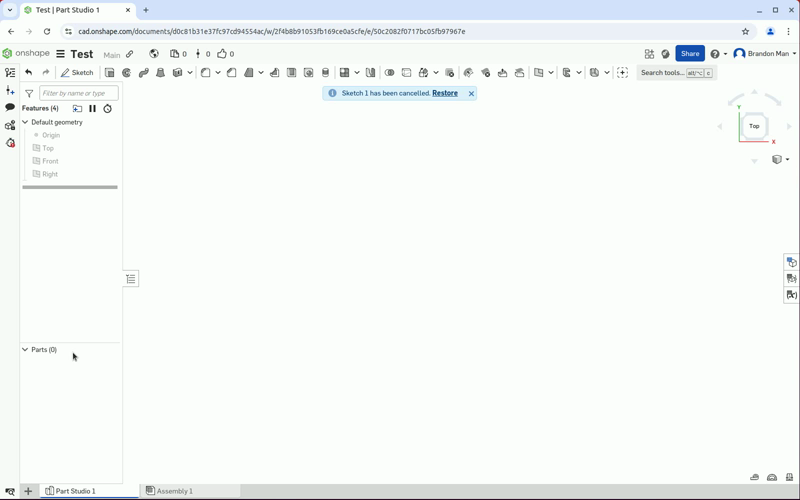
key(y)
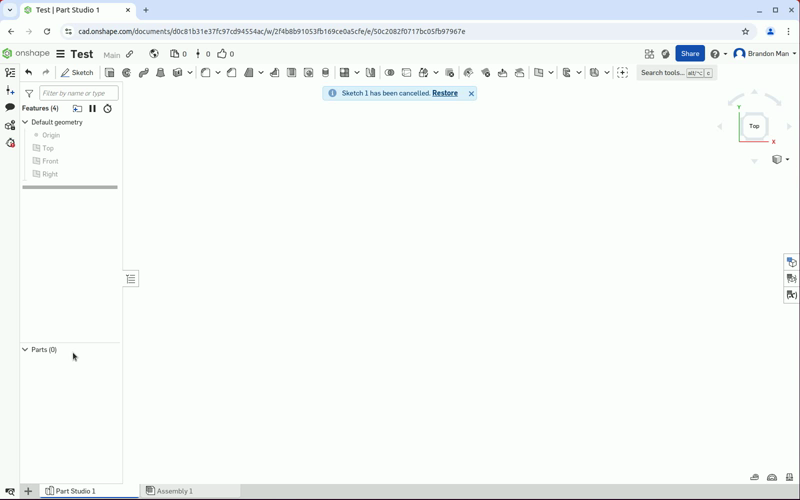
key(shift+p)
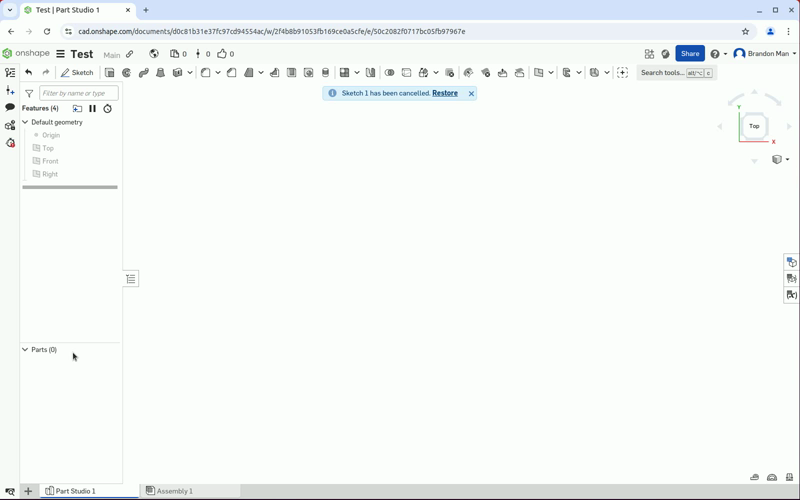
key(space)
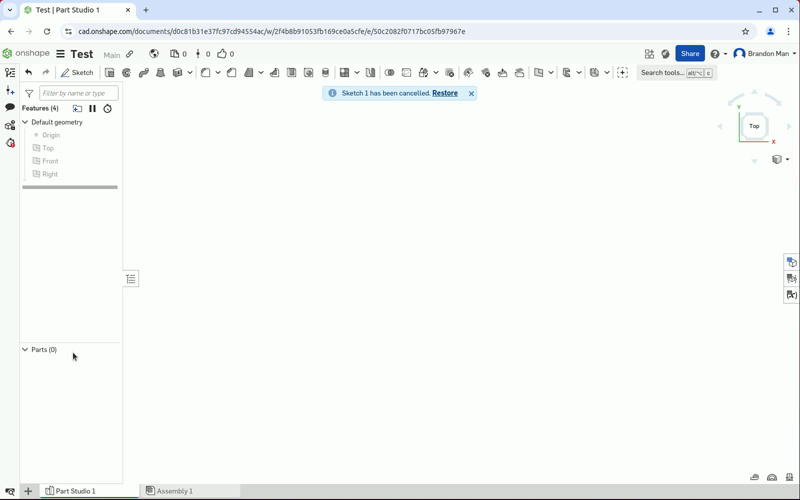
key_down(shift)
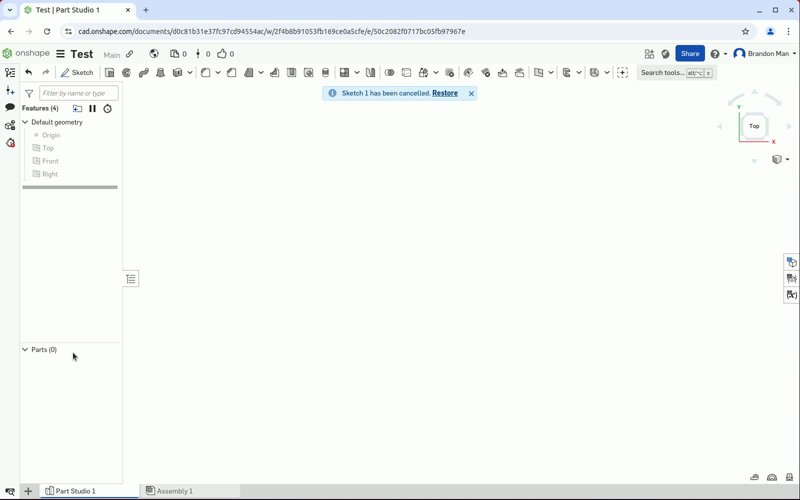
key(up)
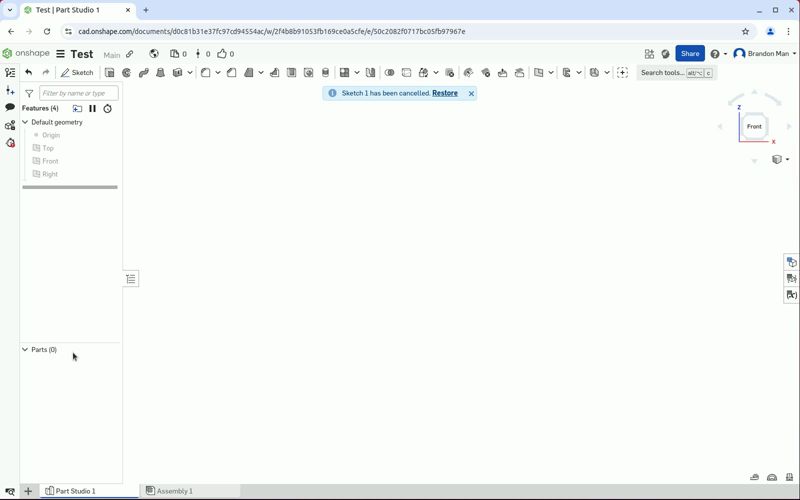
key_up(shift)
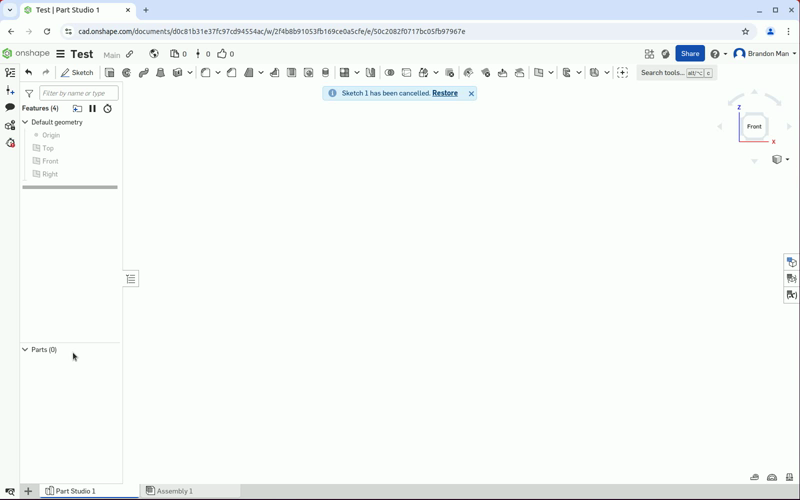
mouse_move(73, 352)
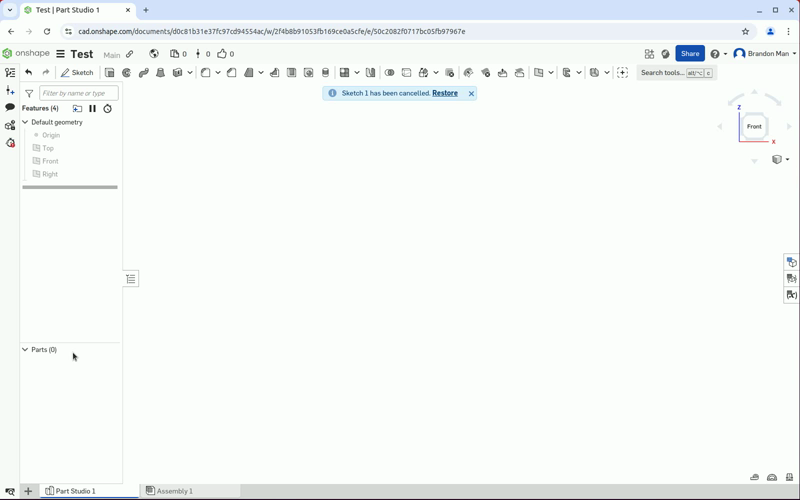
key(shift+y)
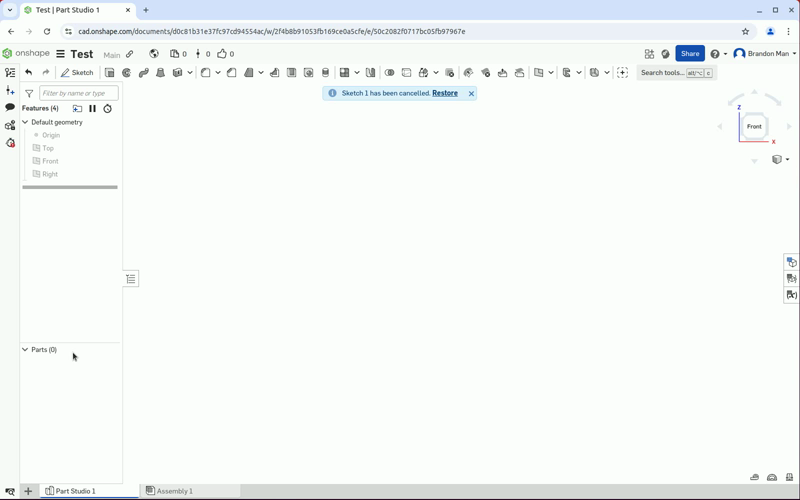
key(shift+s)
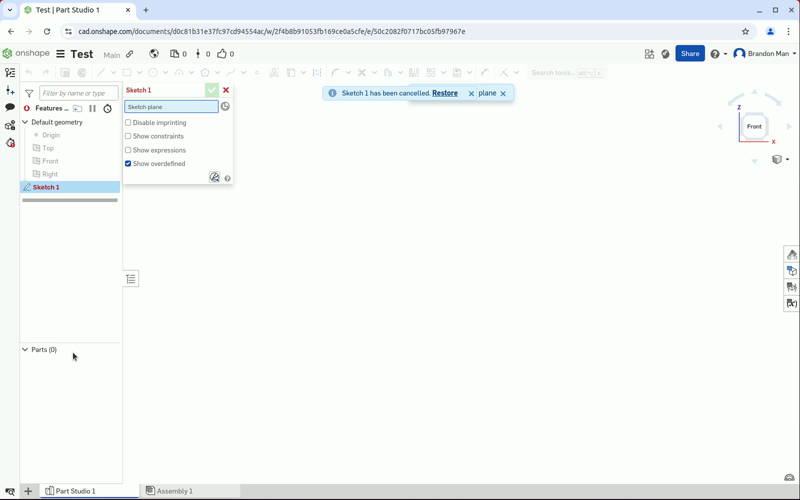
mouse_move(73, 163)
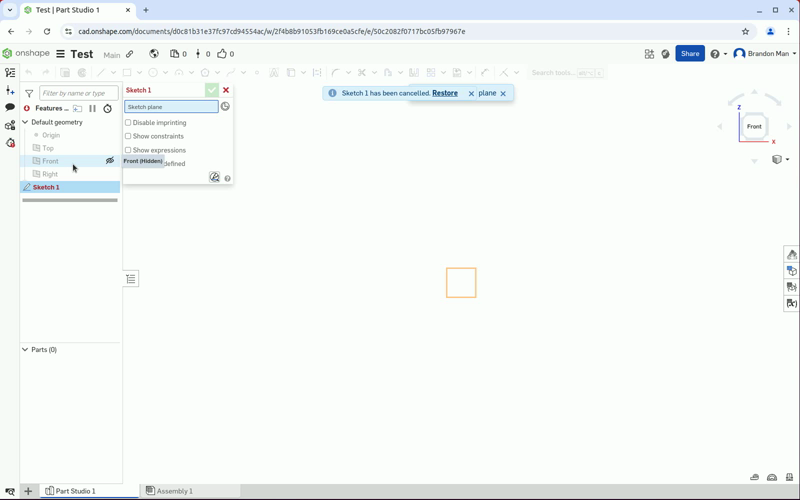
click(73, 163)
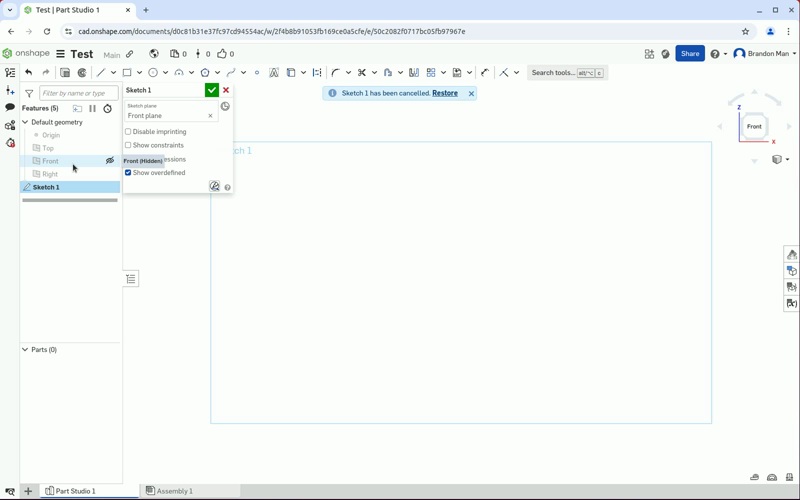
mouse_move(73, 352)
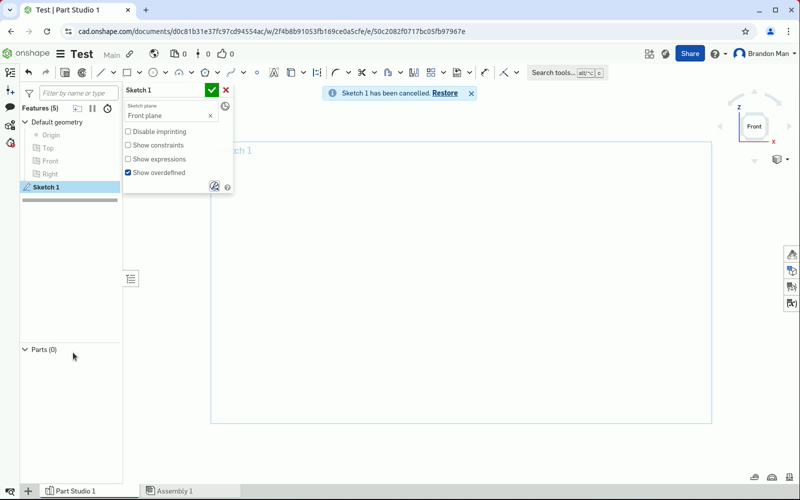
key(y)
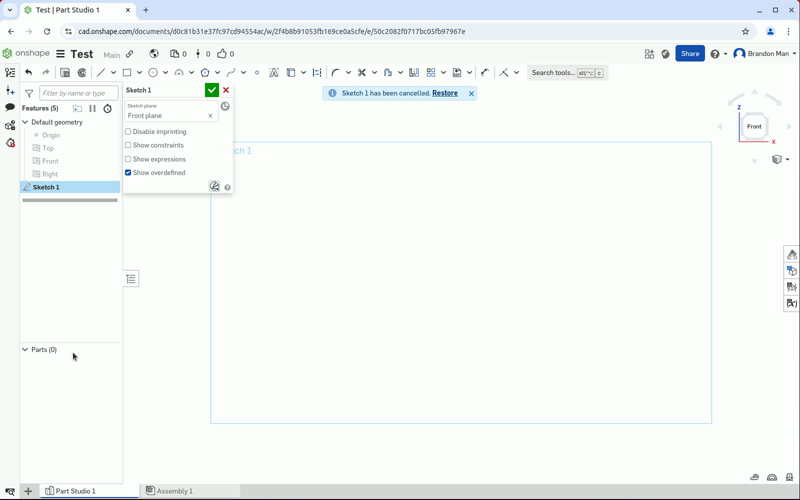
key(l)
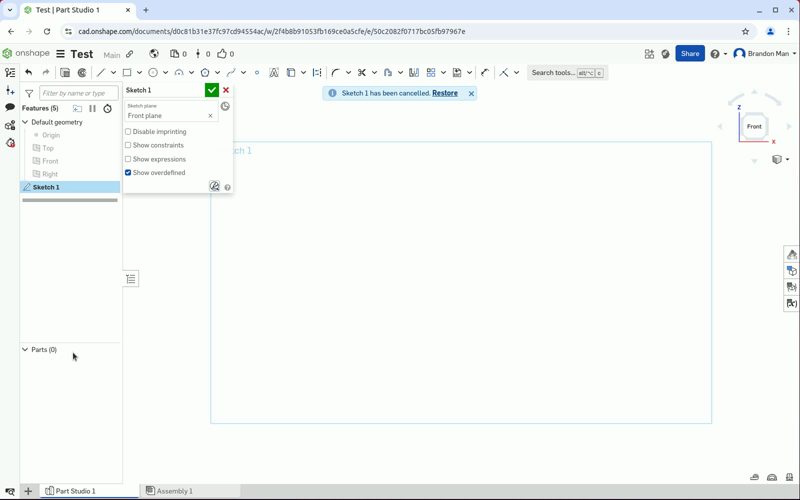
key_down(shift)
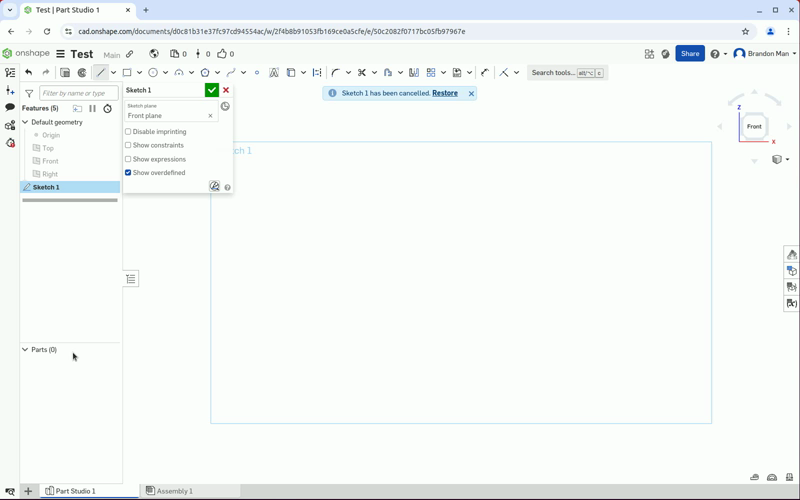
mouse_move(424, 326)
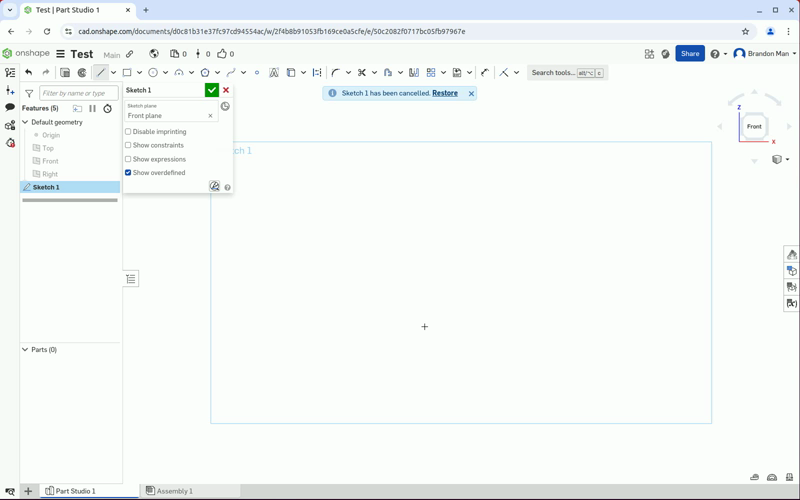
click(424, 326)
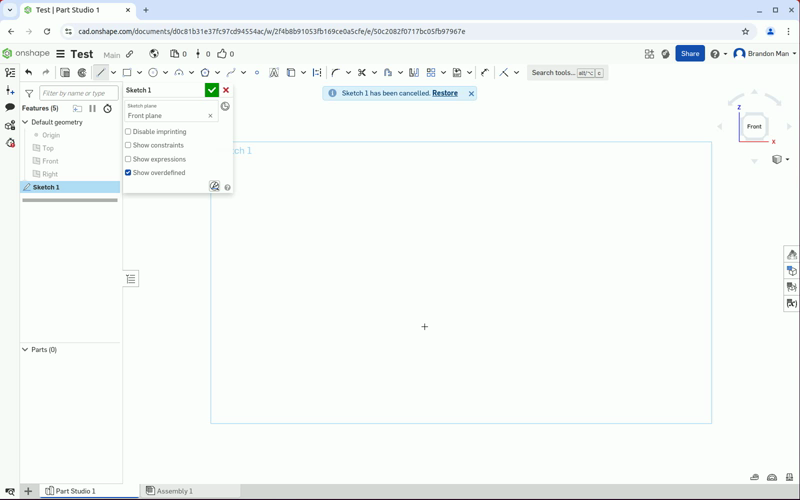
key_up(shift)
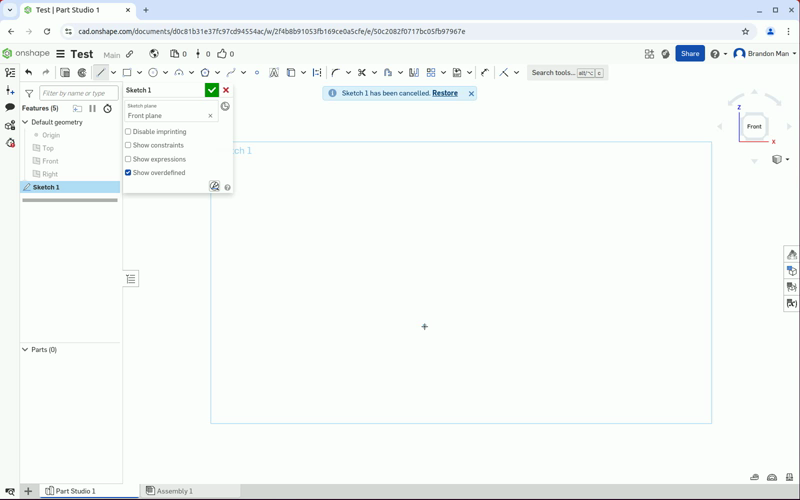
key_down(shift)
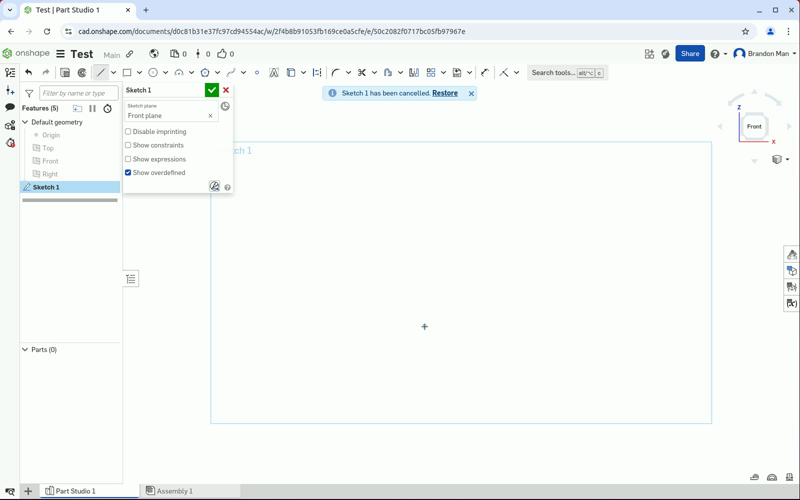
mouse_move(537, 326)
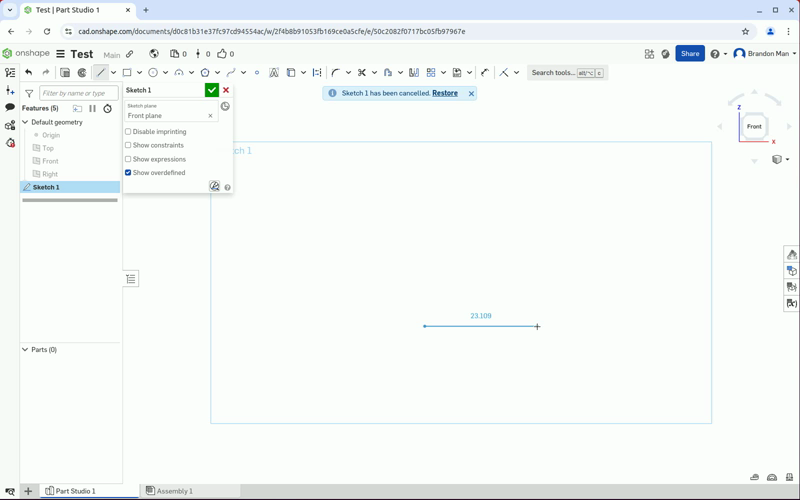
click(537, 326)
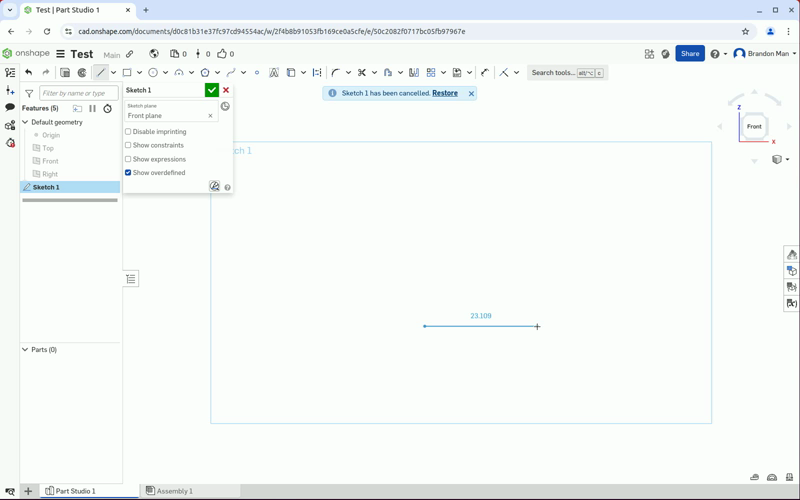
key_up(shift)
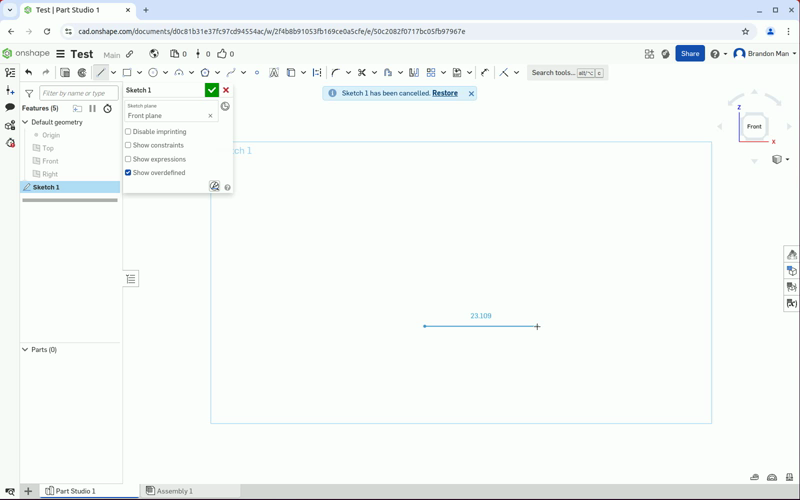
key_down(shift)
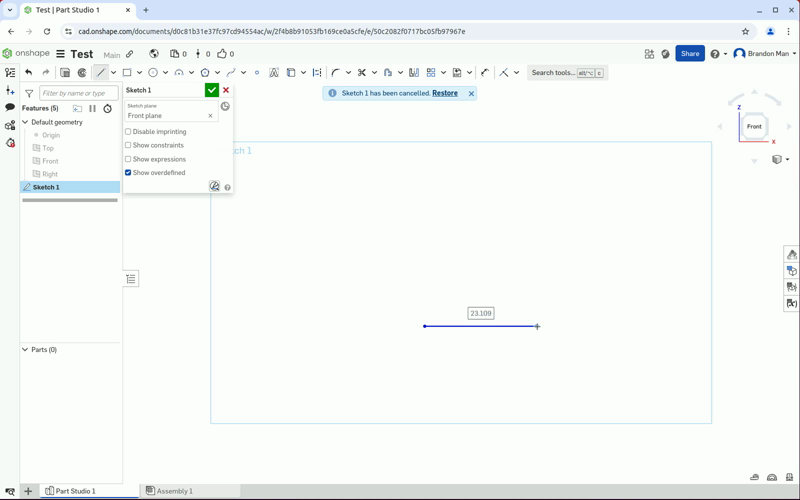
mouse_move(537, 213)
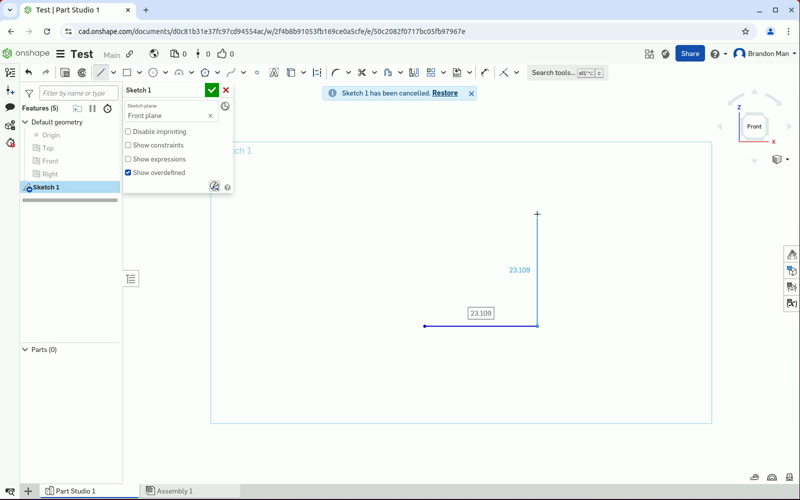
click(537, 213)
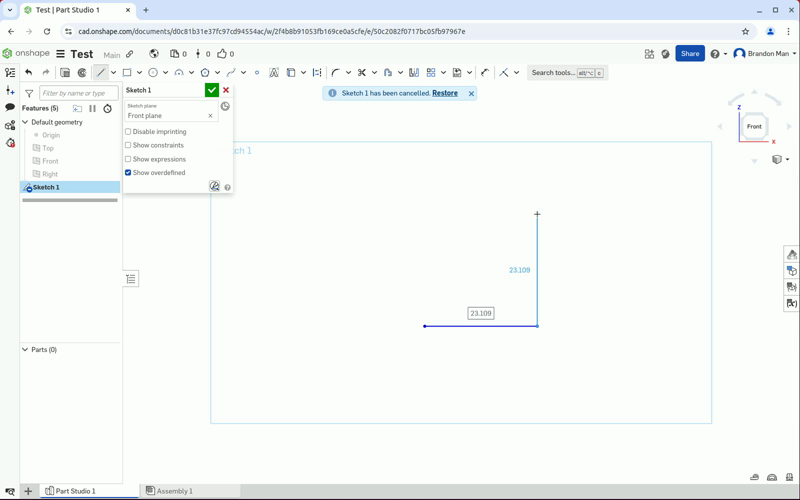
key_up(shift)
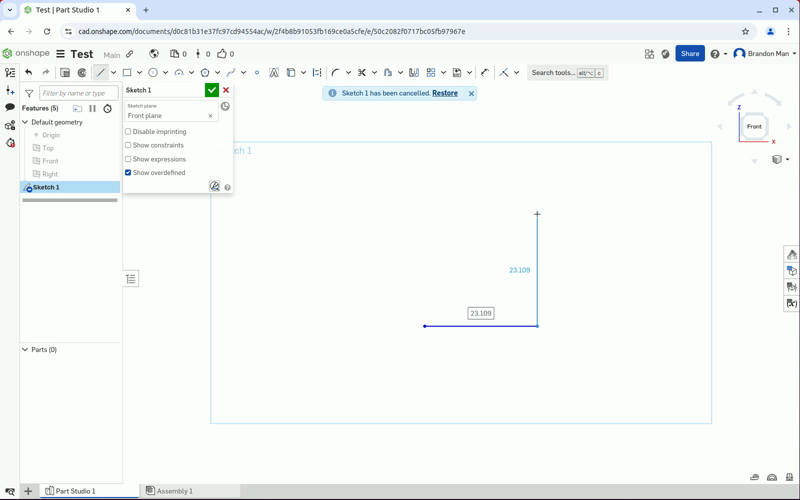
key_down(shift)
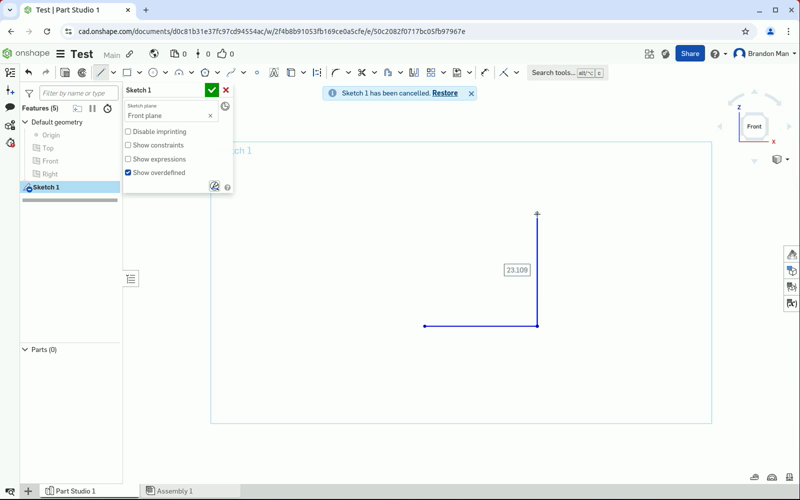
mouse_move(424, 213)
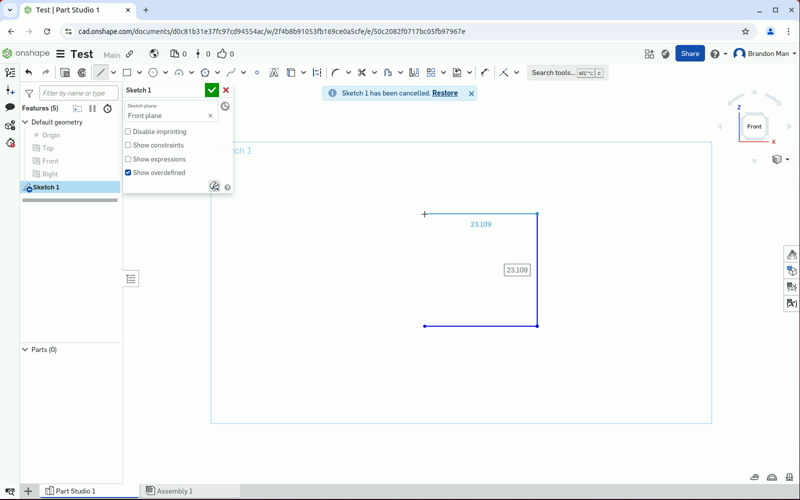
click(424, 213)
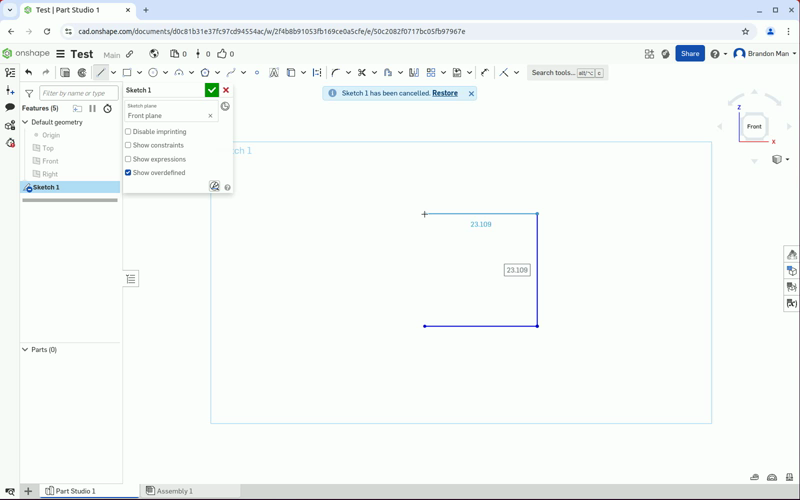
key_up(shift)
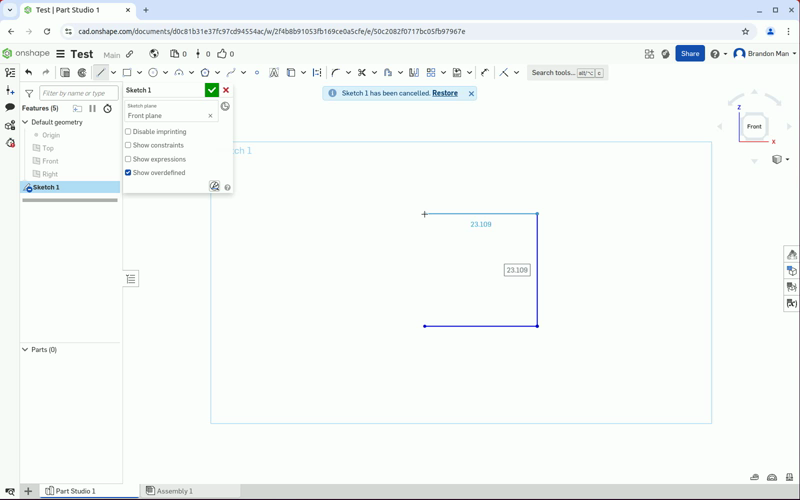
key_down(shift)
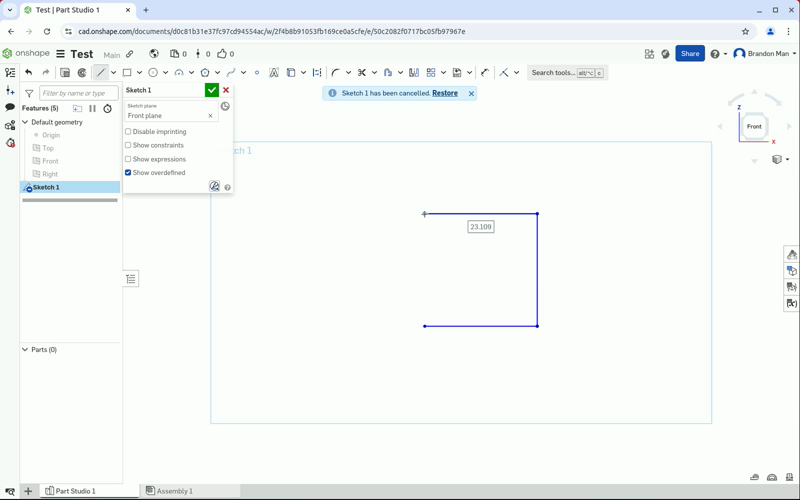
mouse_move(424, 326)
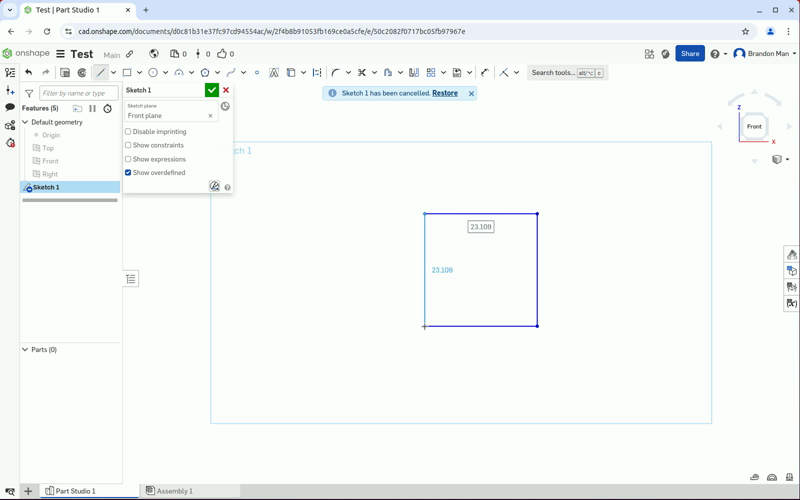
key_up(shift)
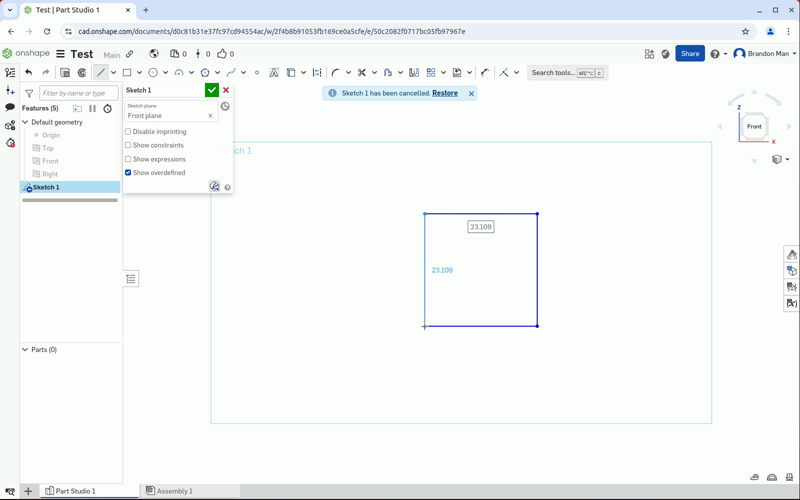
click(424, 326)
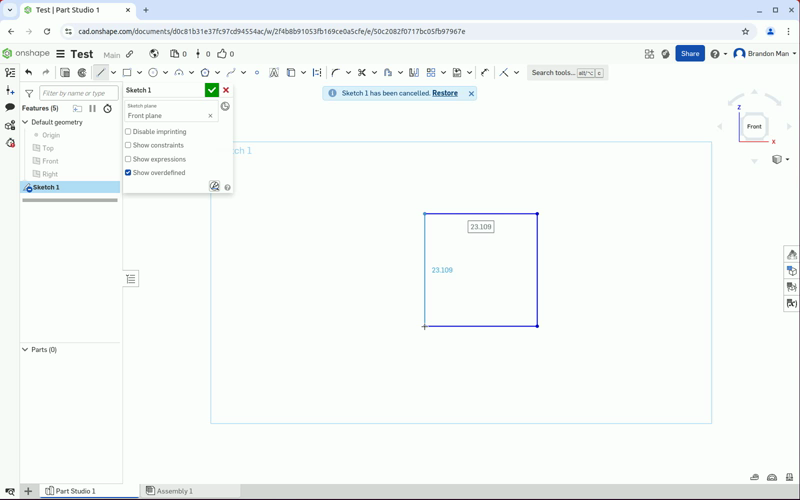
key(esc)
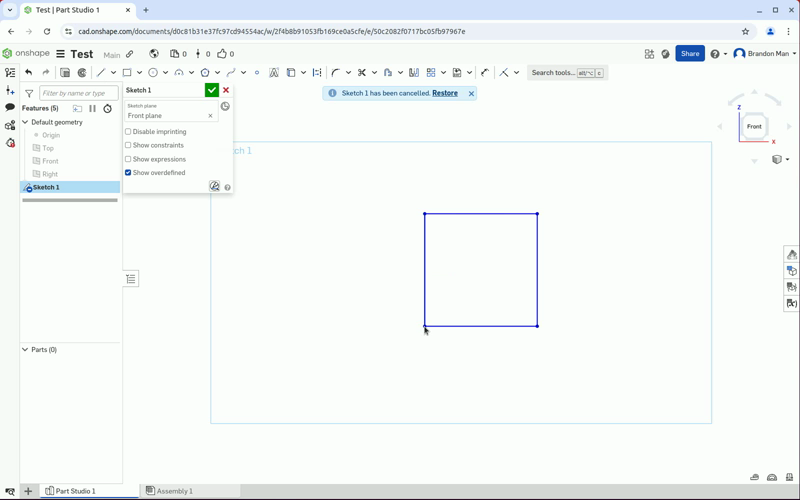
mouse_move(479, 267)
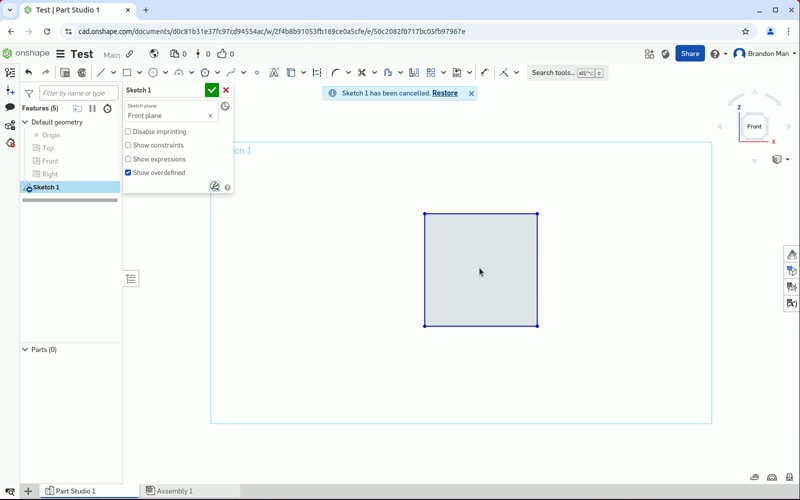
click(479, 267)
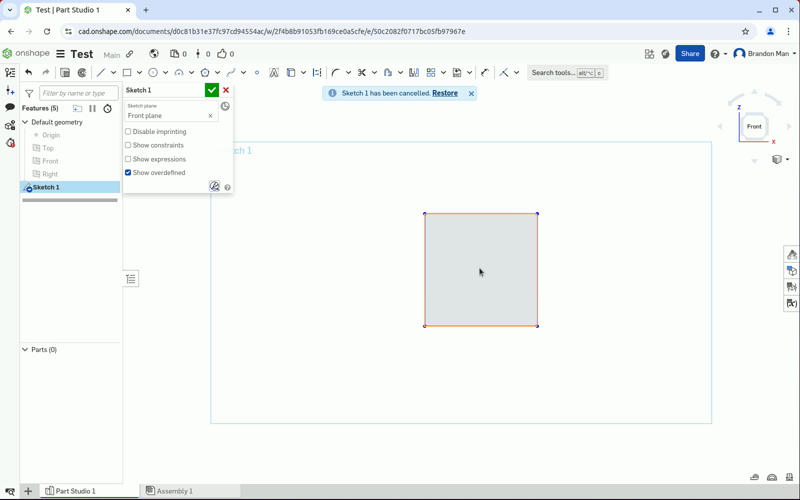
mouse_move(73, 352)
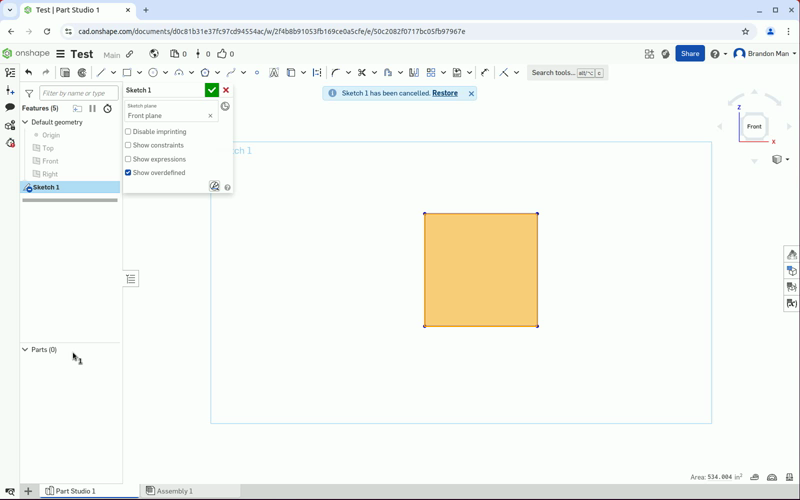
key(shift+y)
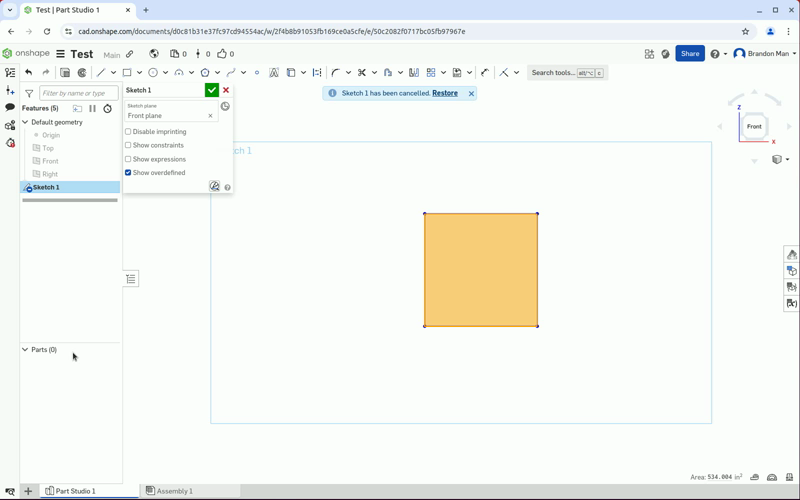
key(shift+e)
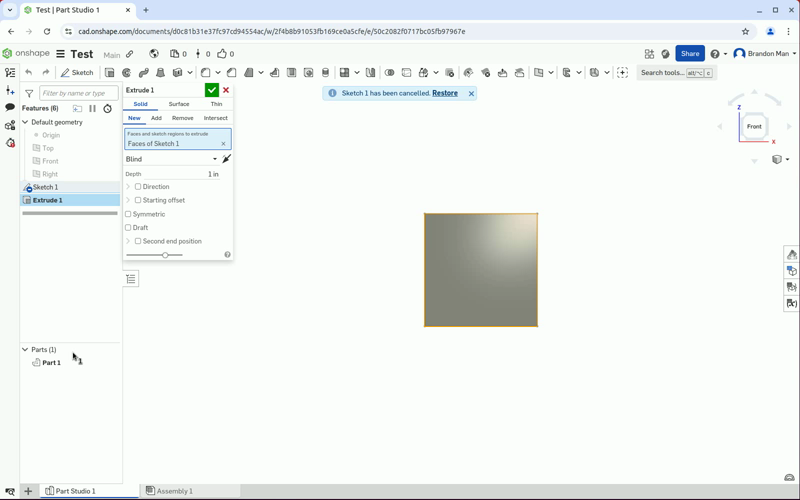
mouse_move(143, 106)
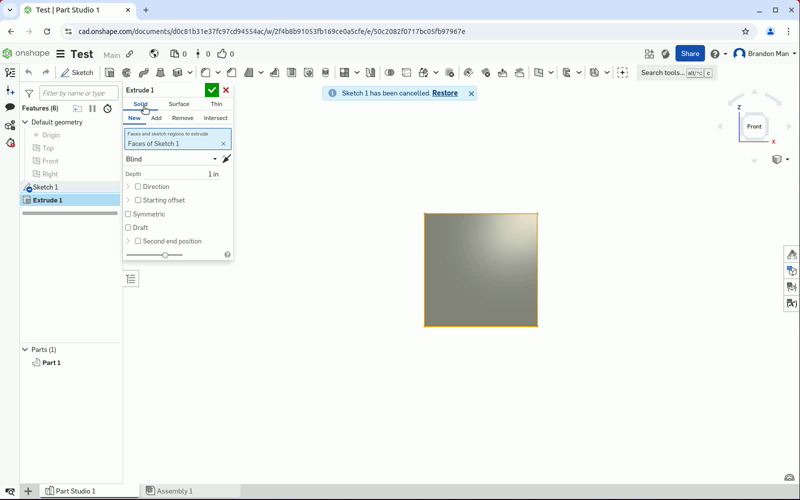
click(143, 106)
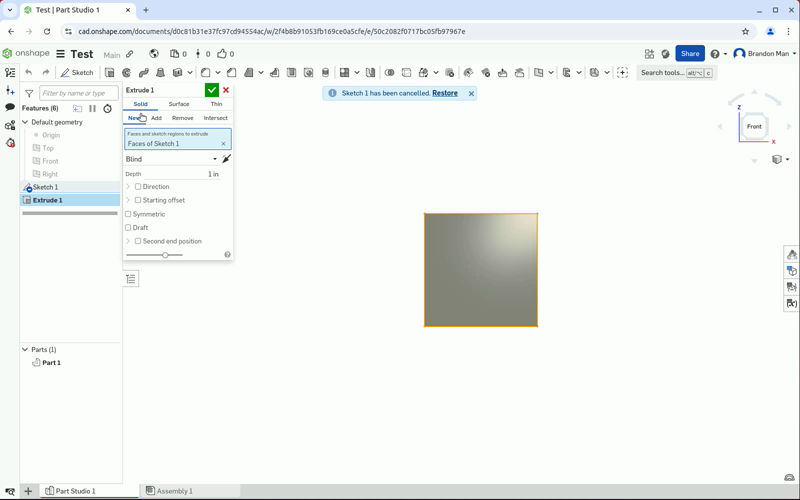
mouse_move(137, 120)
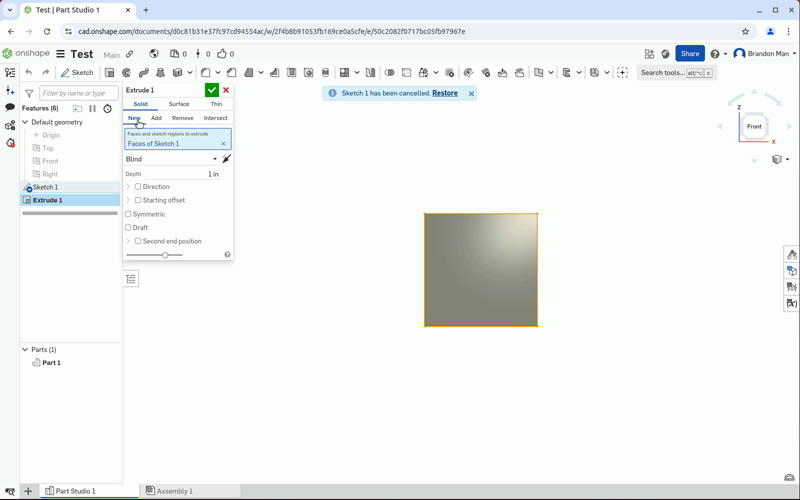
click(137, 120)
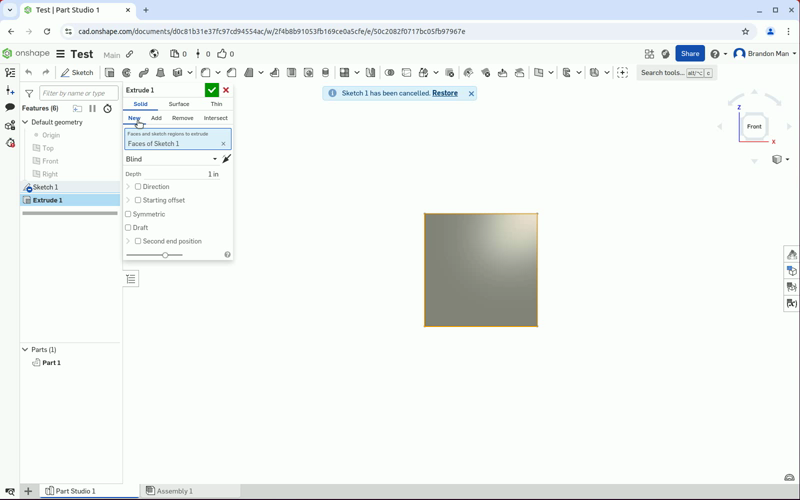
key(tab, 4)
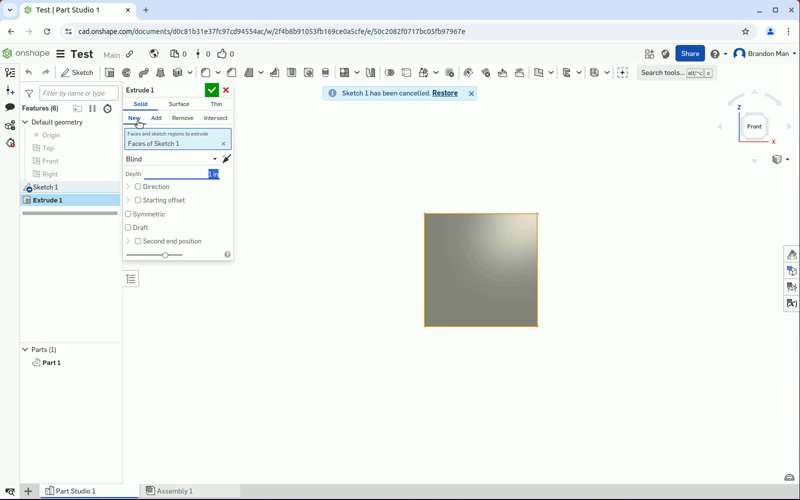
text(23.108)
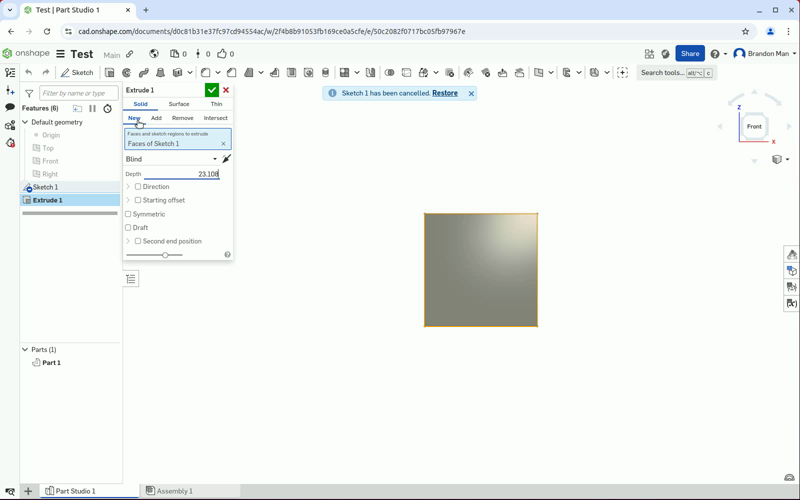
key(enter)
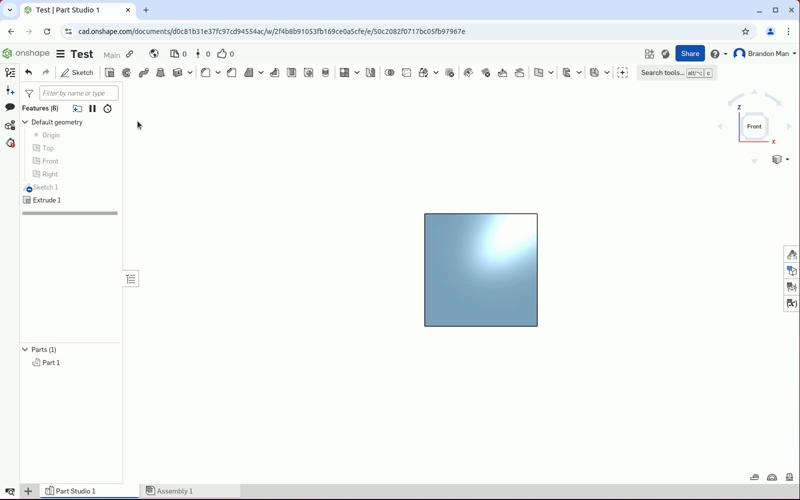
key(shift+h)
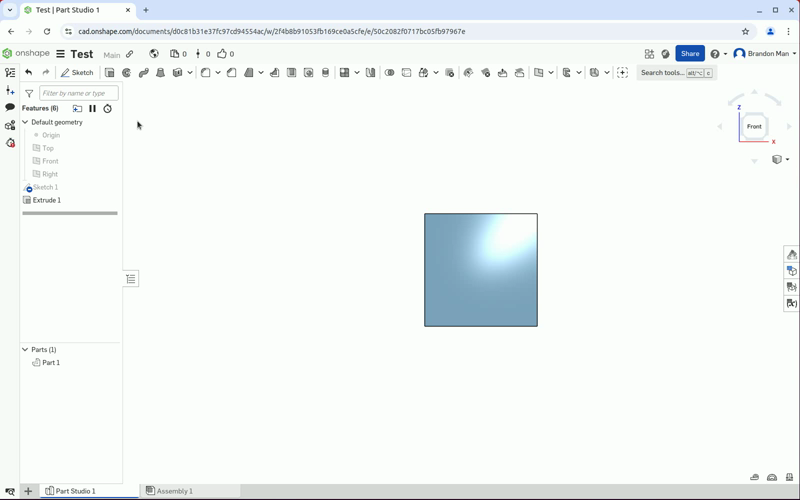
key(shift+h)
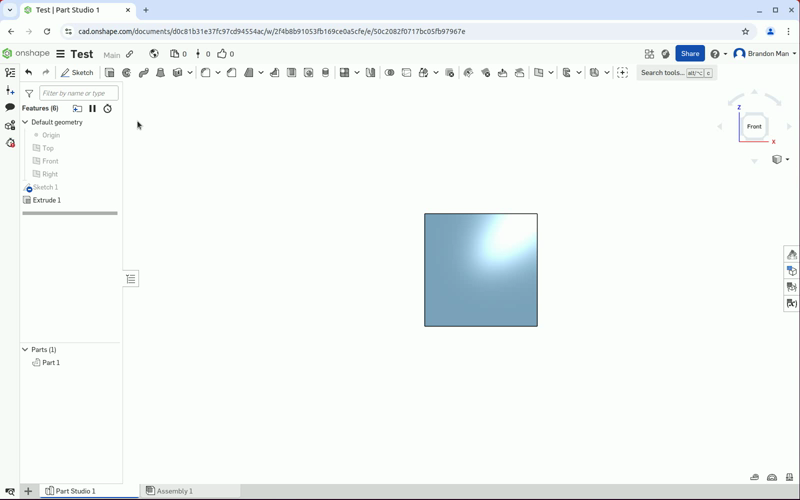
mouse_move(73, 189)
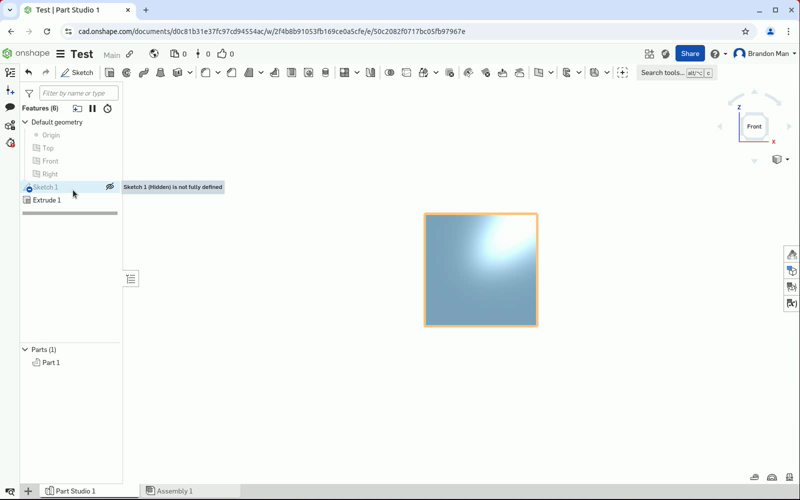
click(73, 189)
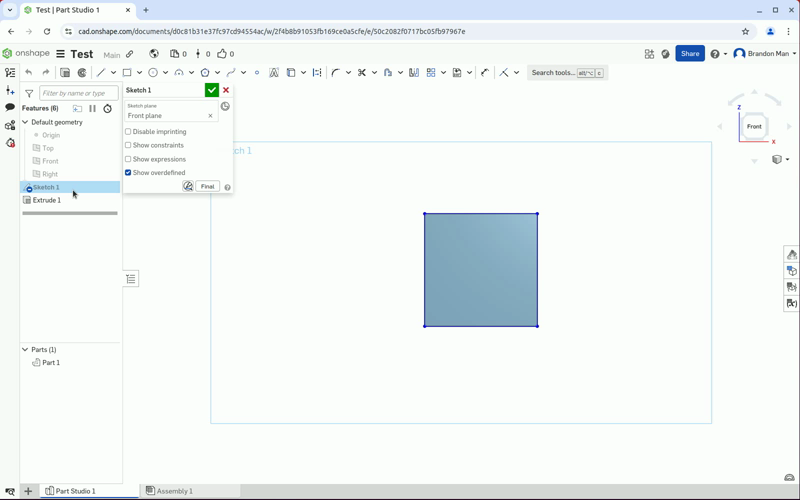
mouse_move(229, 92)
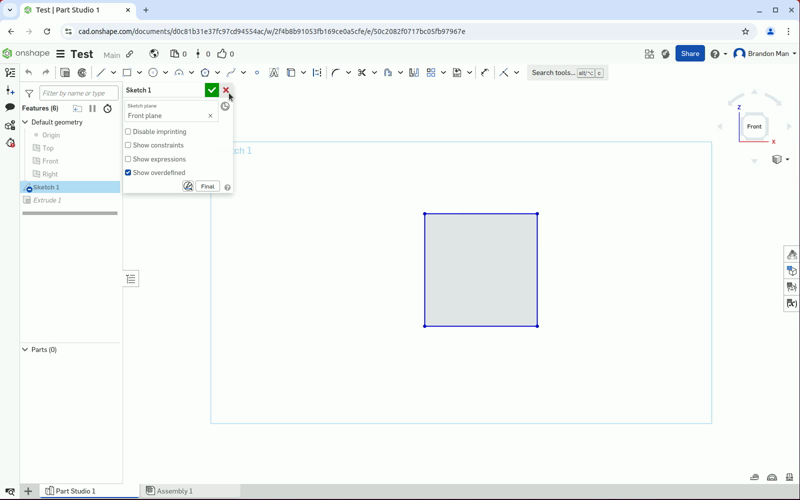
click(229, 92)
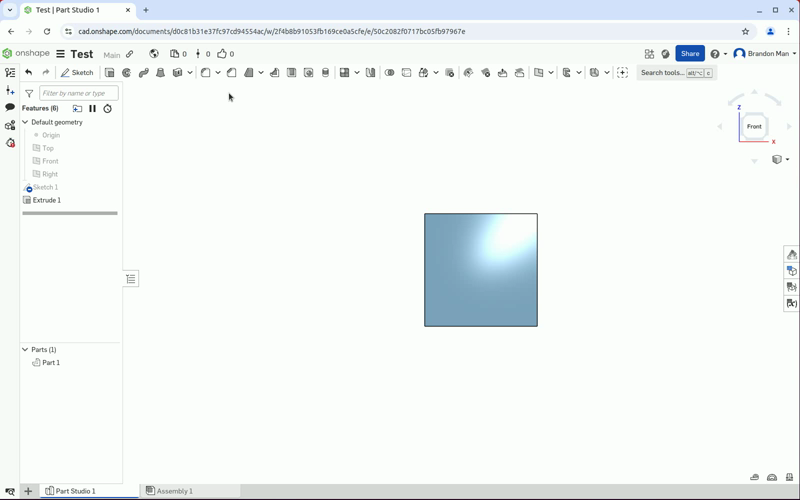
mouse_move(541, 75)
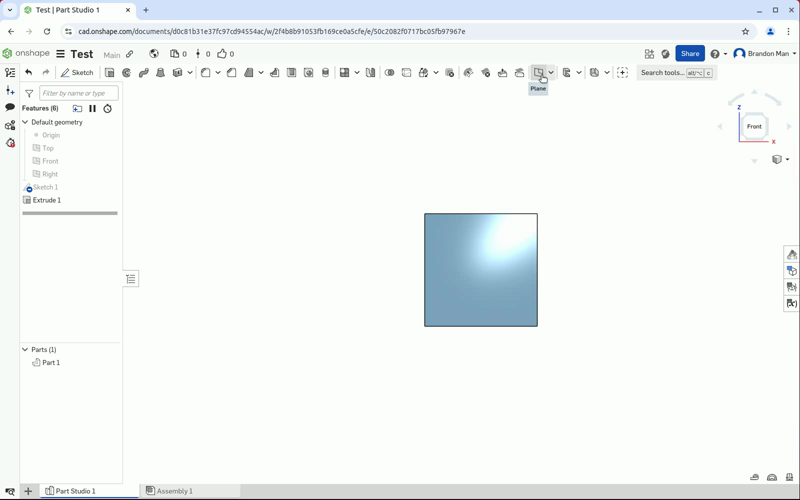
click(541, 75)
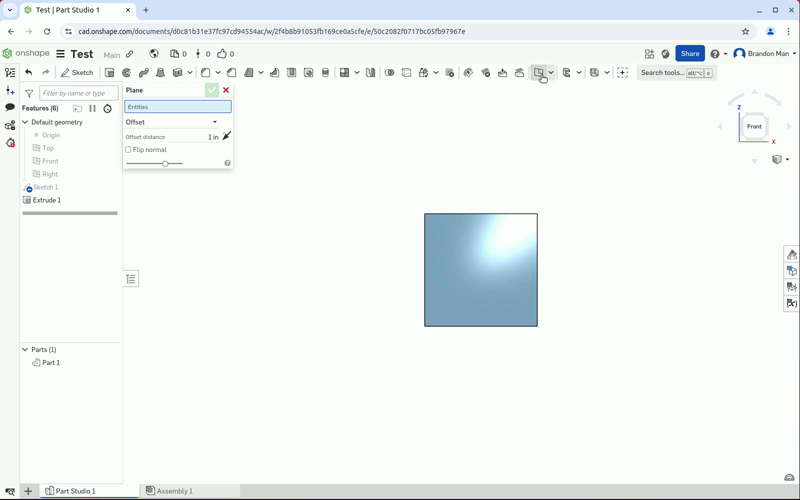
mouse_move(73, 163)
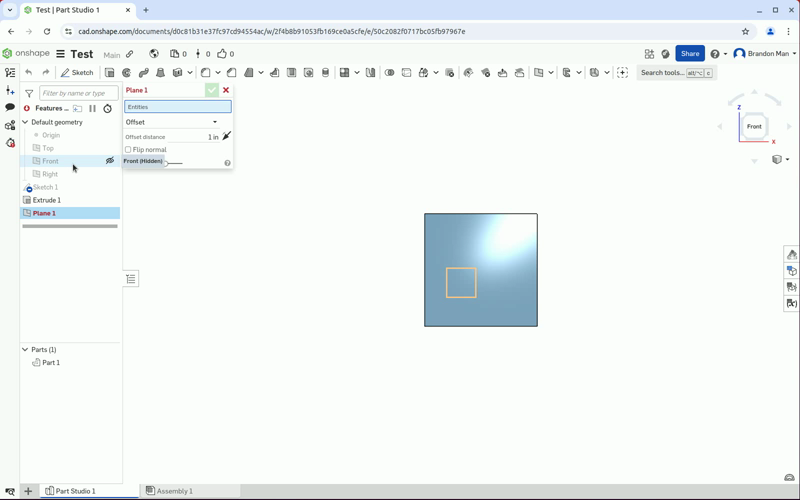
click(73, 163)
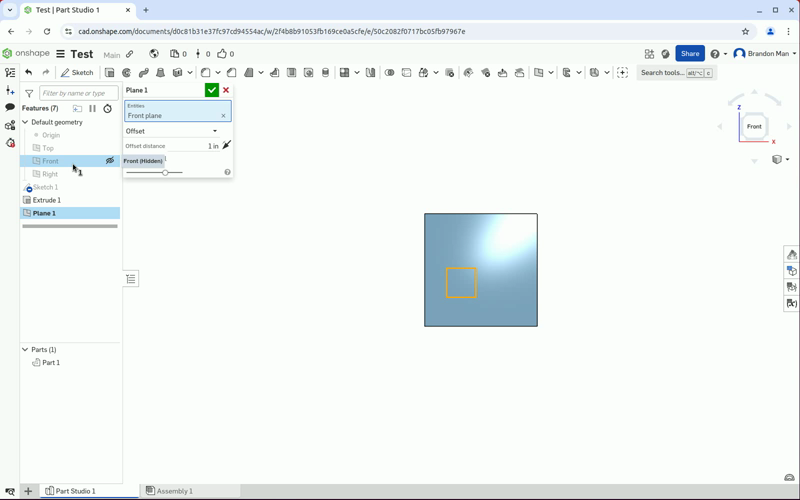
key(tab, 2)
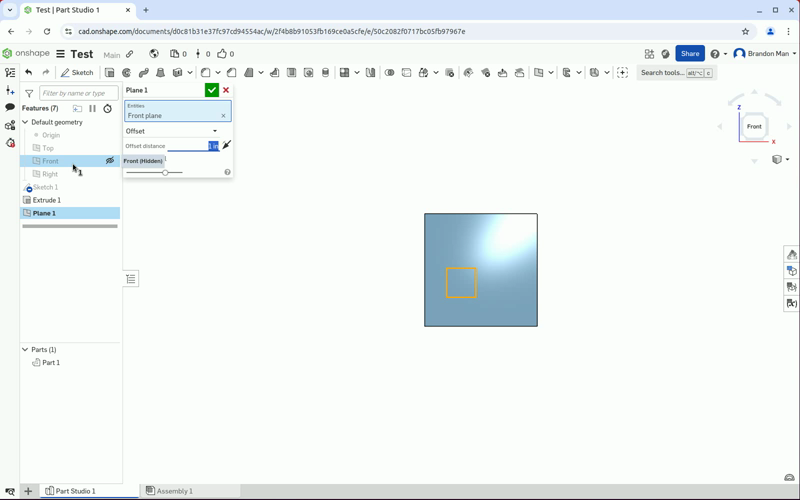
text(23.108)
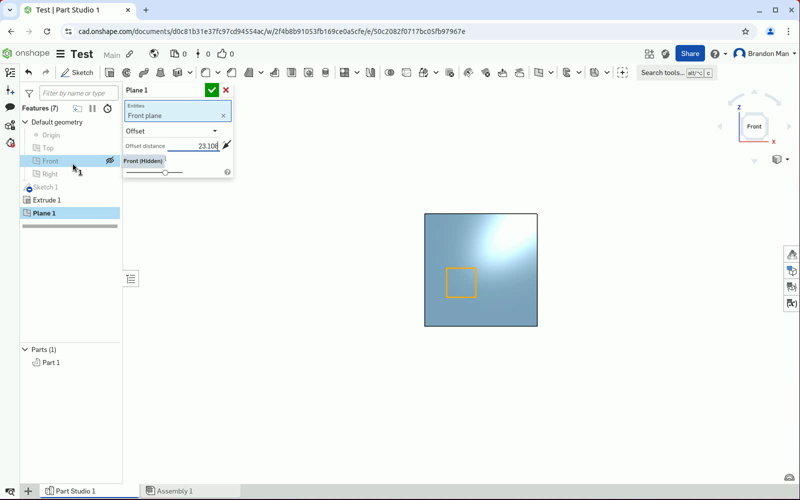
key(enter, 2)
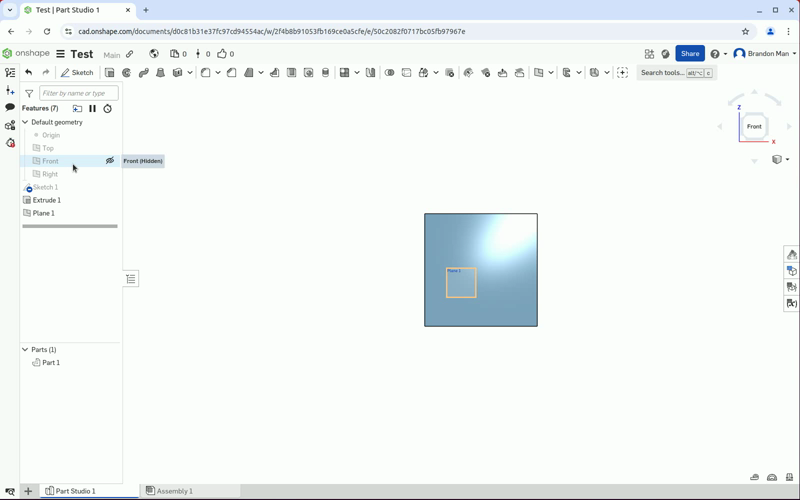
key(shift+s)
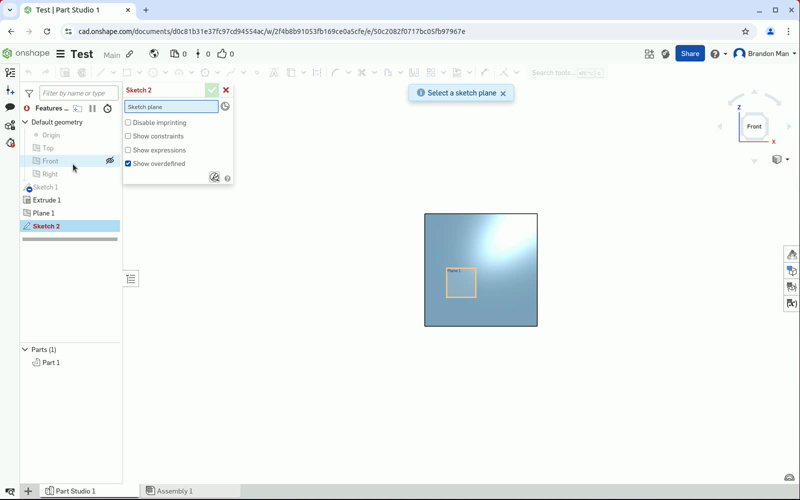
mouse_move(73, 215)
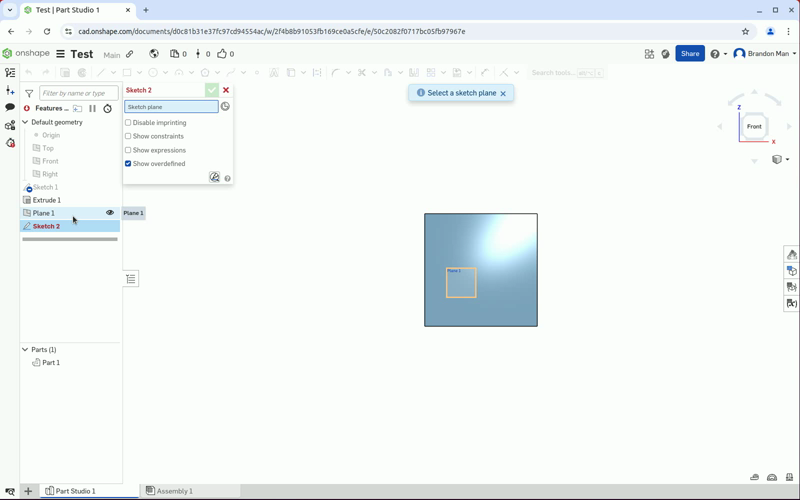
click(73, 215)
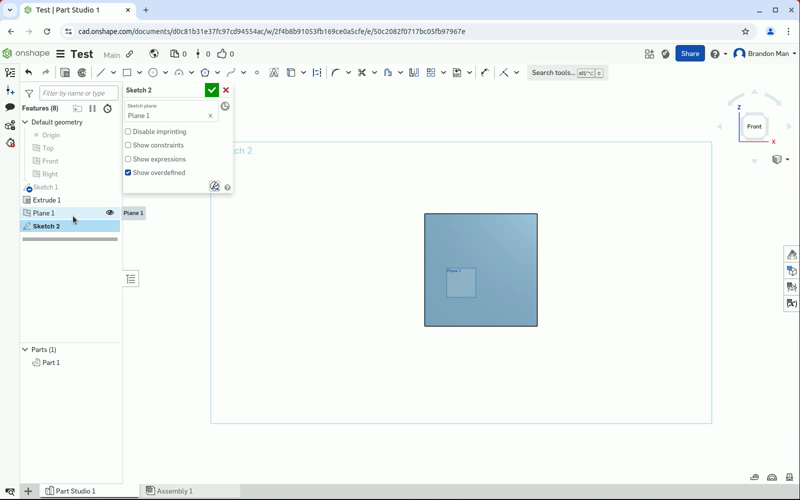
mouse_move(73, 352)
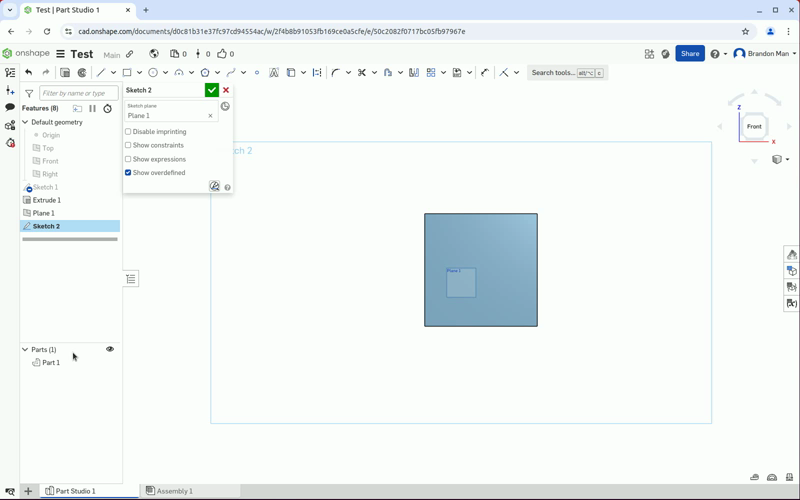
key(y)
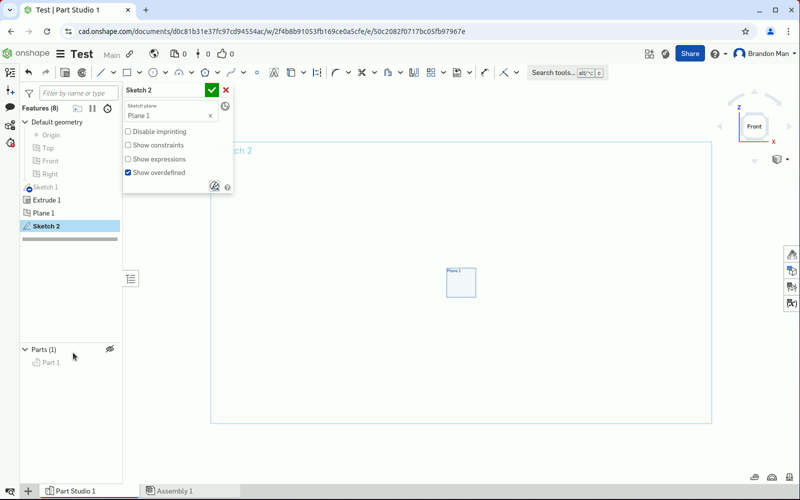
key(l)
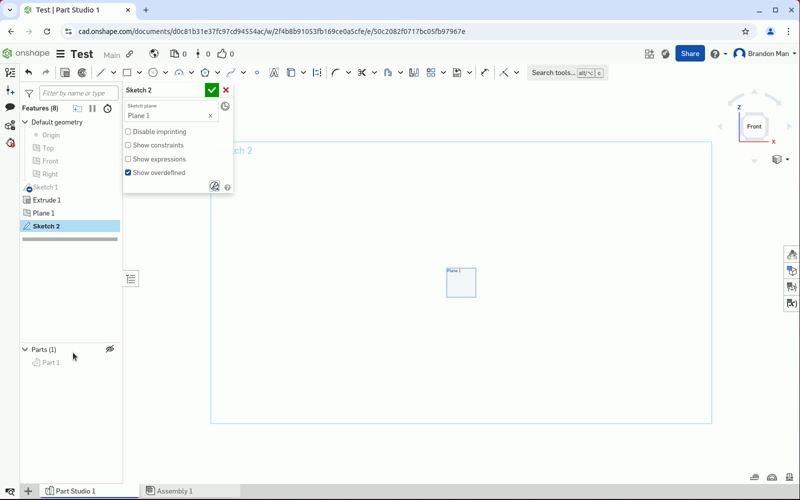
key_down(shift)
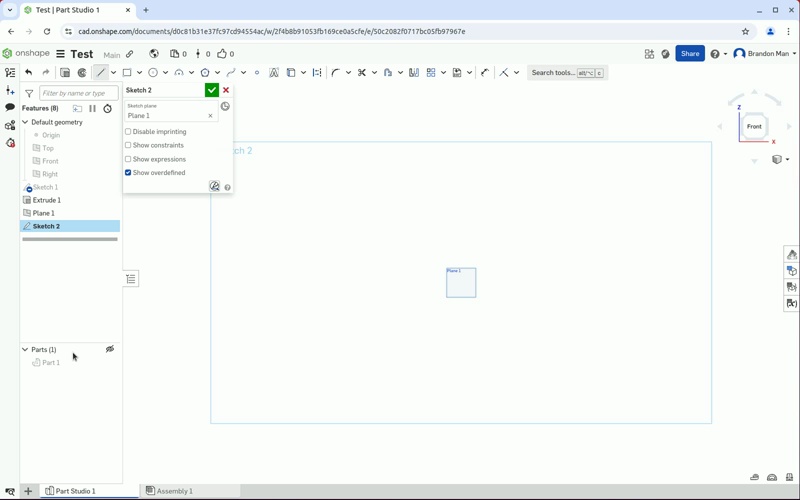
mouse_move(439, 312)
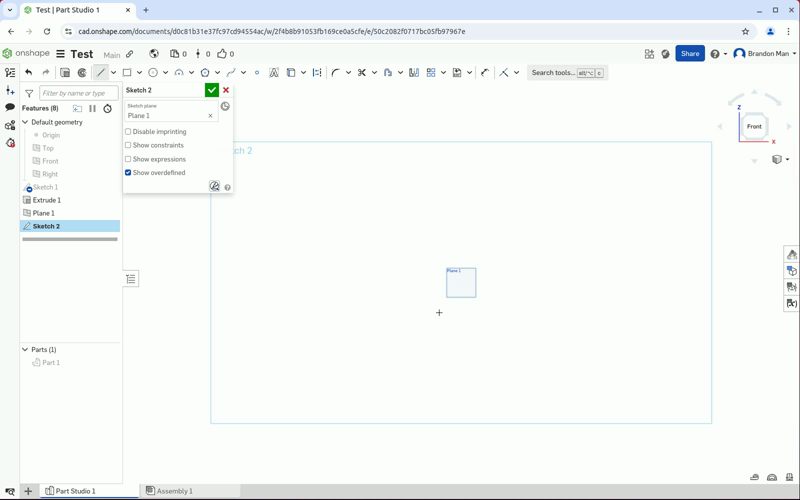
click(439, 312)
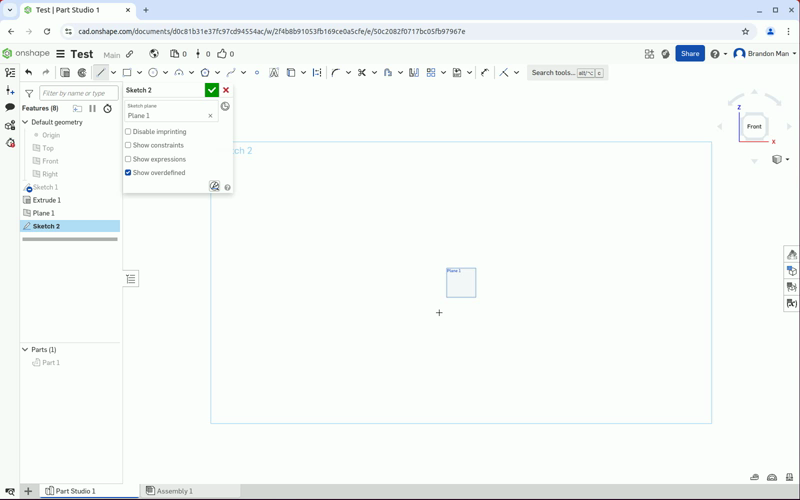
key_up(shift)
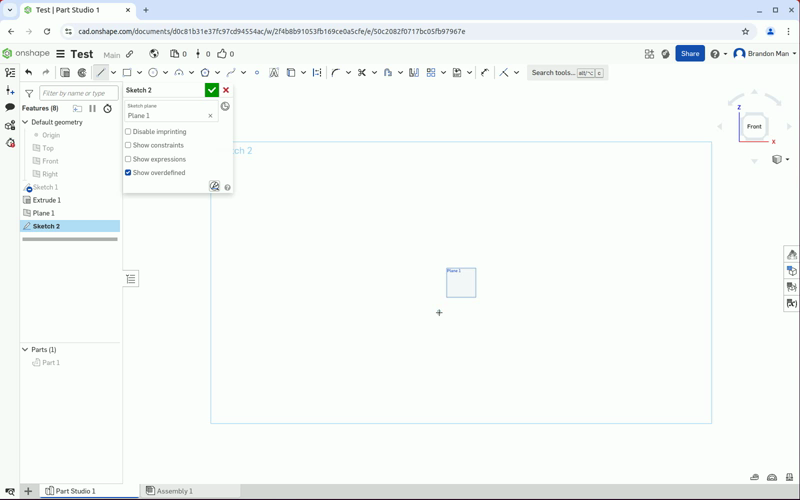
key_down(shift)
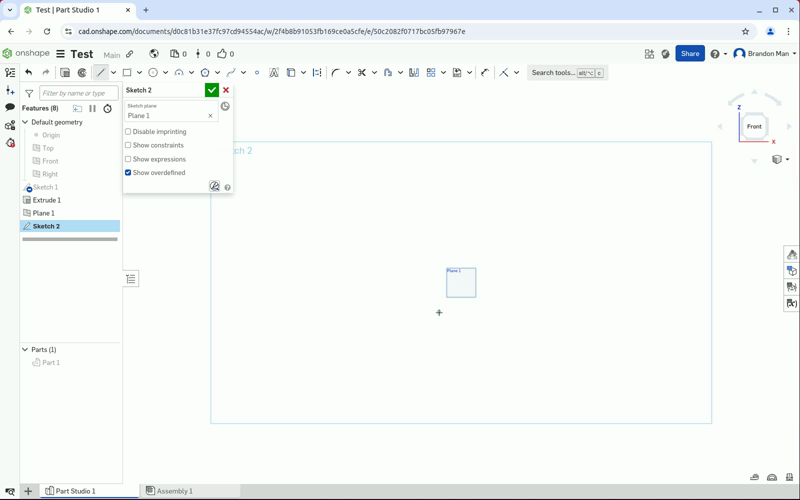
mouse_move(524, 312)
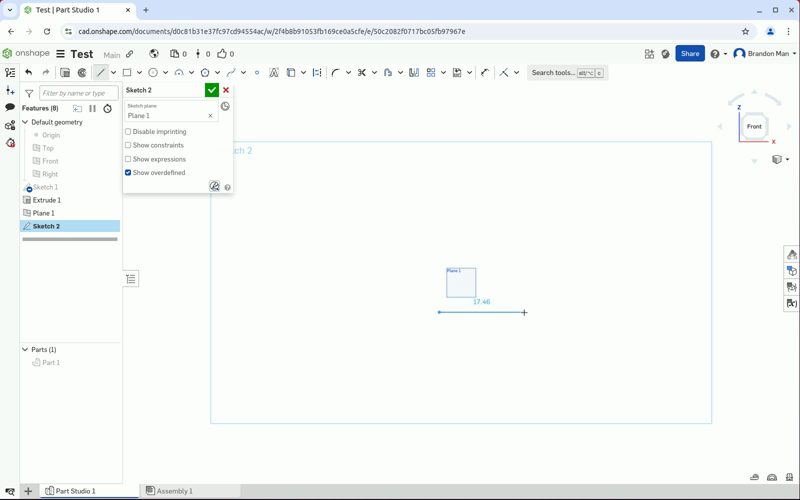
click(524, 312)
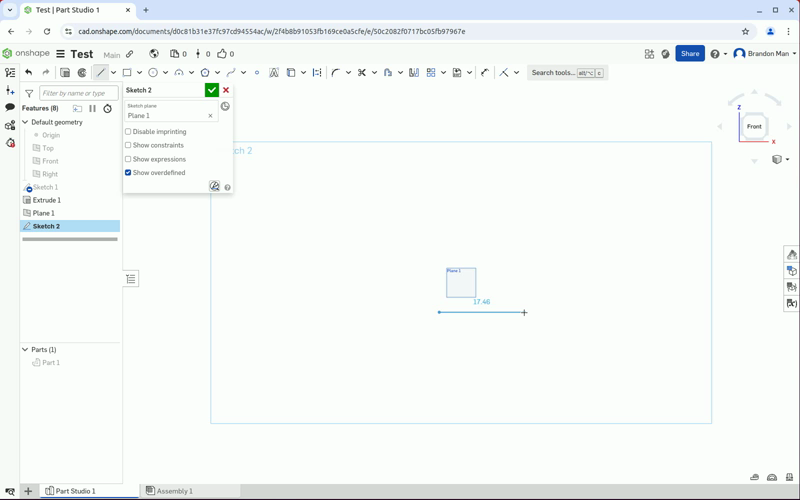
key_up(shift)
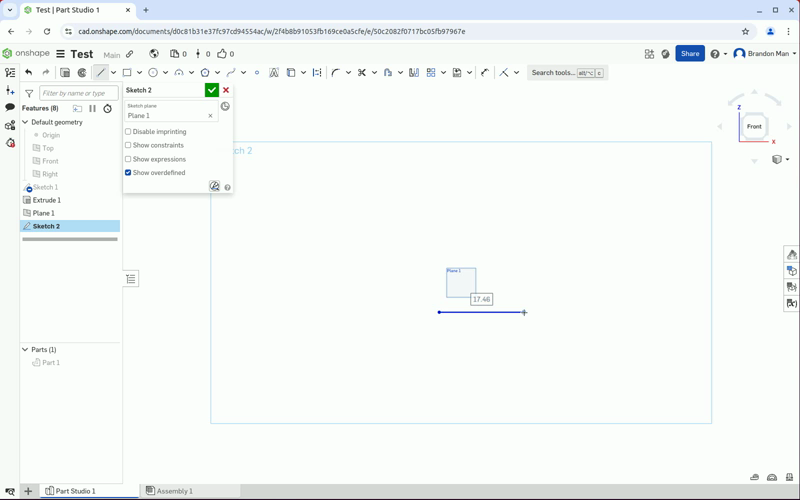
key_down(shift)
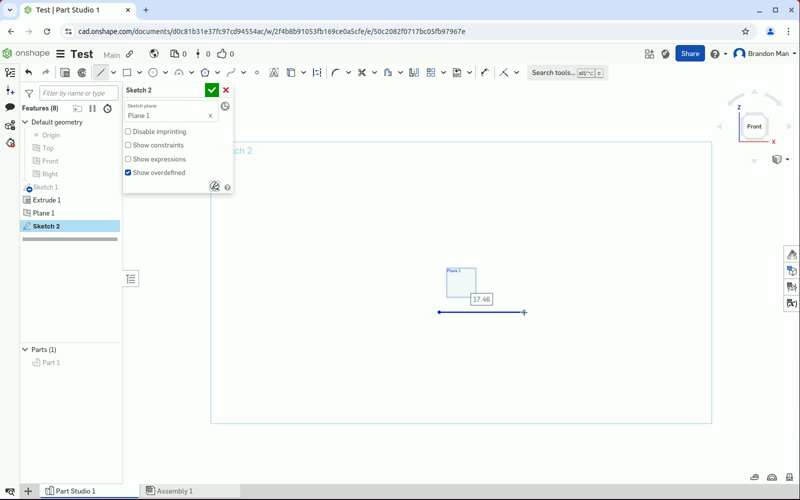
mouse_move(524, 229)
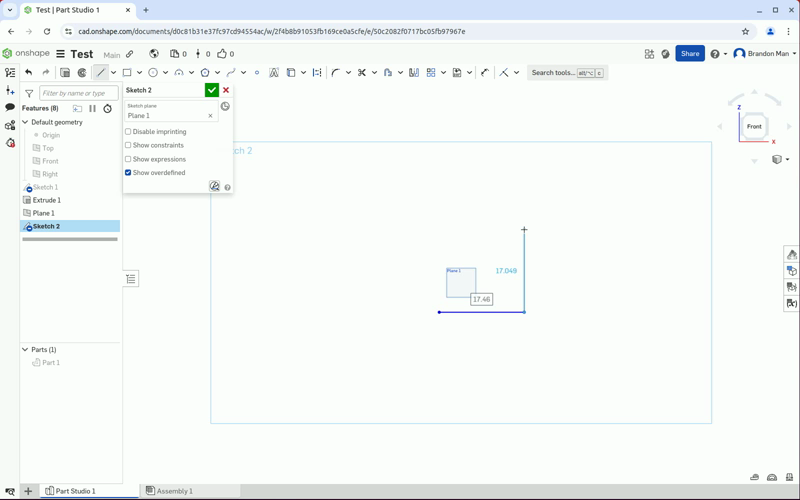
click(524, 229)
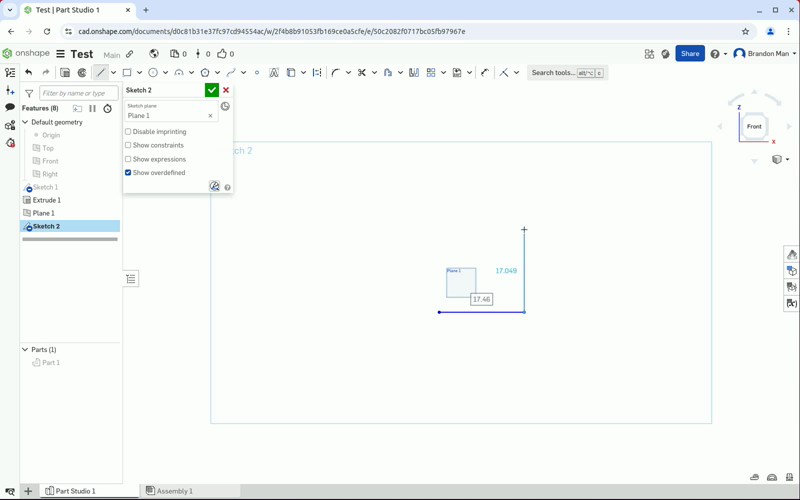
key_up(shift)
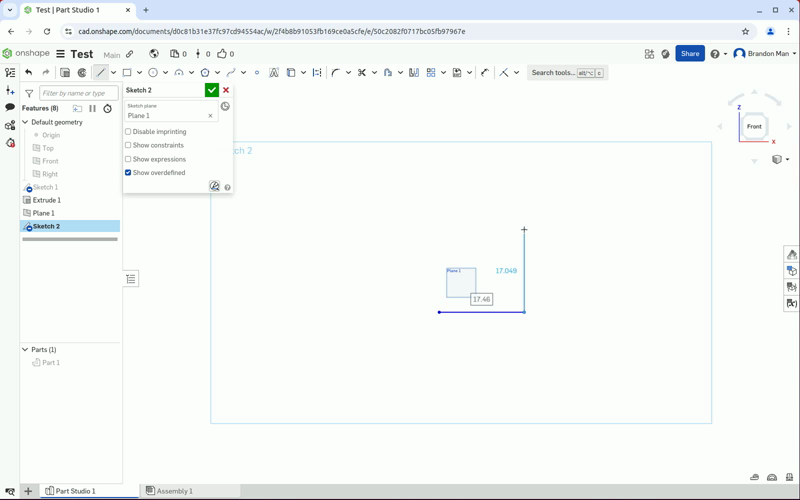
key_down(shift)
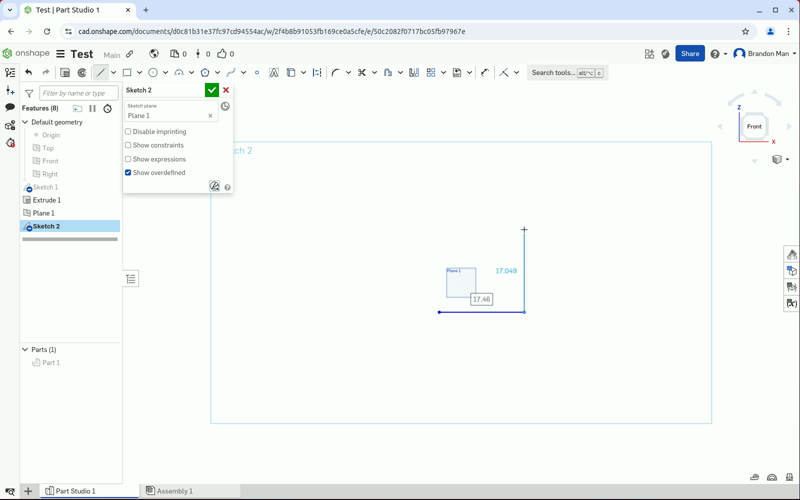
mouse_move(439, 229)
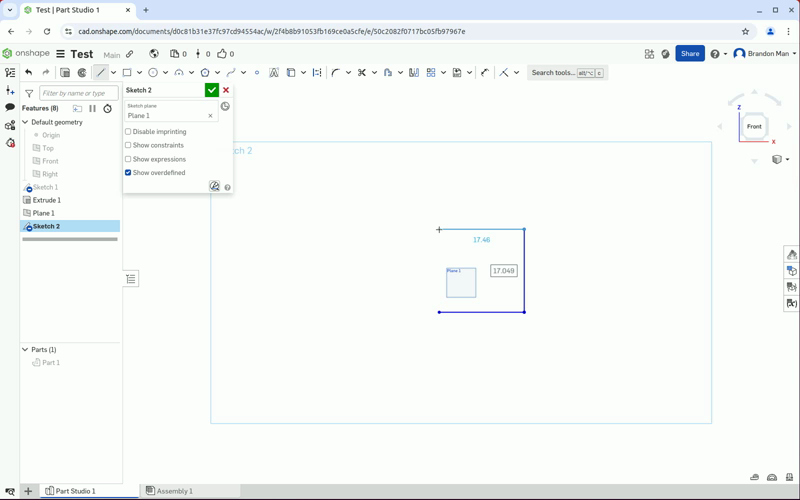
click(439, 229)
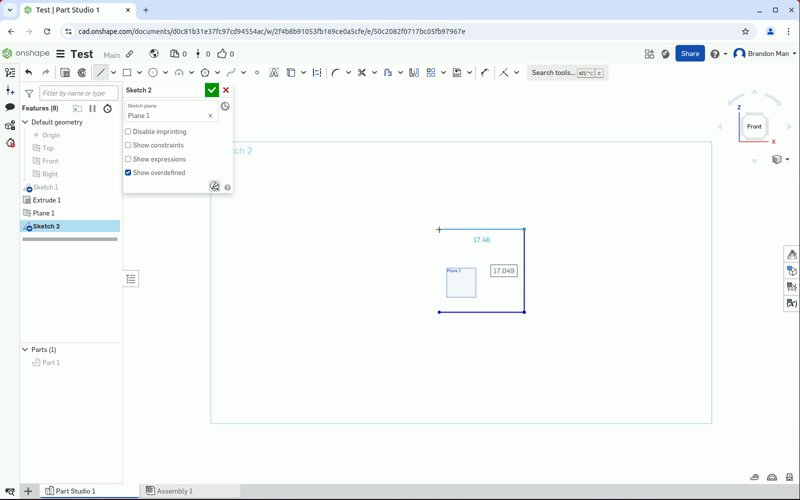
key_up(shift)
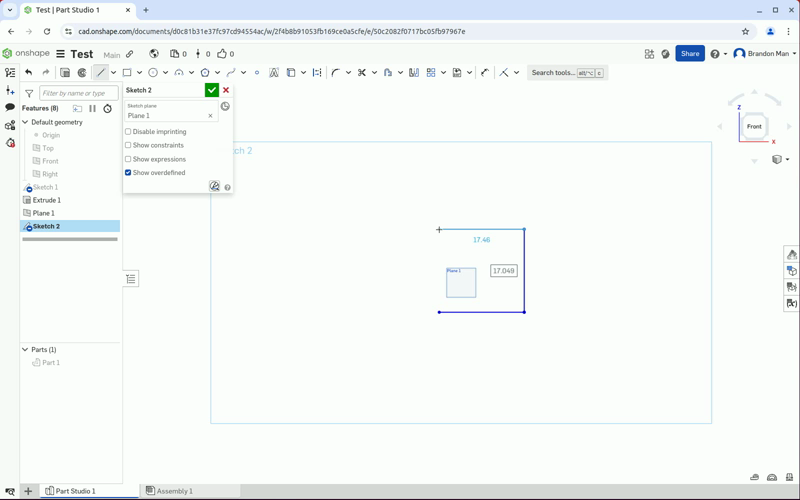
key_down(shift)
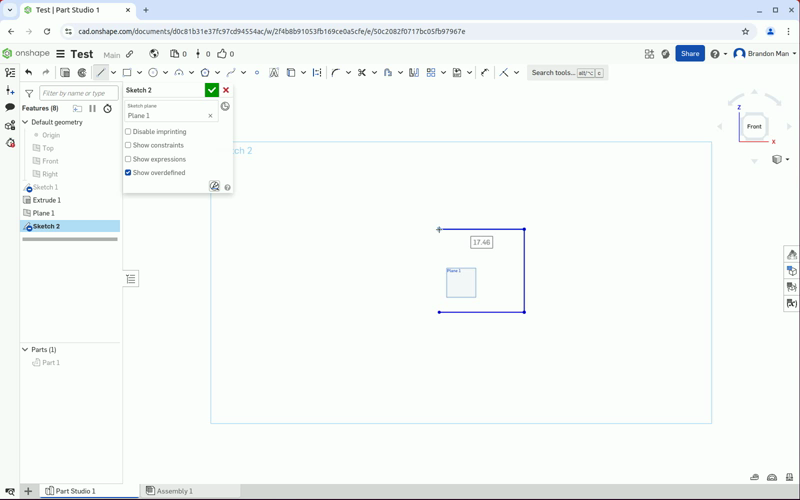
mouse_move(439, 312)
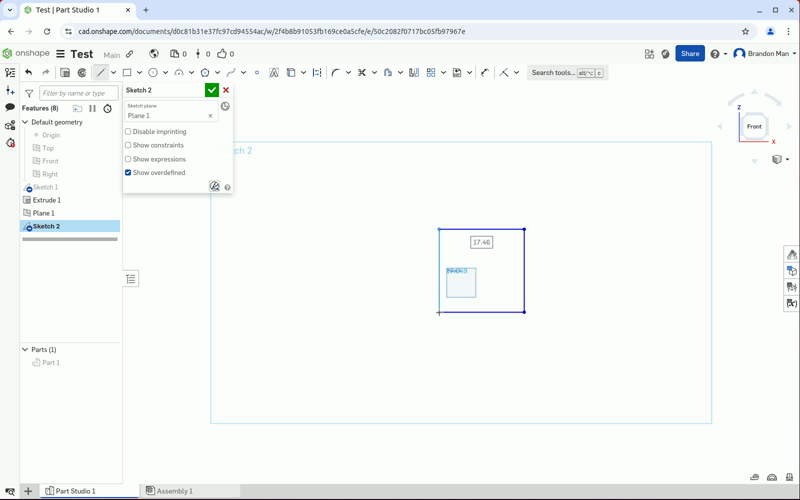
key_up(shift)
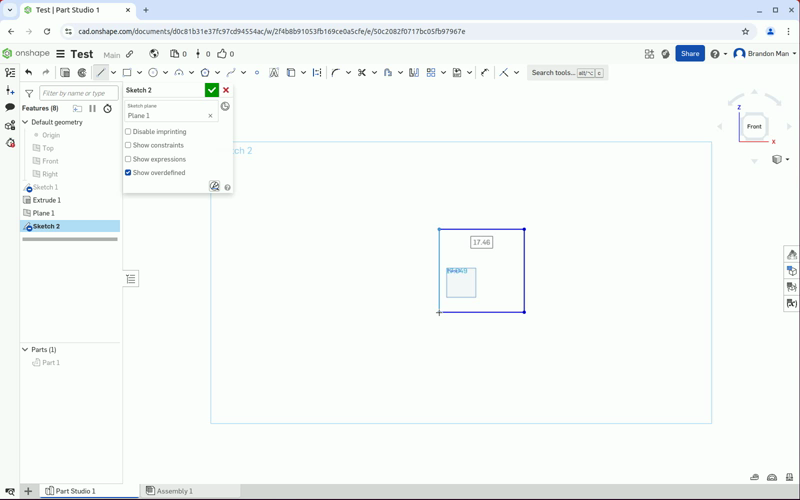
click(439, 312)
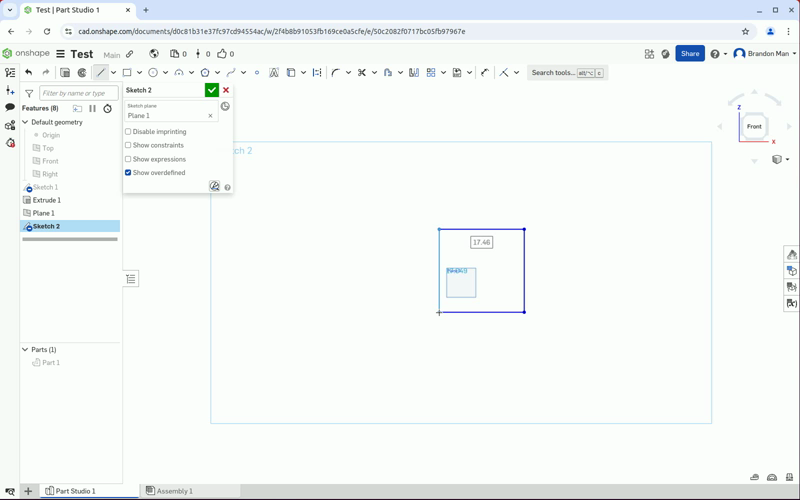
key(esc)
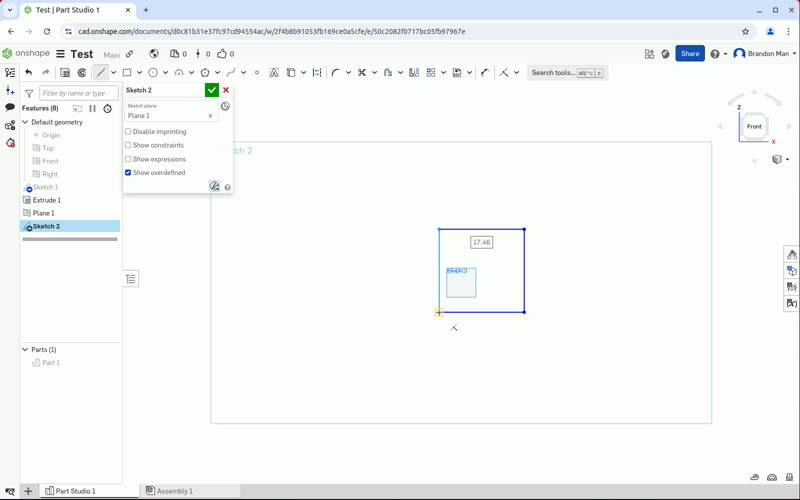
mouse_move(518, 256)
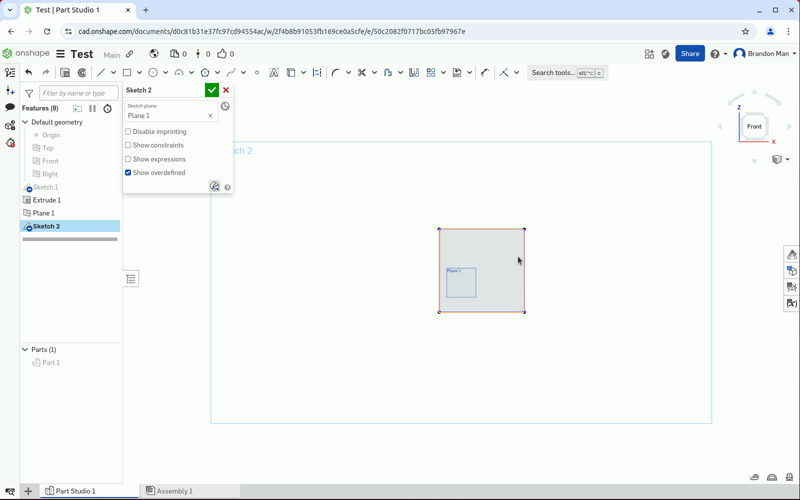
click(518, 256)
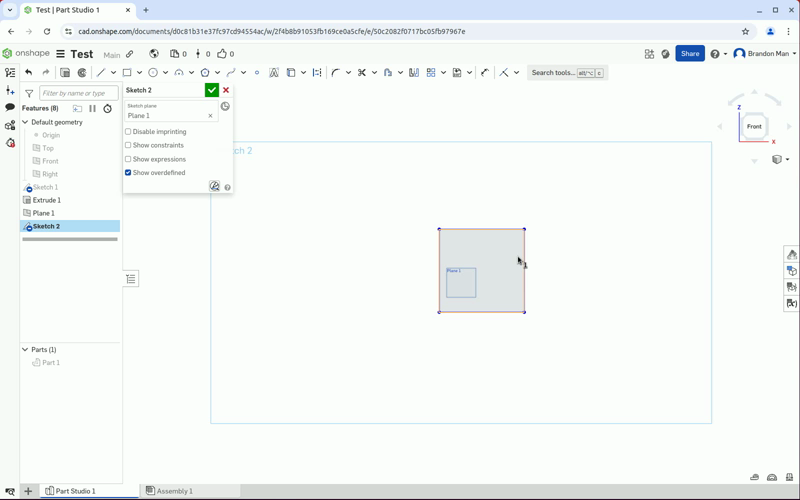
mouse_move(73, 352)
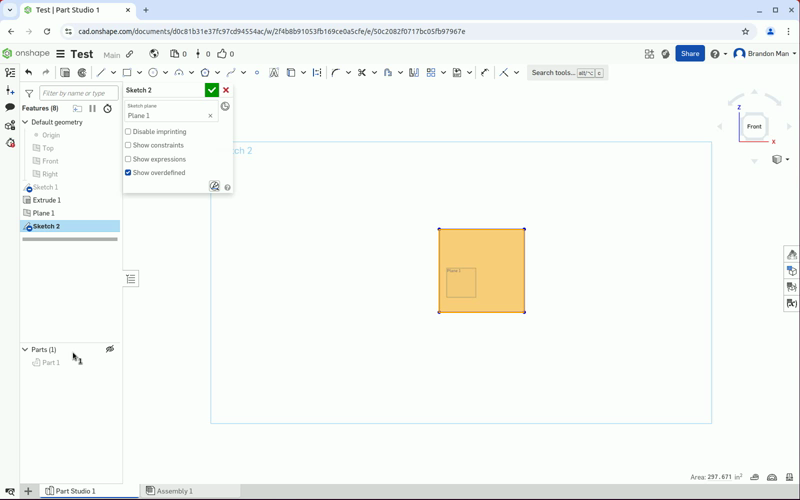
key(shift+y)
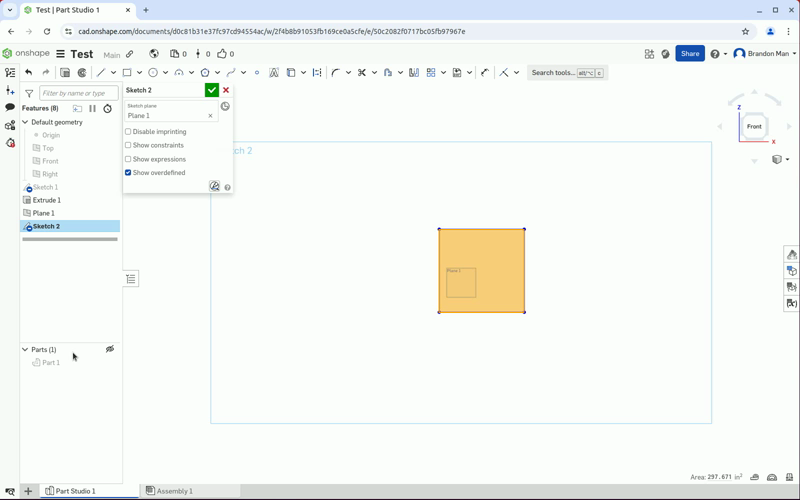
key(shift+e)
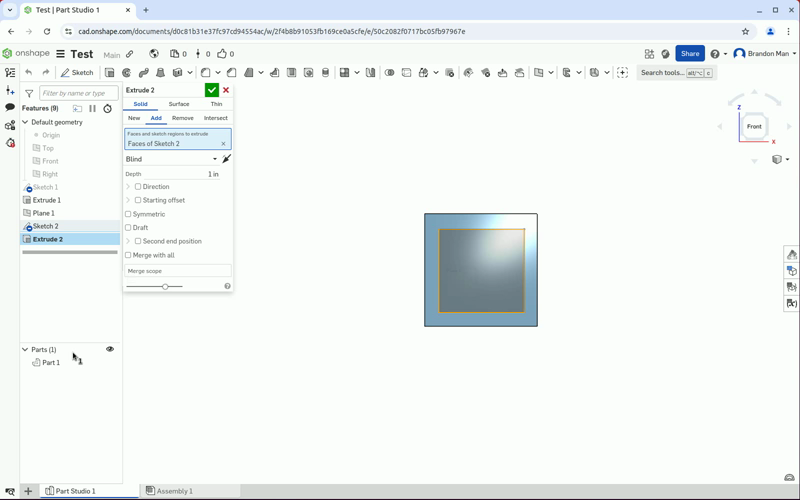
mouse_move(143, 106)
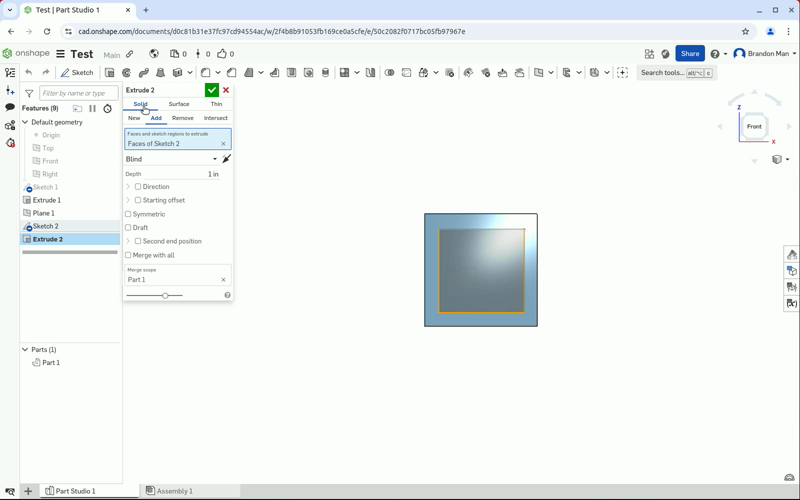
click(143, 106)
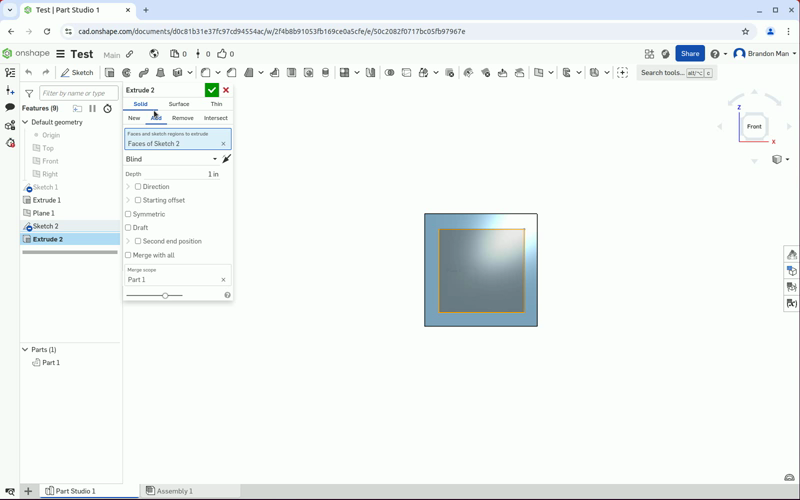
mouse_move(186, 120)
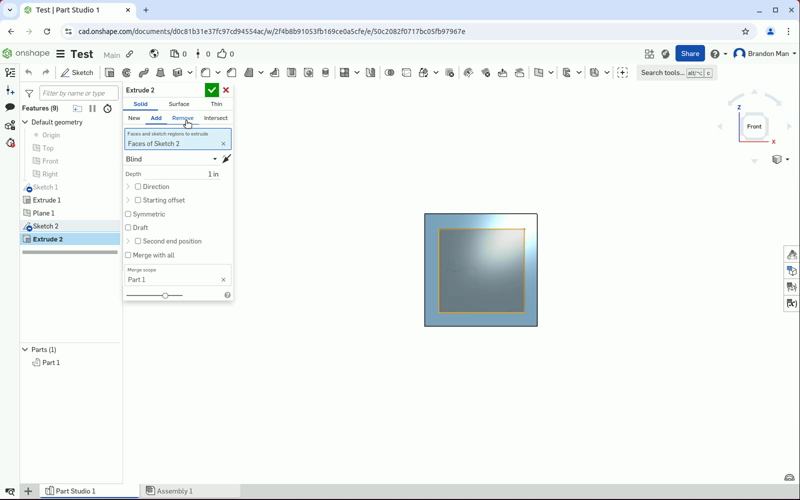
click(186, 120)
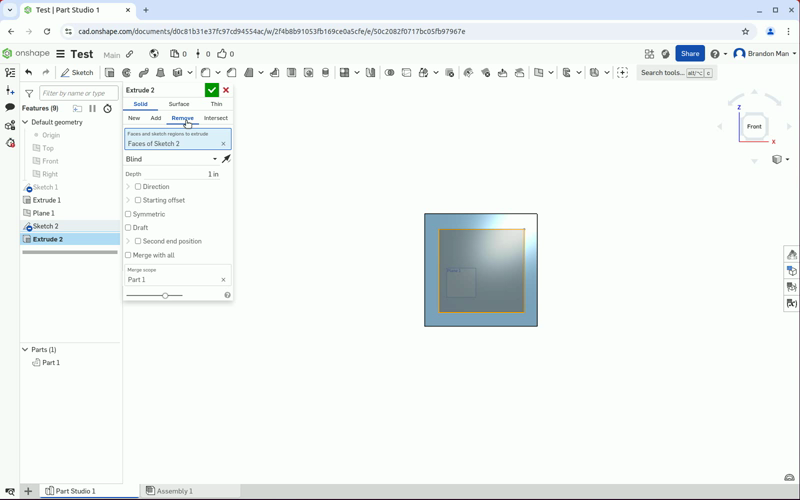
key(tab, 4)
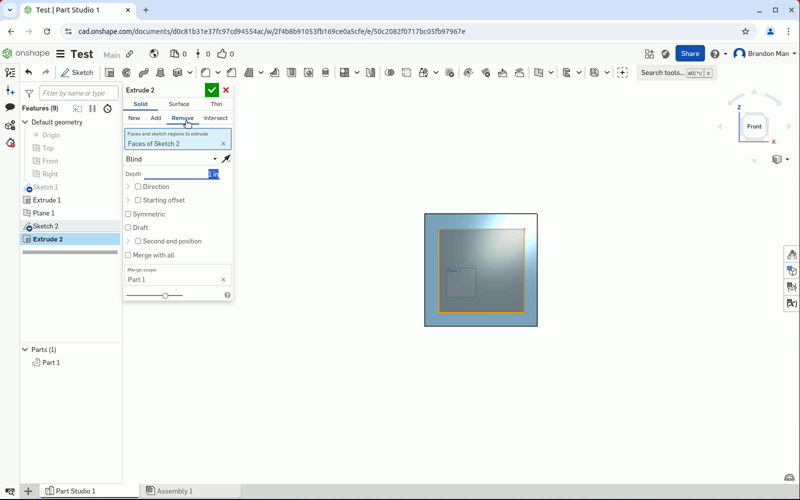
text(19.257)
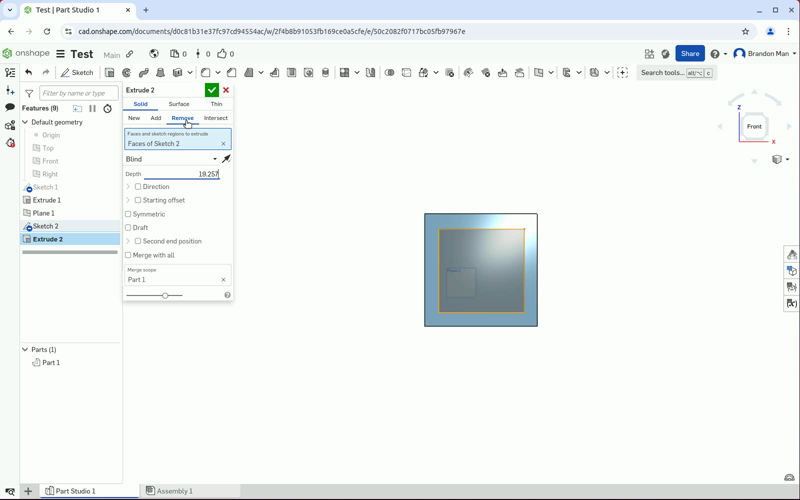
key(tab, 6)
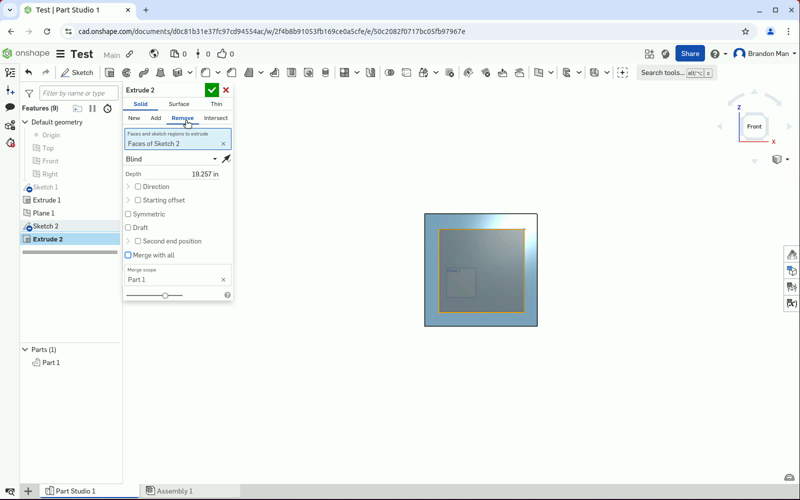
key(space)
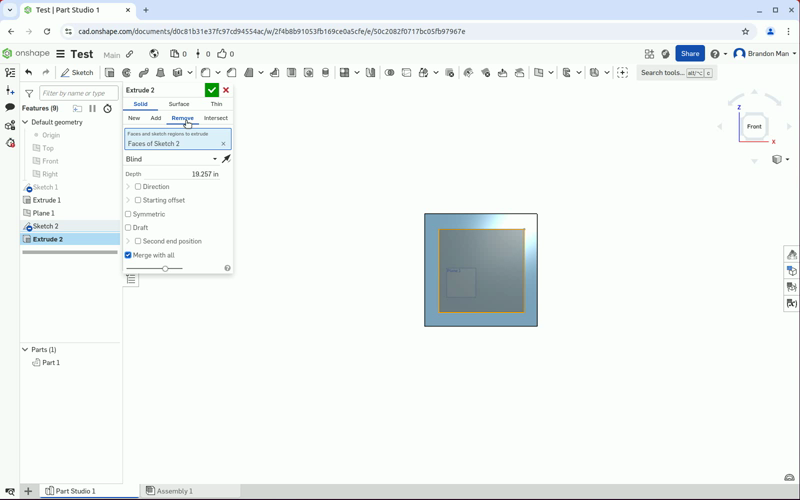
key(enter)
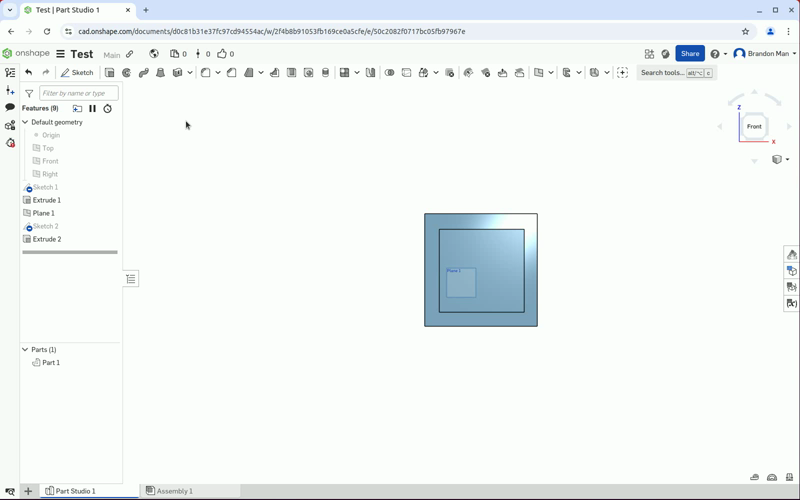
key(shift+h)
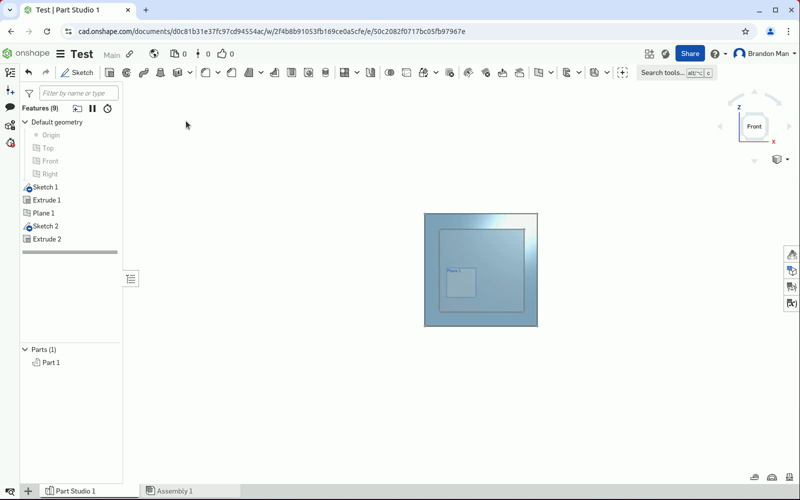
key(shift+h)
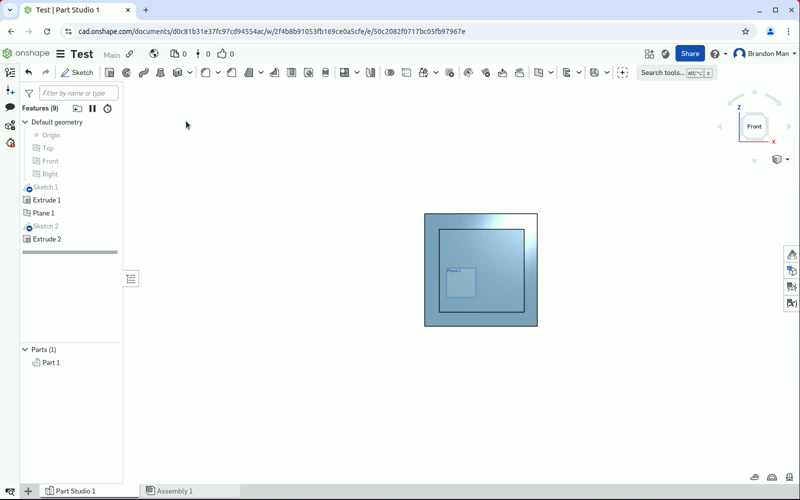
mouse_move(73, 189)
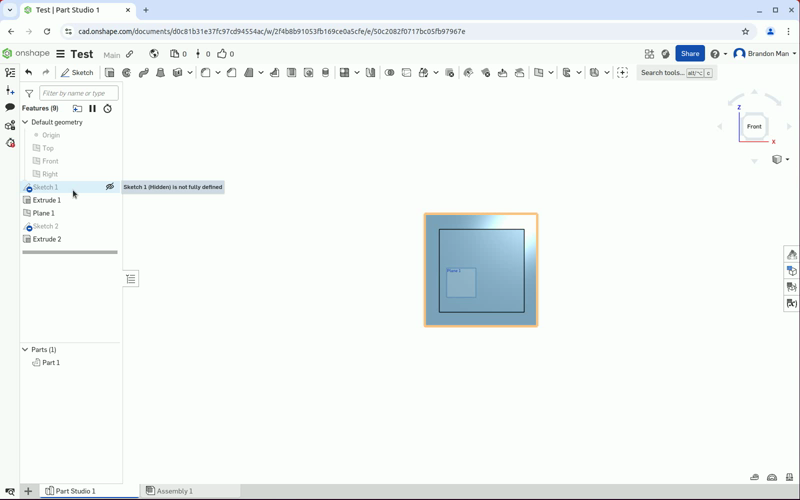
click(73, 189)
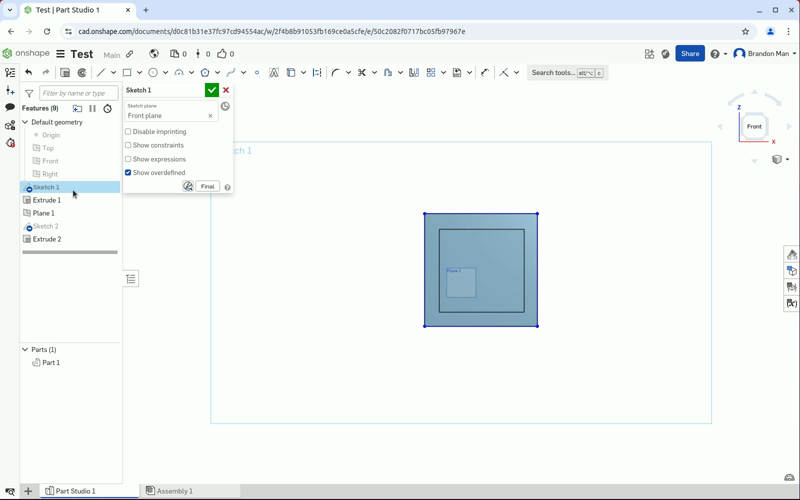
mouse_move(229, 92)
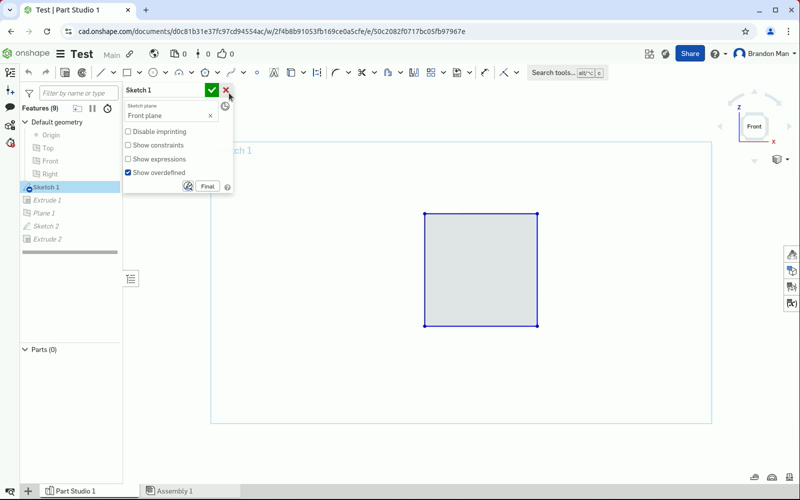
click(229, 92)
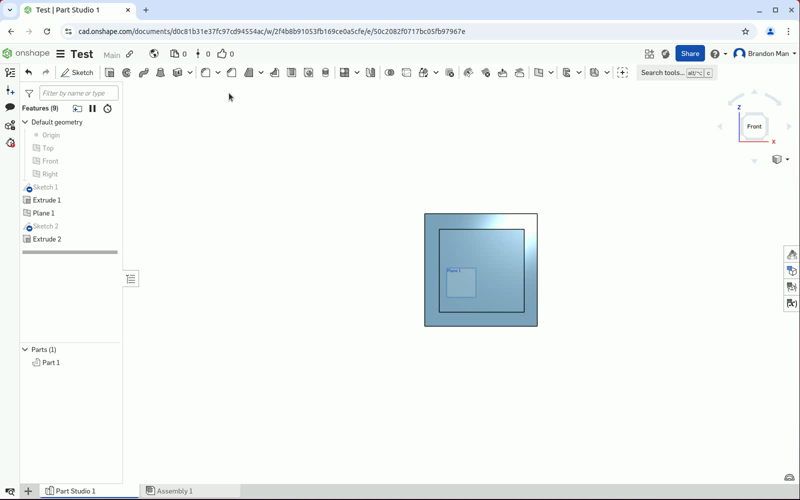
mouse_move(73, 352)
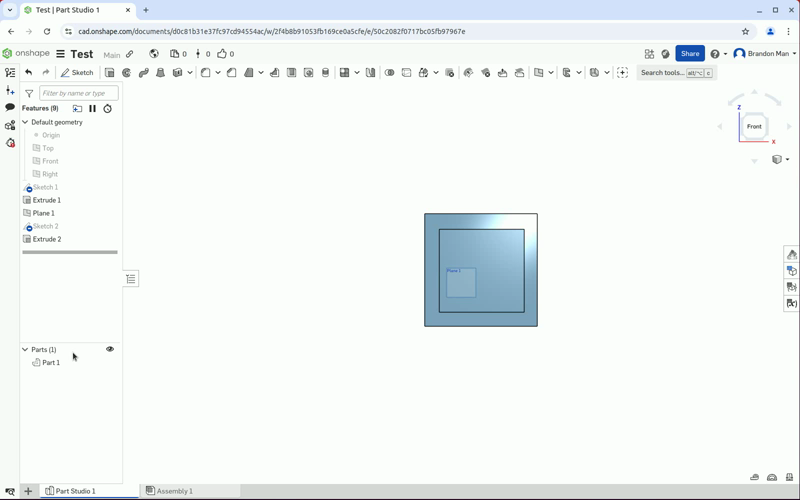
key(y)
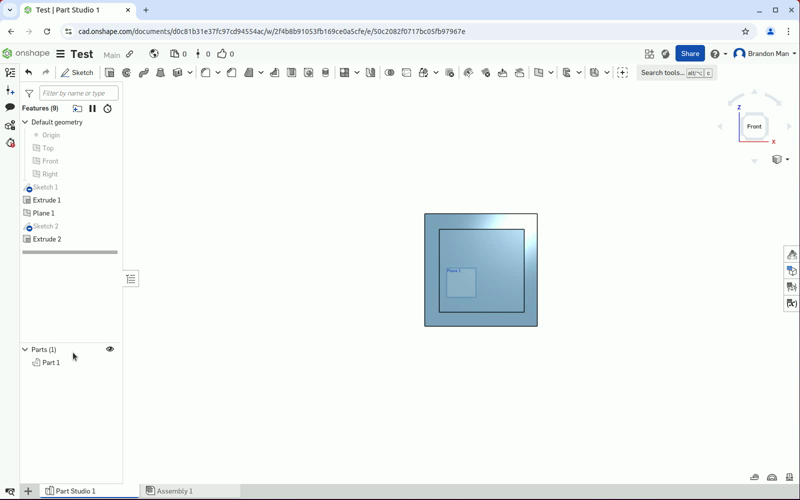
key(shift+p)
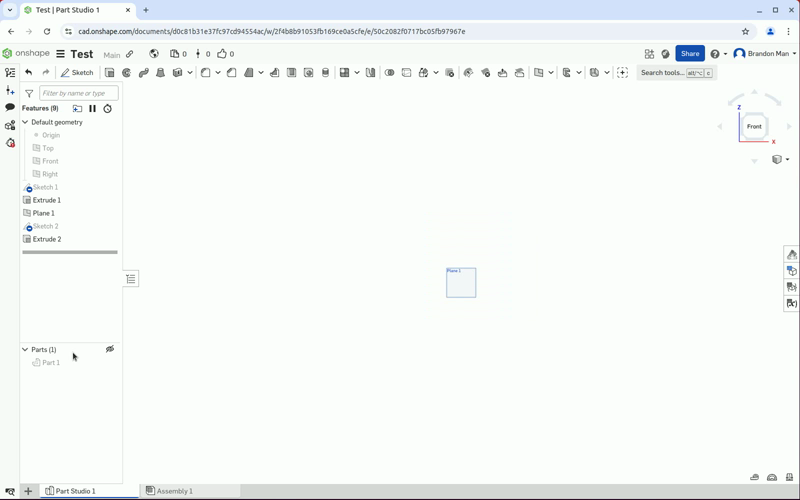
key(space)
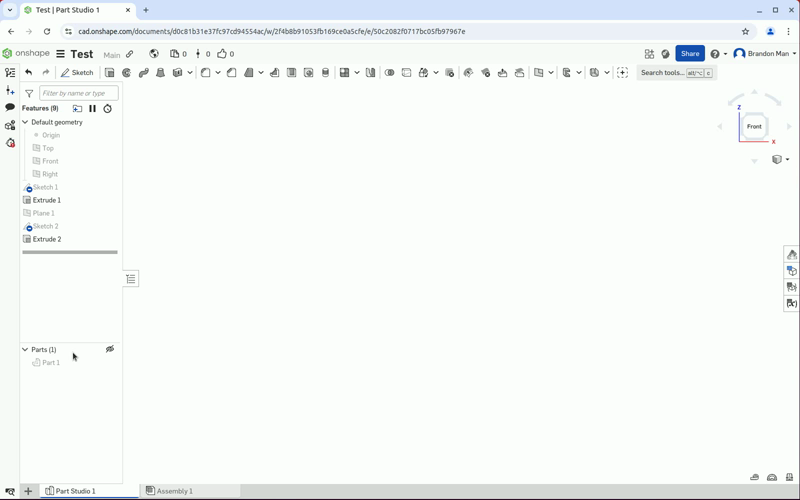
key_down(shift)
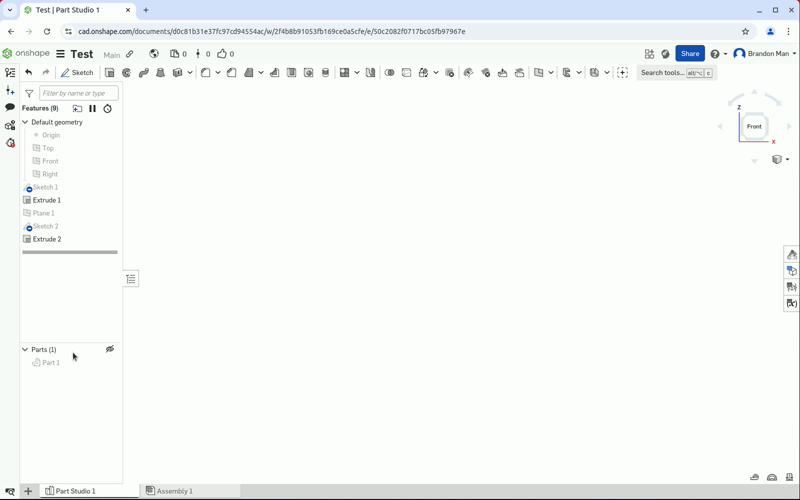
key(left)
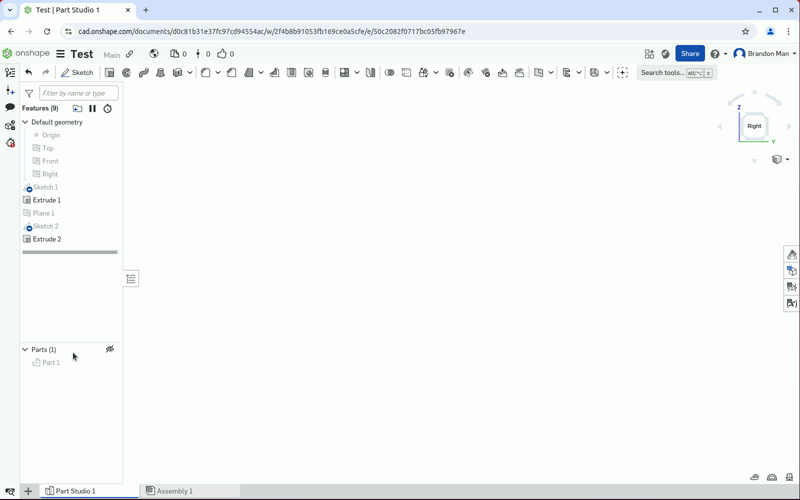
key_up(shift)
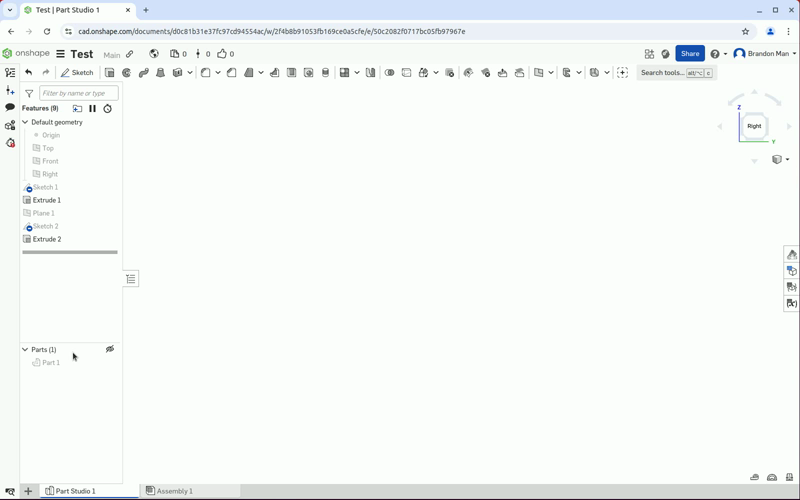
mouse_move(73, 352)
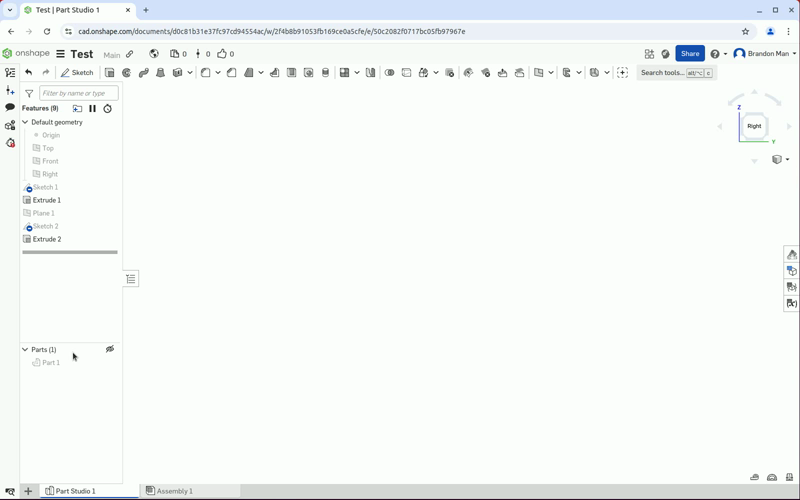
key(shift+y)
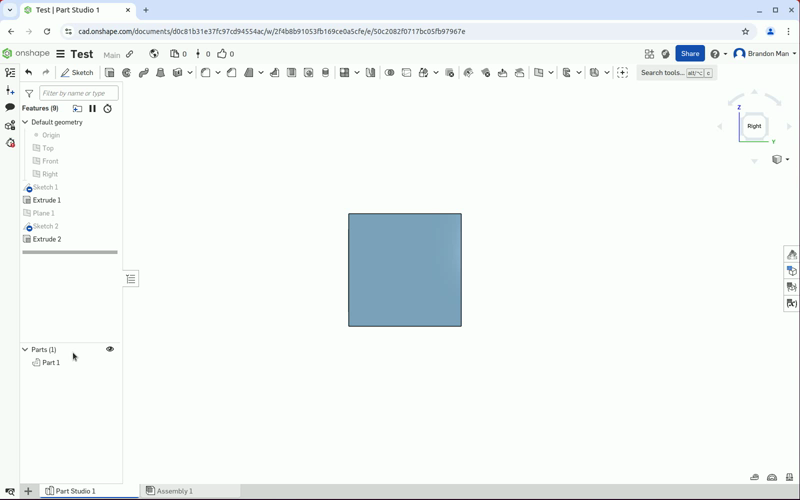
mouse_move(541, 75)
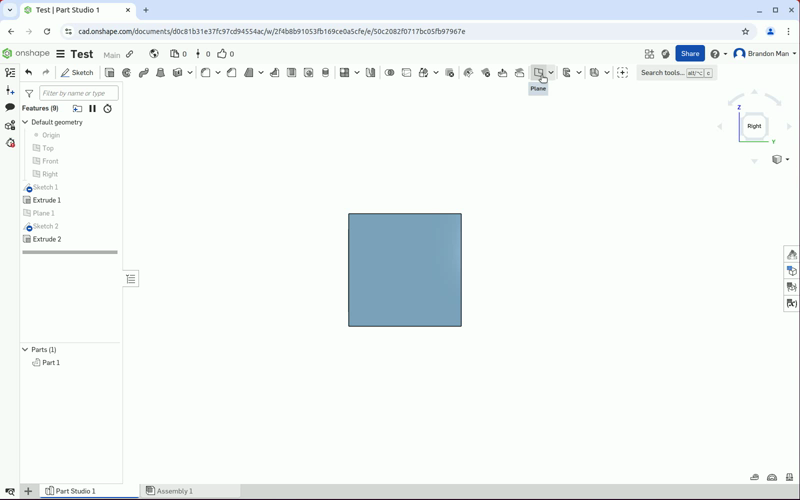
click(541, 75)
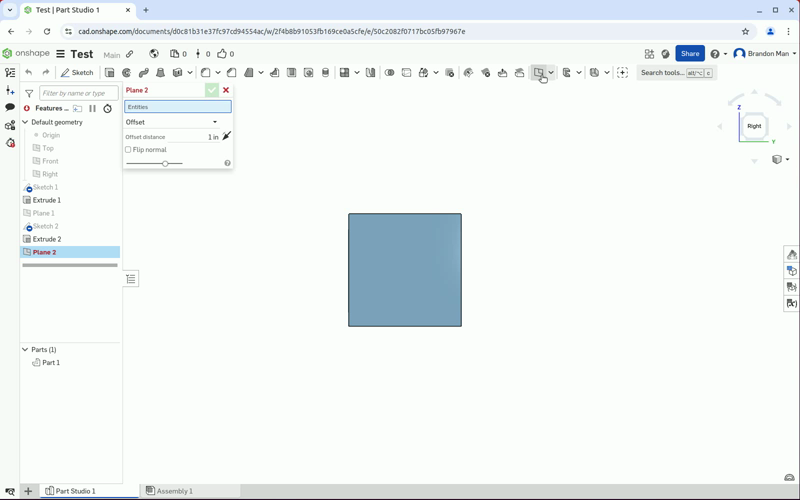
mouse_move(73, 176)
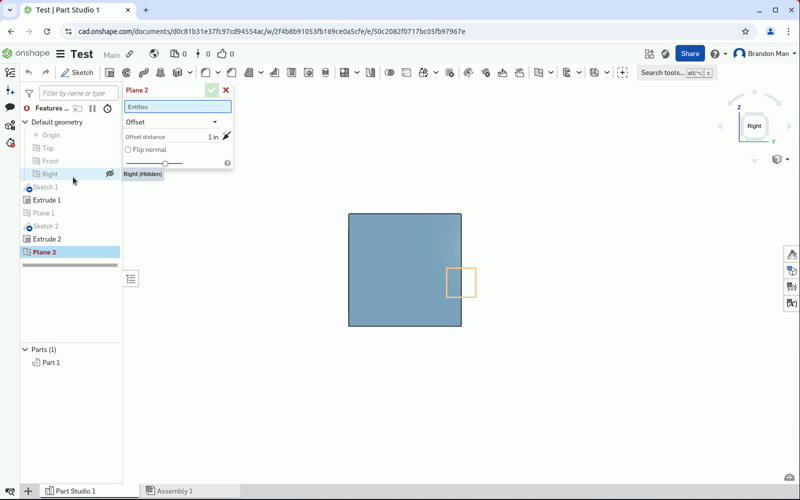
click(73, 176)
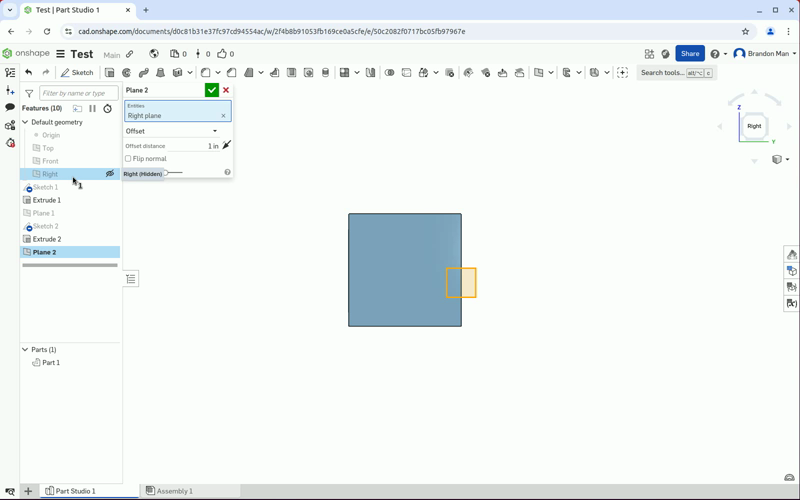
key(tab, 2)
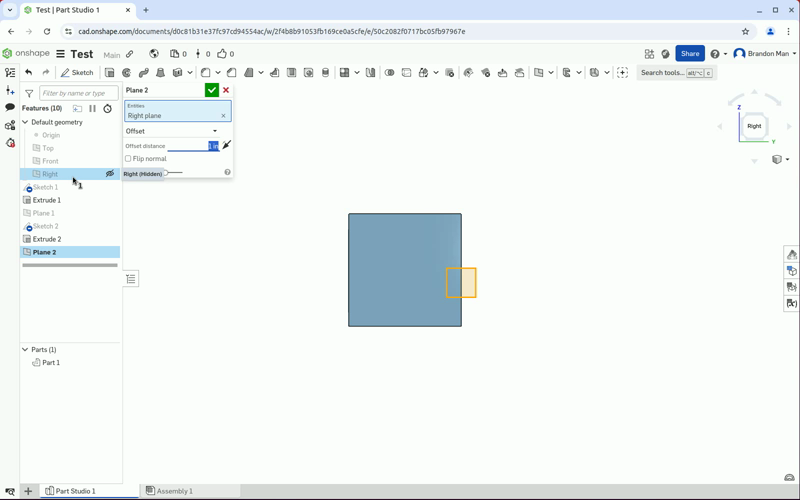
text(7.456)
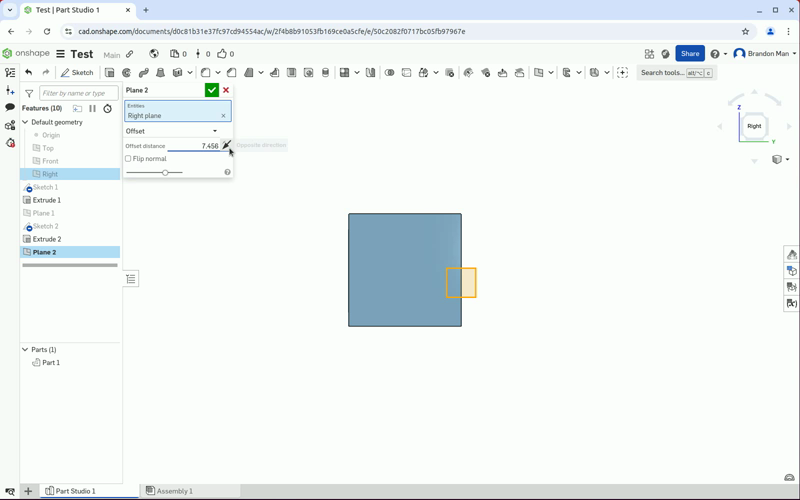
mouse_move(229, 147)
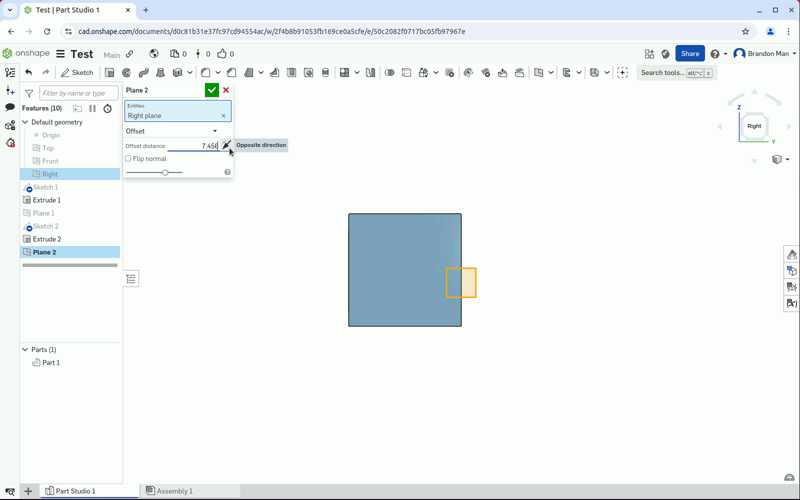
click(229, 147)
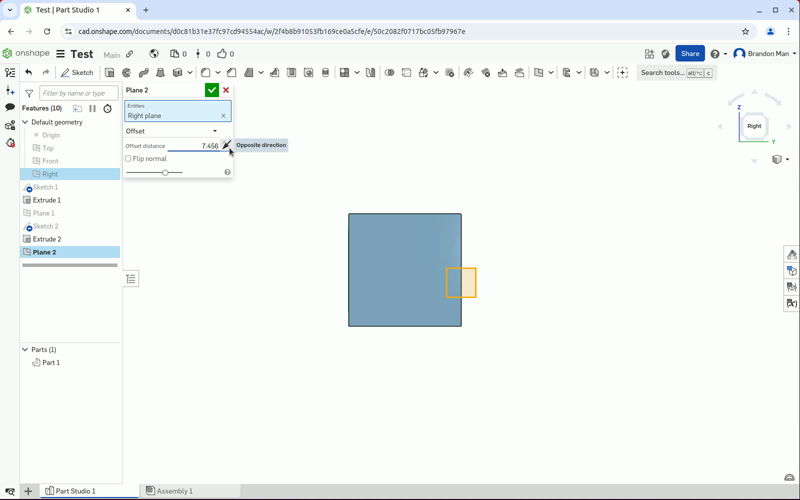
key(enter, 2)
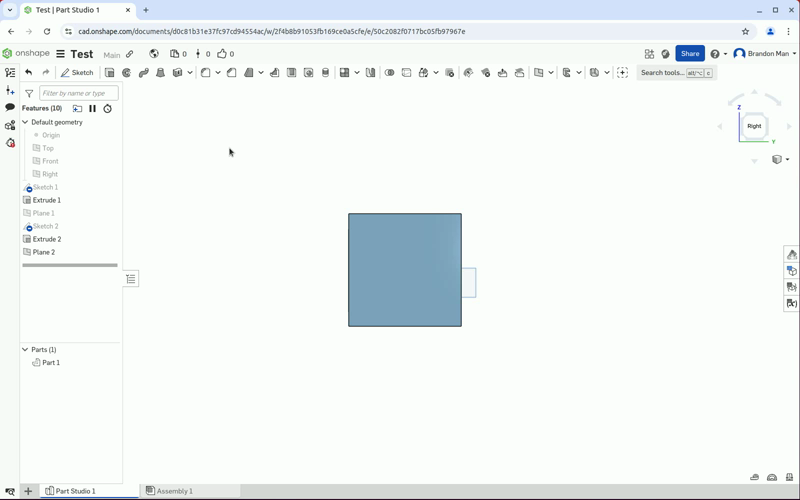
key(shift+s)
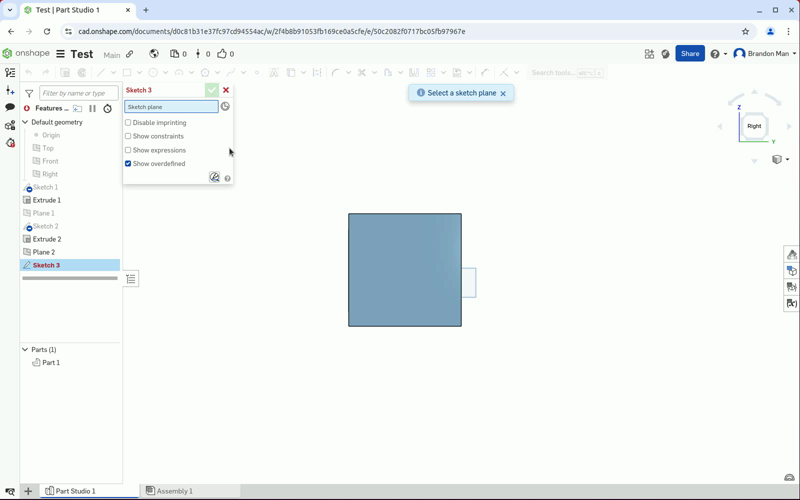
mouse_move(73, 254)
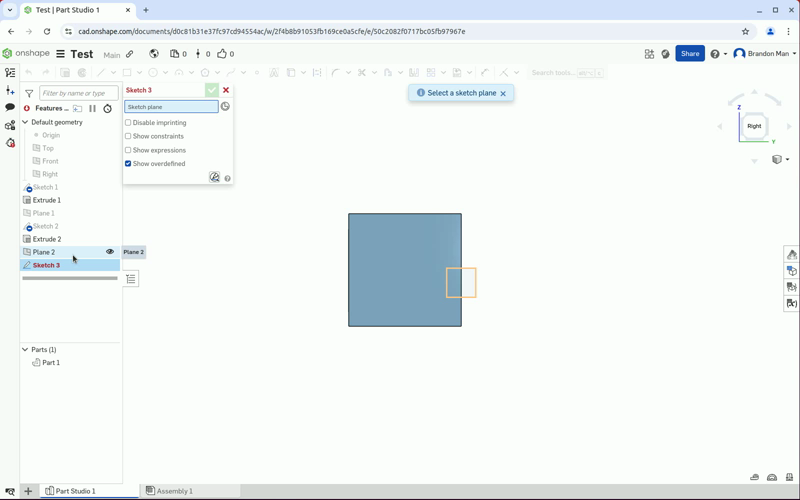
click(73, 254)
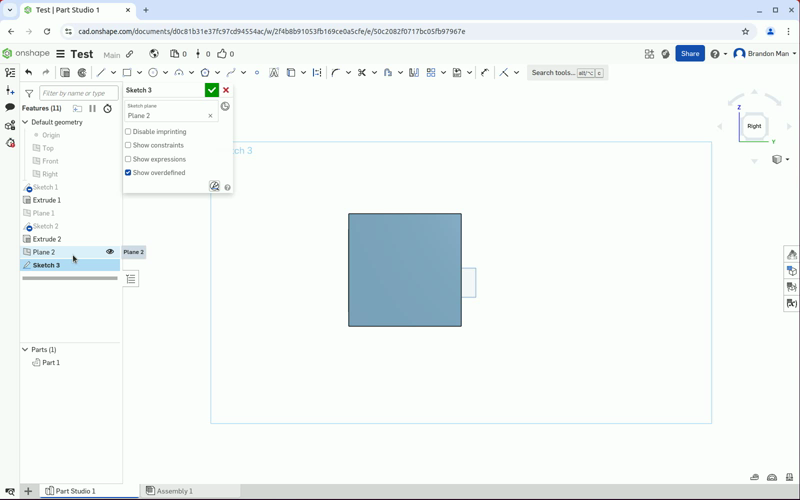
mouse_move(73, 352)
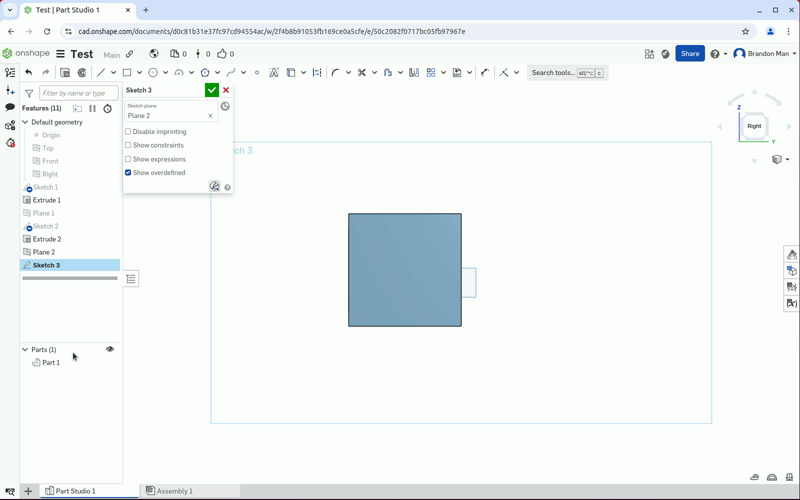
key(y)
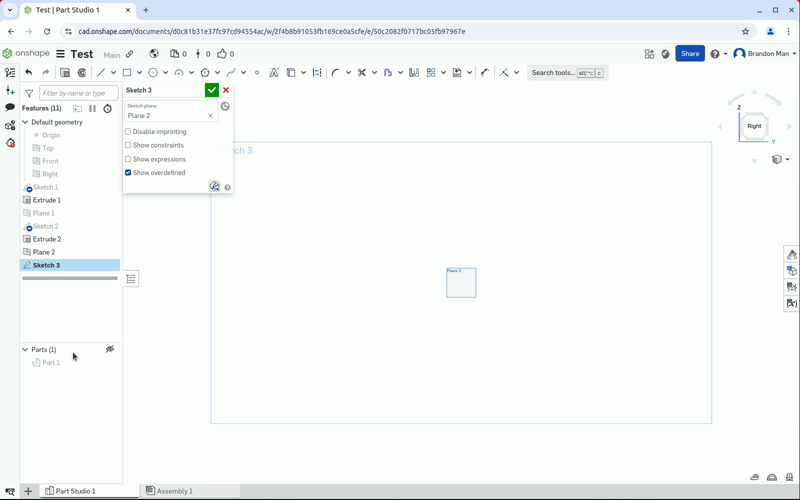
key(l)
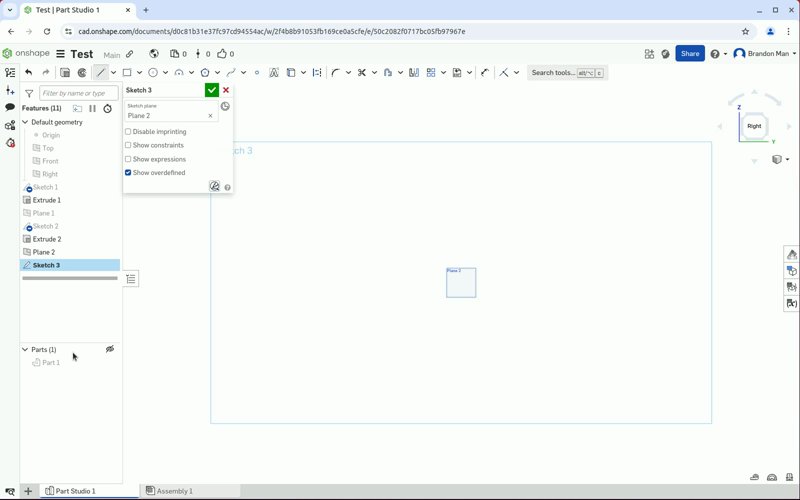
key_down(shift)
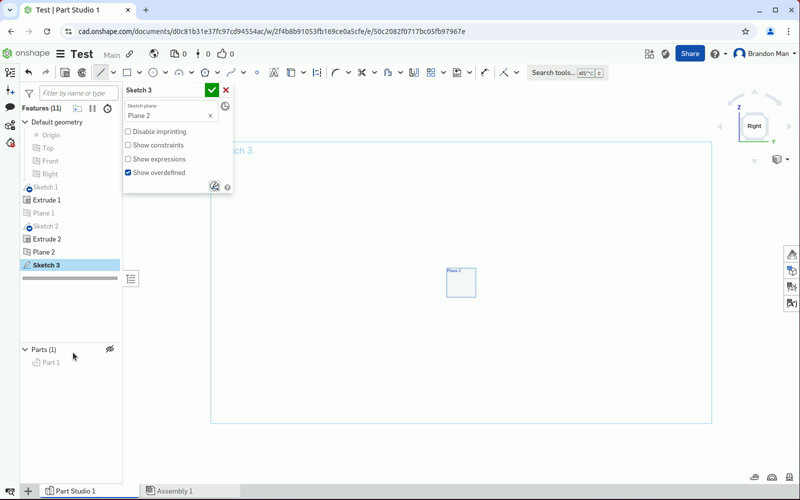
mouse_move(348, 326)
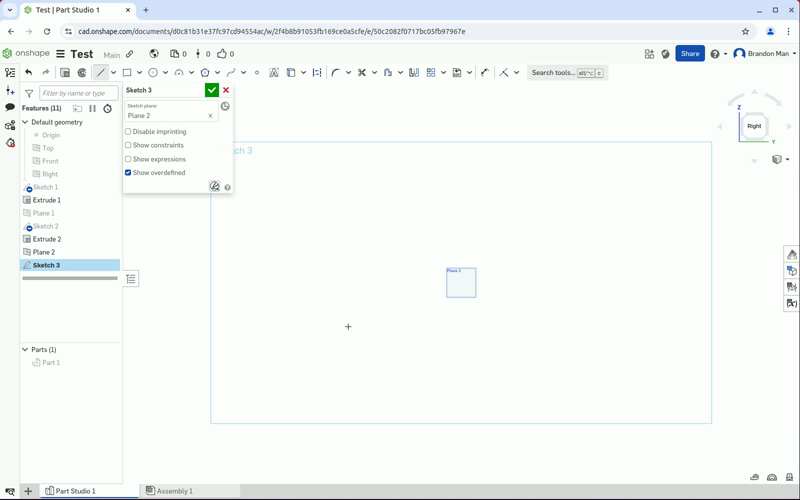
click(348, 326)
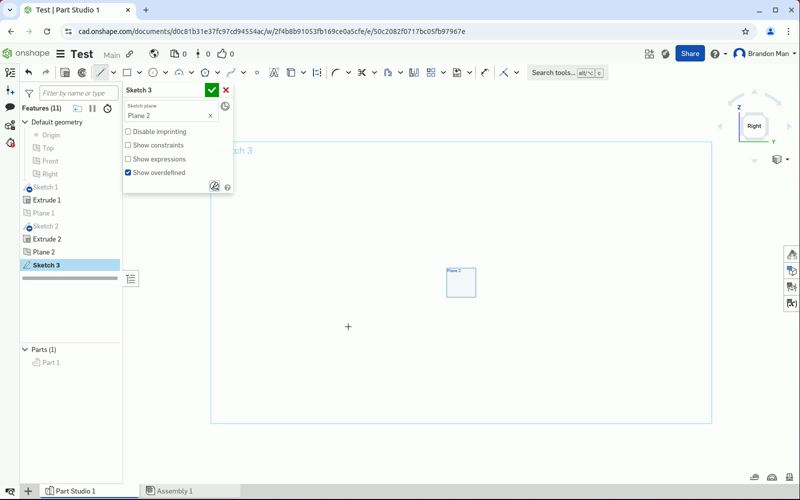
key_up(shift)
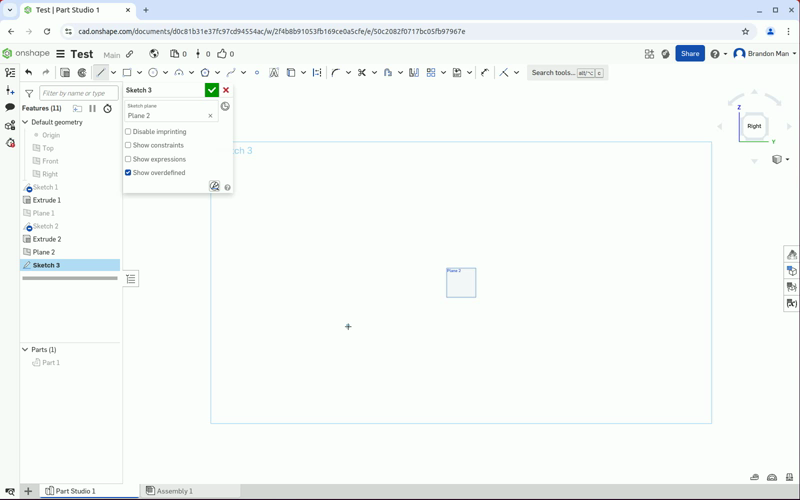
key_down(shift)
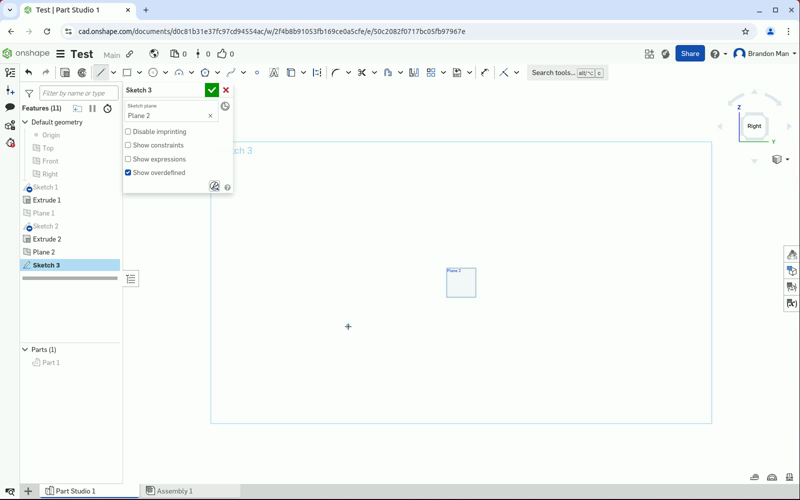
mouse_move(460, 326)
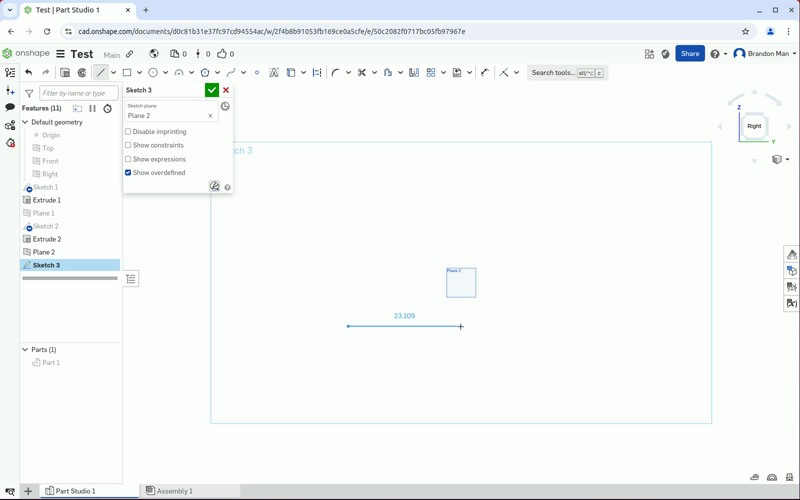
click(460, 326)
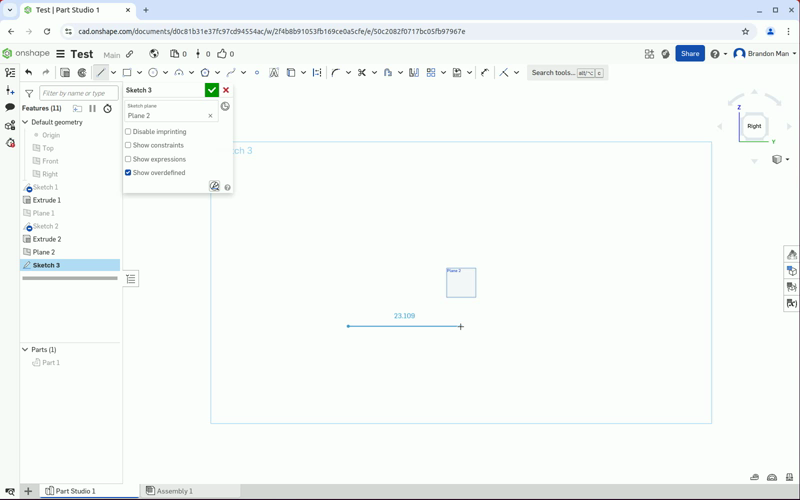
key_up(shift)
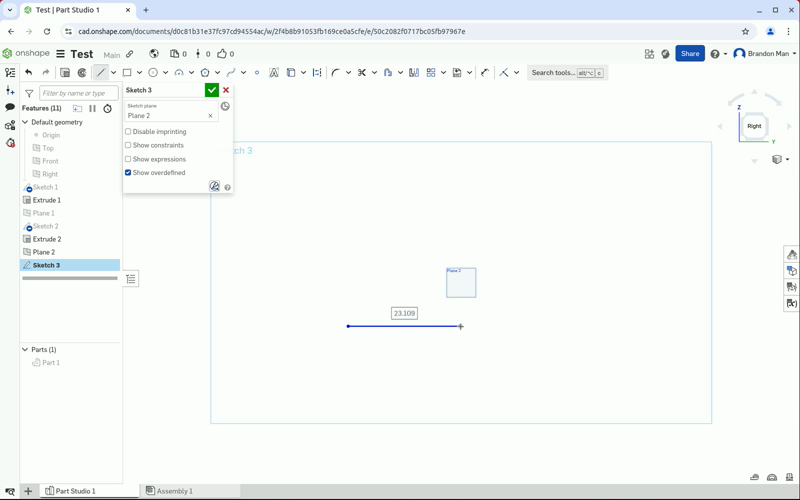
key_down(shift)
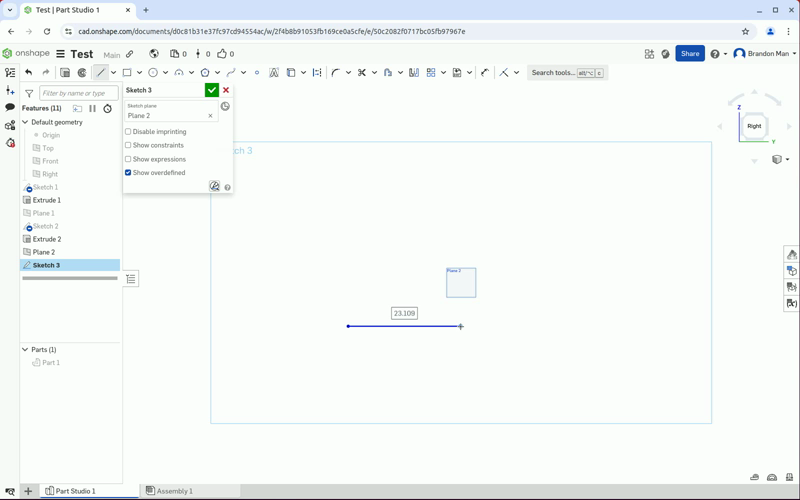
mouse_move(490, 326)
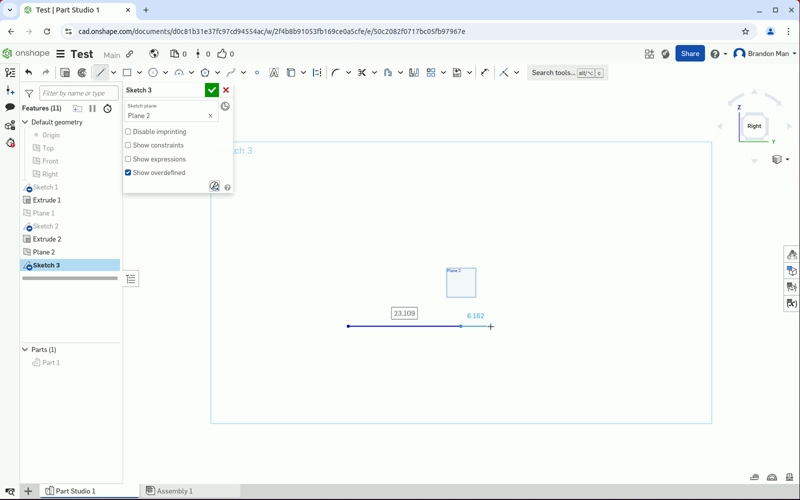
mouse_move(460, 297)
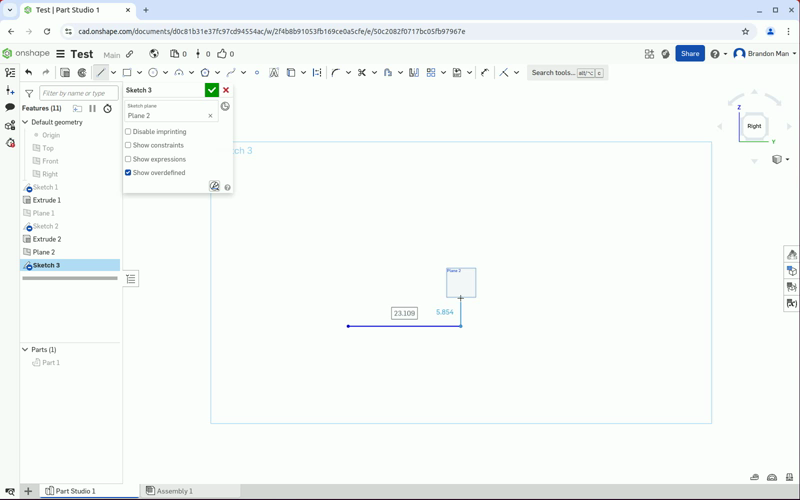
click(460, 297)
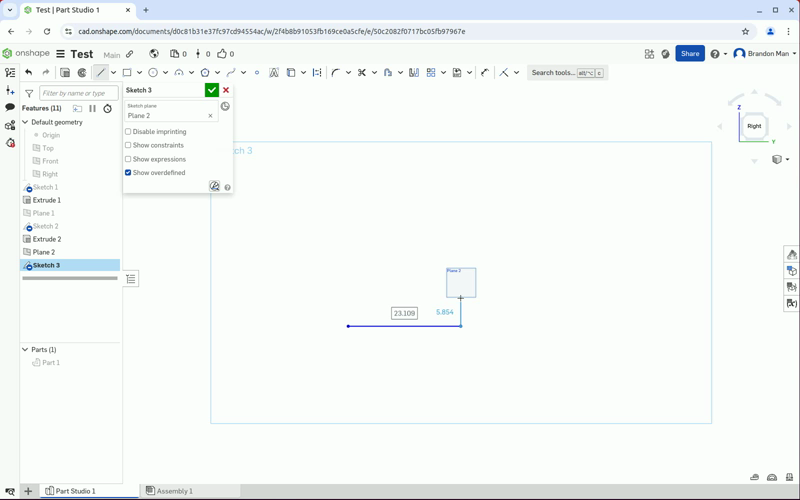
key_up(shift)
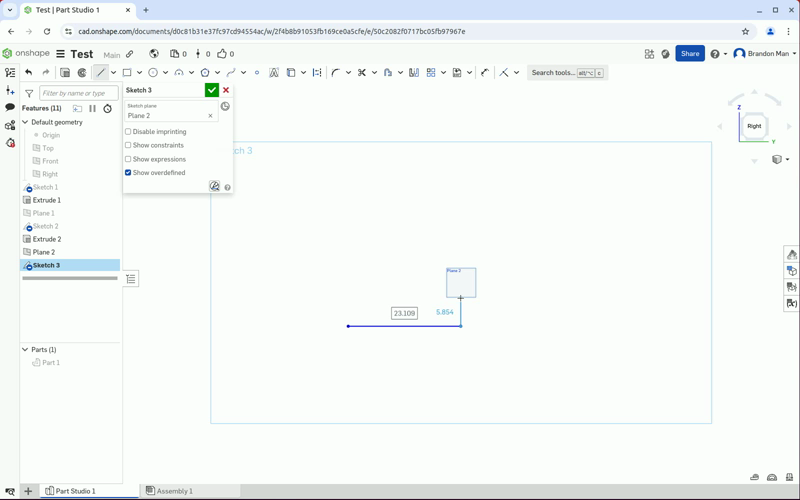
key_down(shift)
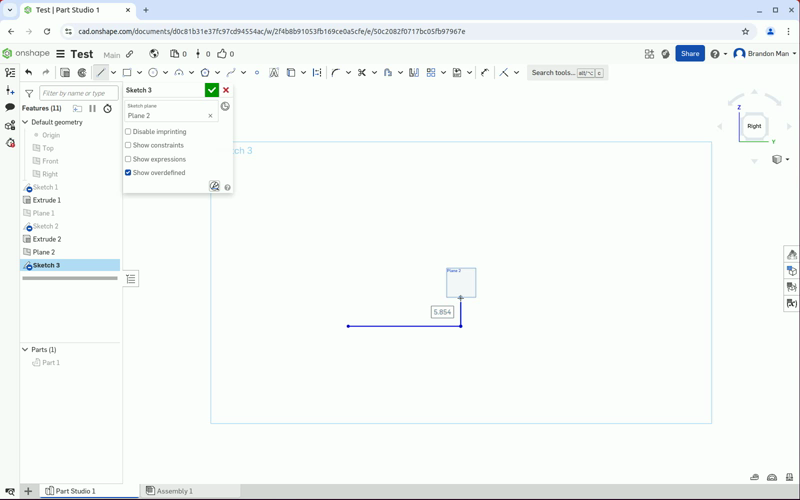
mouse_move(348, 297)
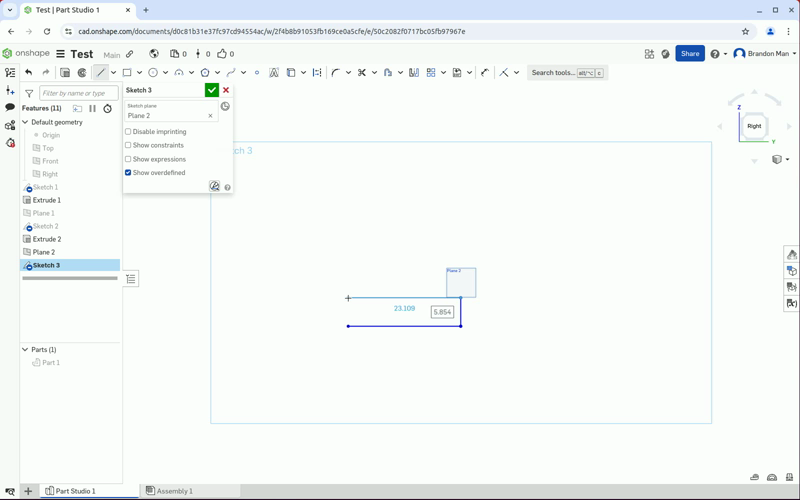
click(348, 297)
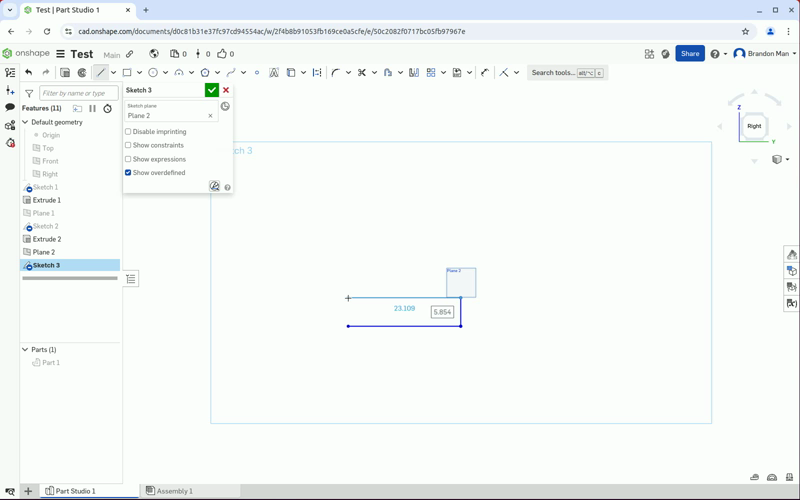
key_up(shift)
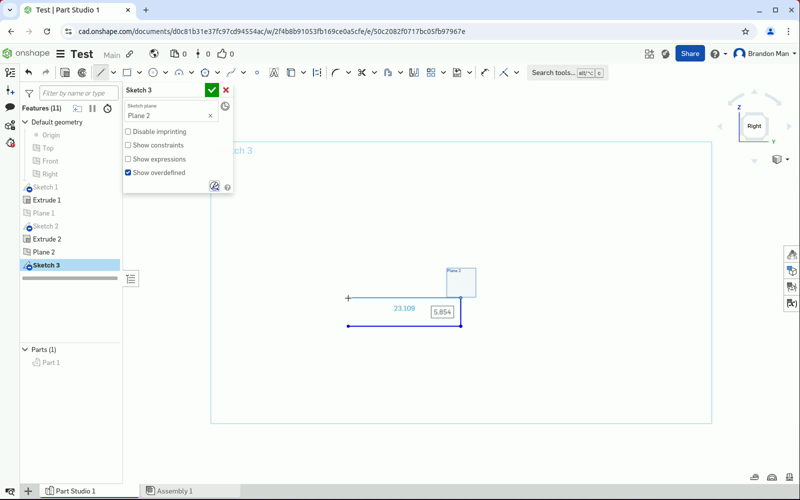
mouse_move(378, 297)
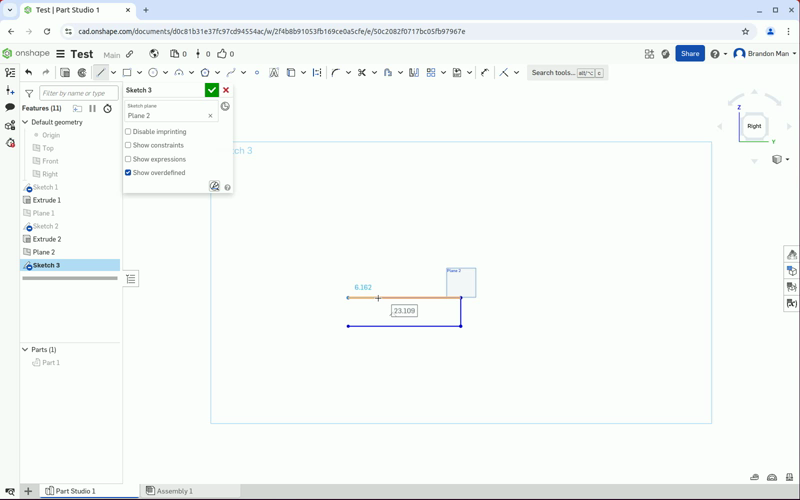
key_down(shift)
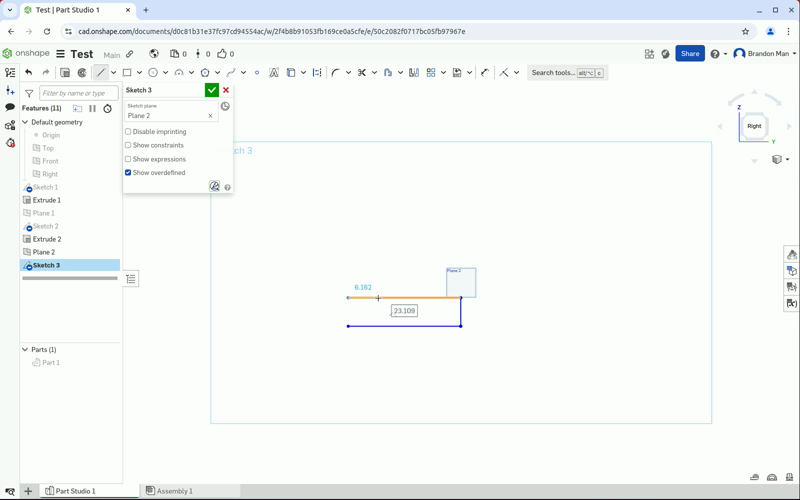
mouse_move(348, 326)
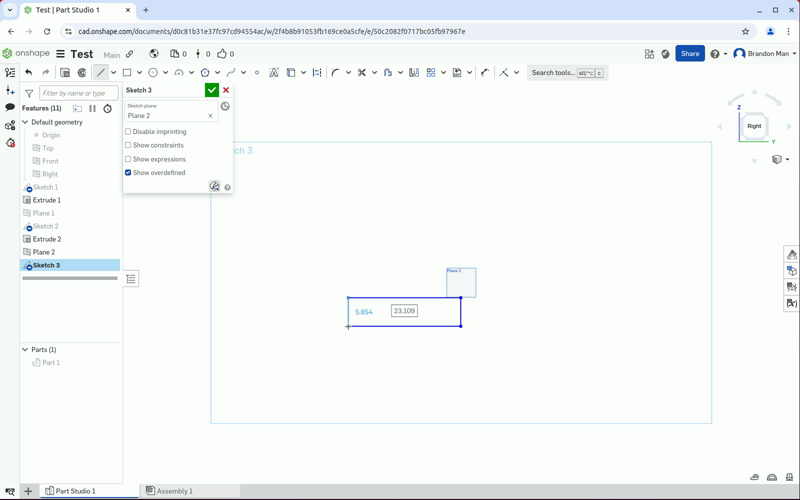
key_up(shift)
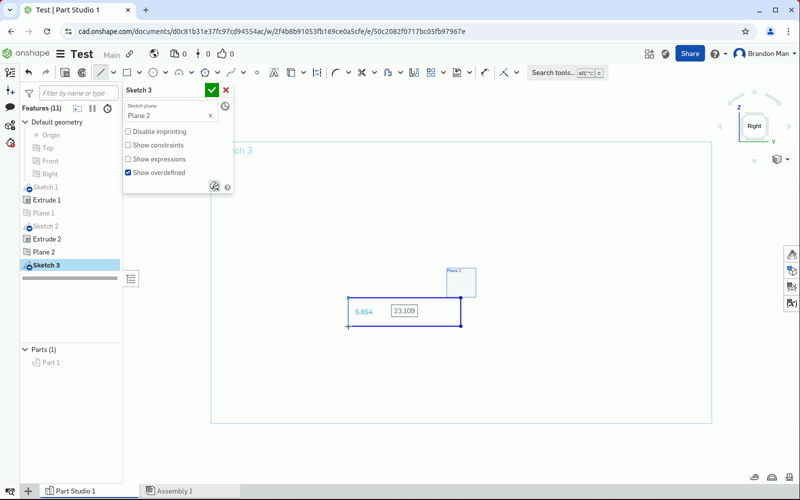
click(348, 326)
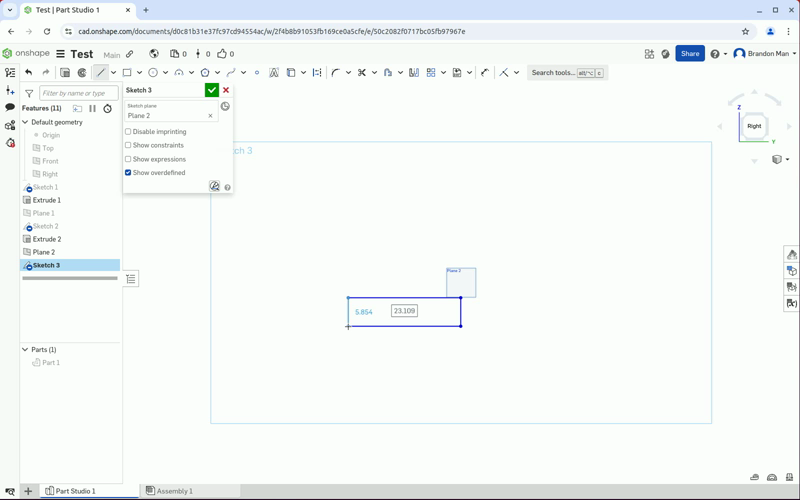
key(esc)
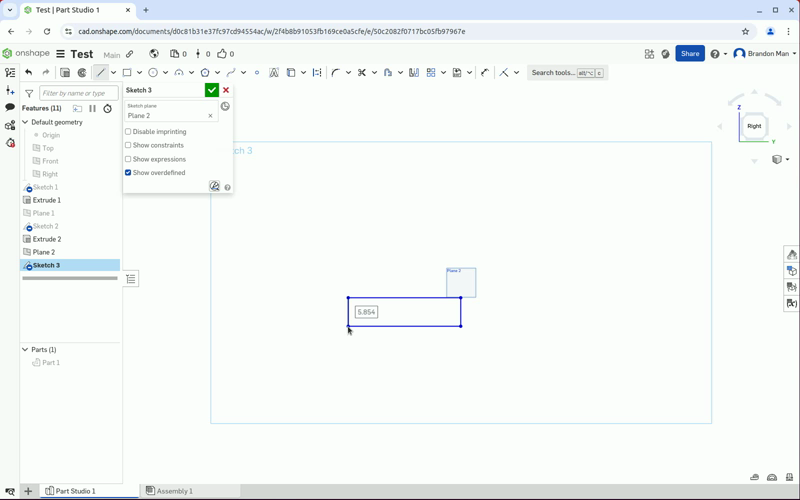
mouse_move(356, 300)
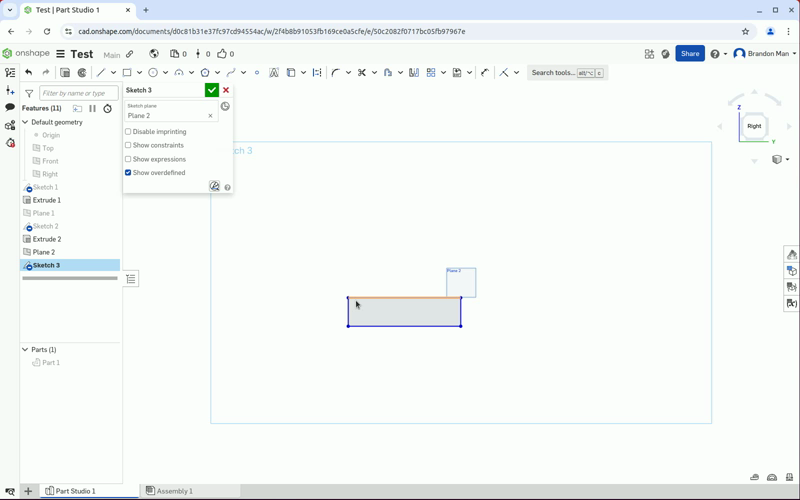
click(356, 300)
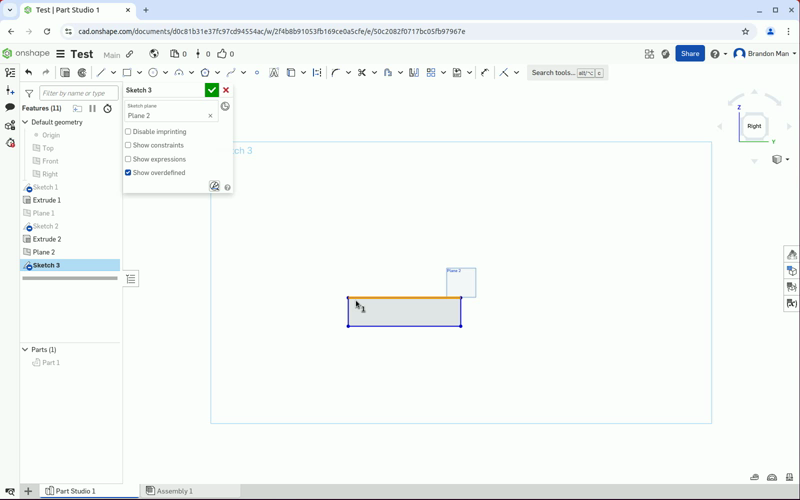
mouse_move(73, 352)
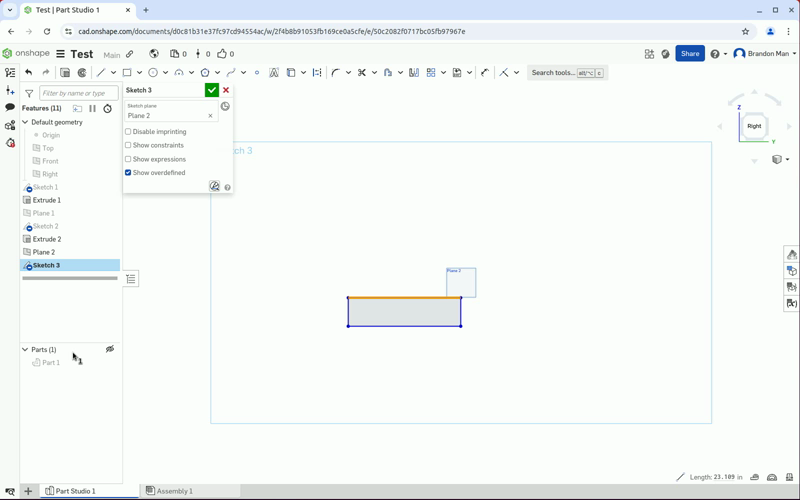
key(shift+y)
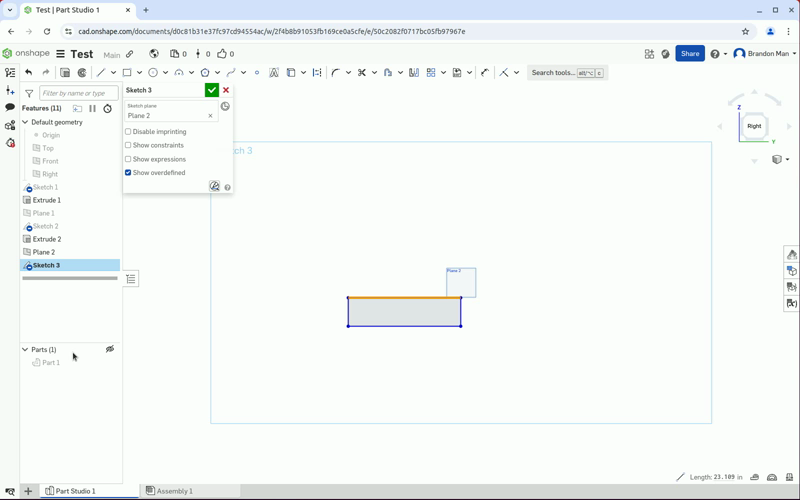
key(shift+e)
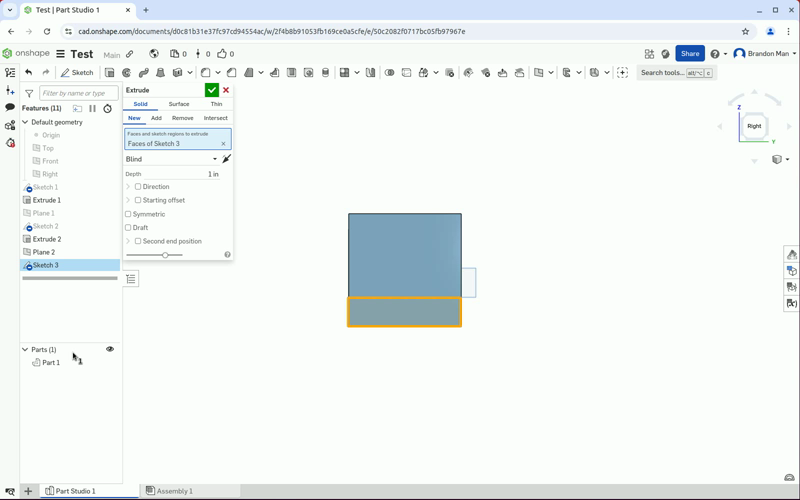
mouse_move(143, 106)
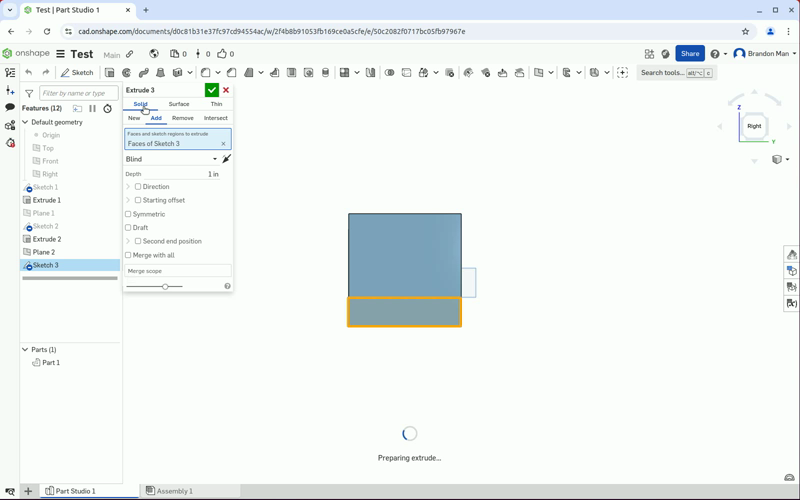
click(143, 106)
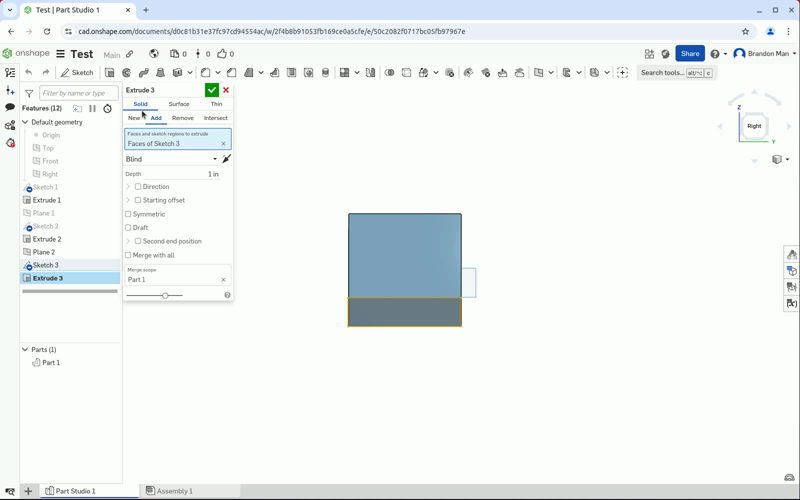
mouse_move(137, 120)
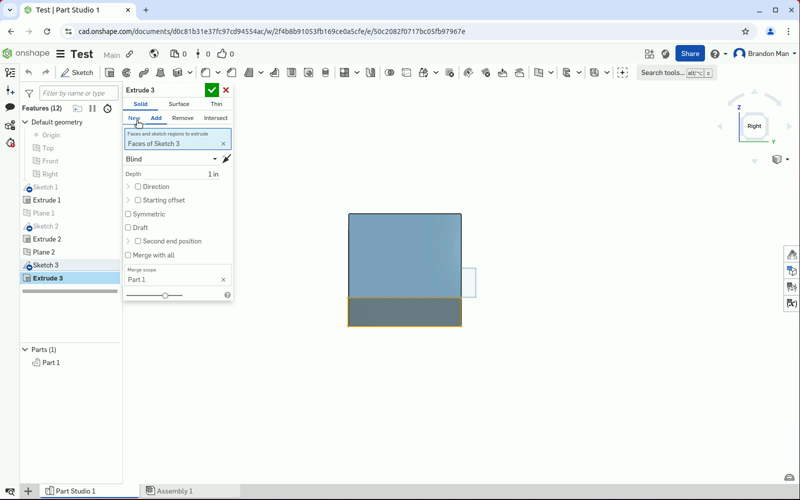
click(137, 120)
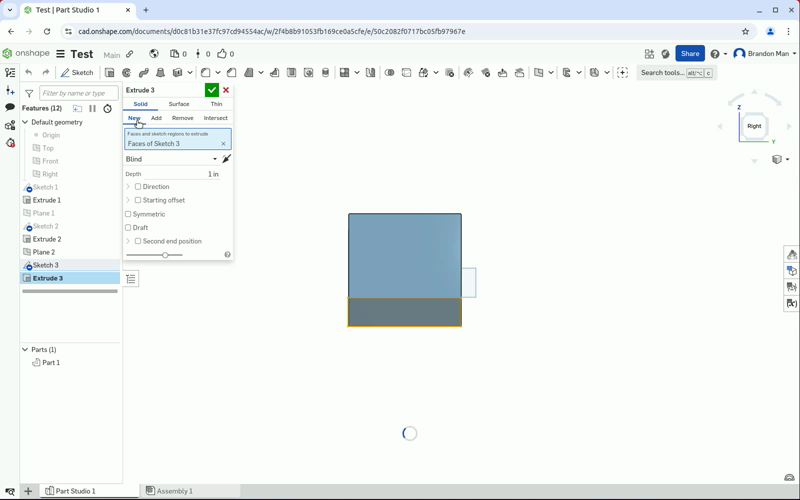
key(tab, 4)
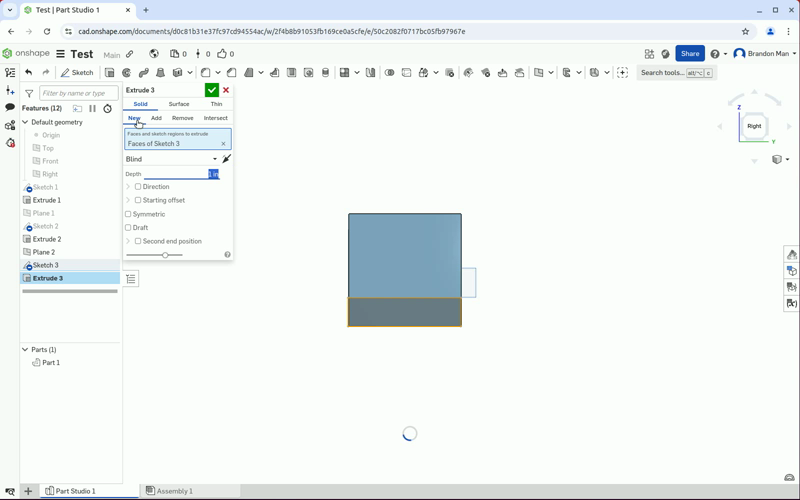
text(5.777)
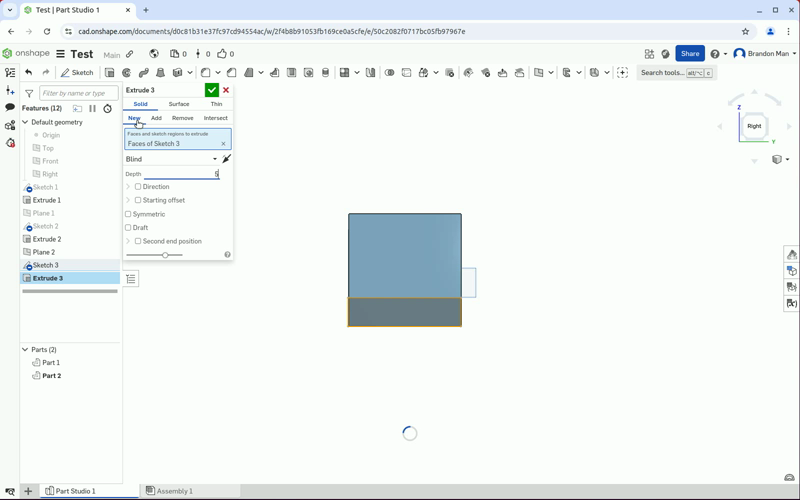
key(enter)
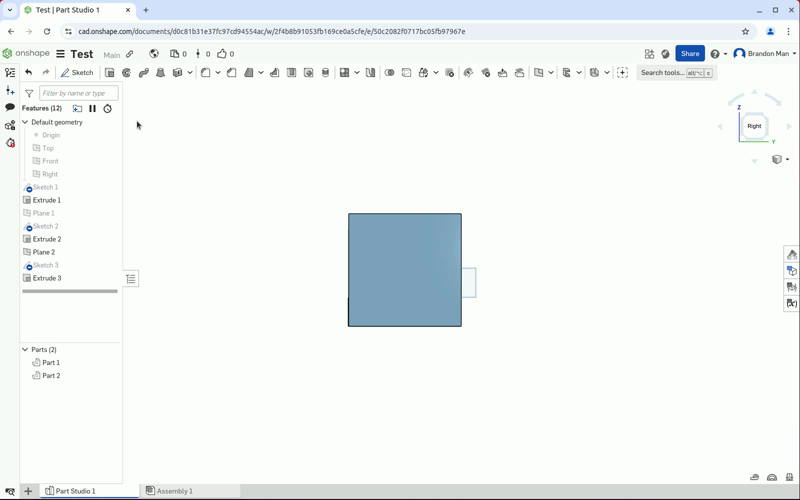
key(shift+h)
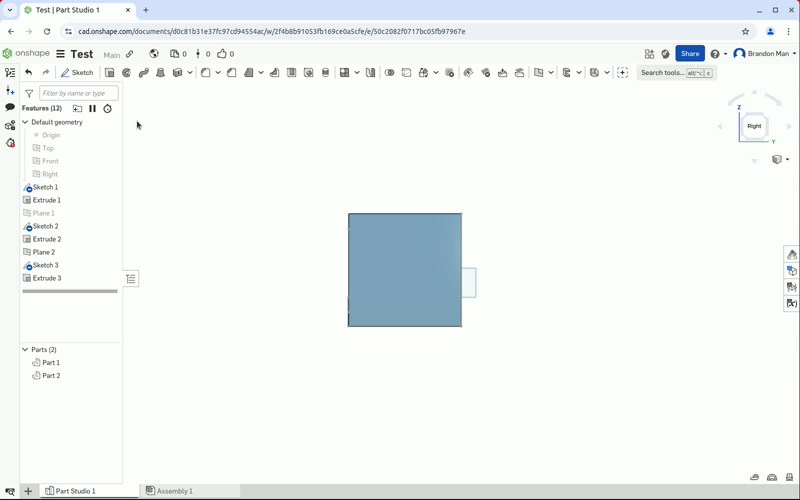
key(shift+h)
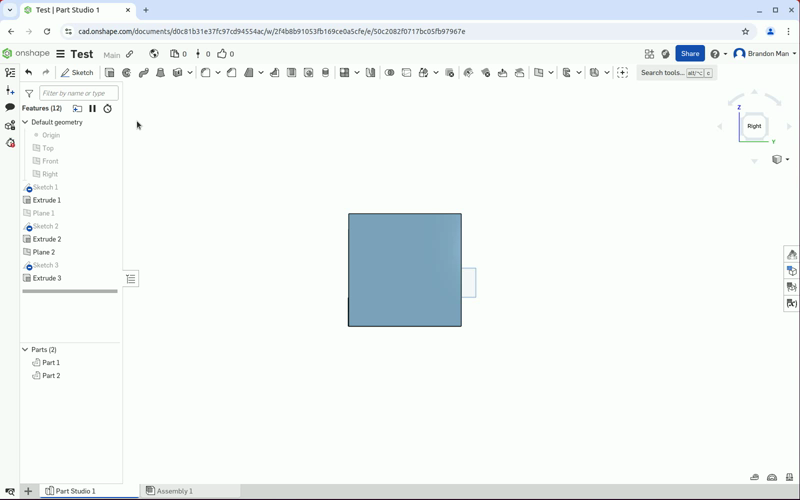
mouse_move(73, 189)
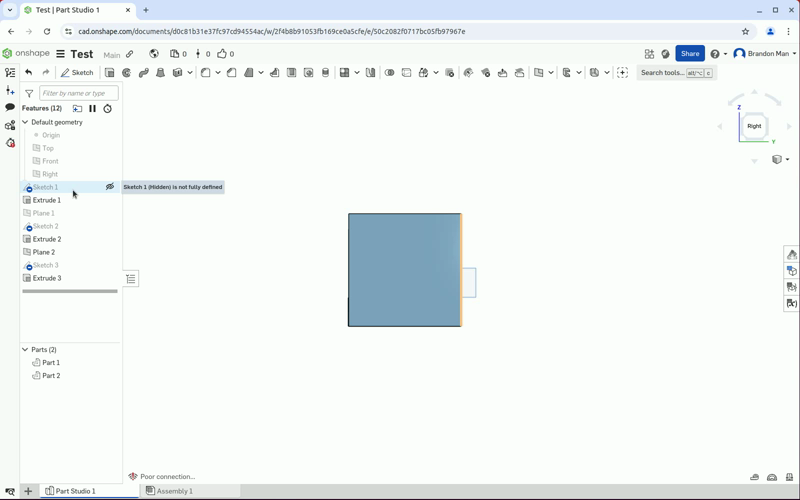
click(73, 189)
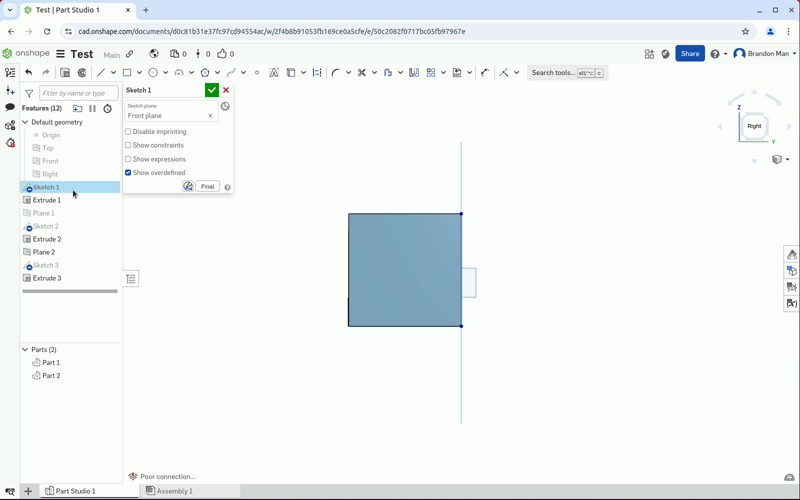
mouse_move(229, 92)
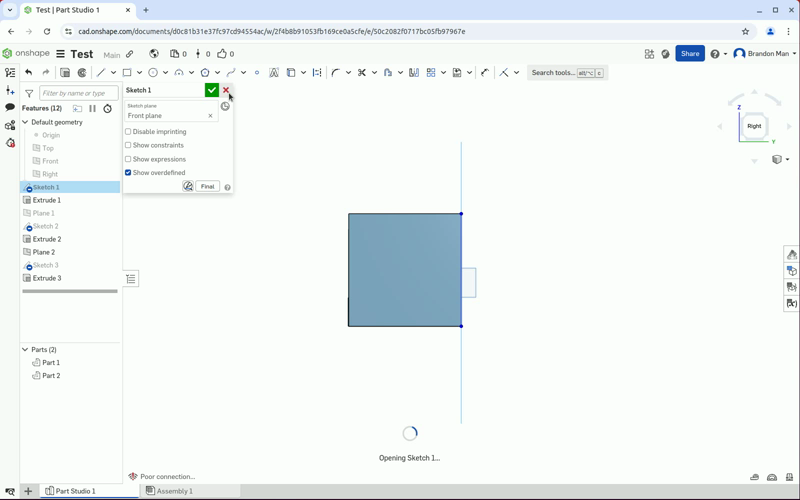
click(229, 92)
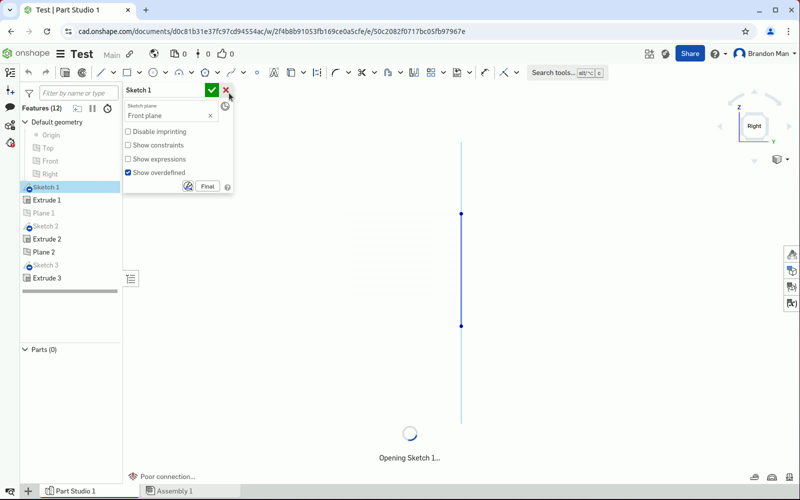
key(shift+s)
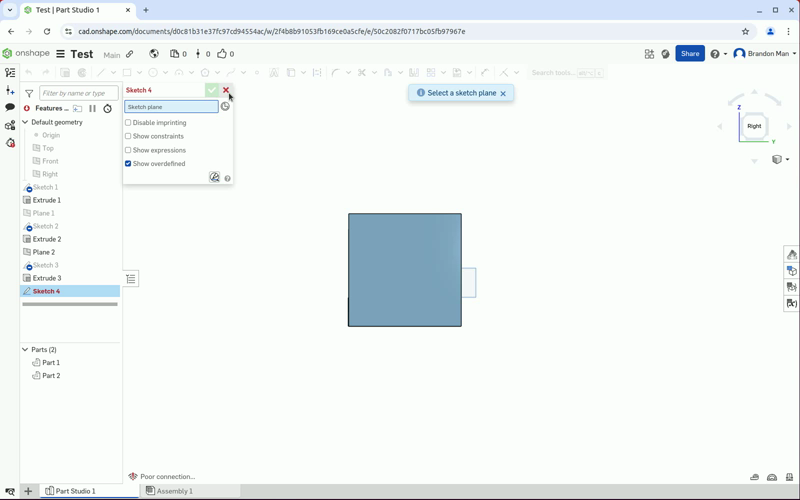
mouse_move(73, 254)
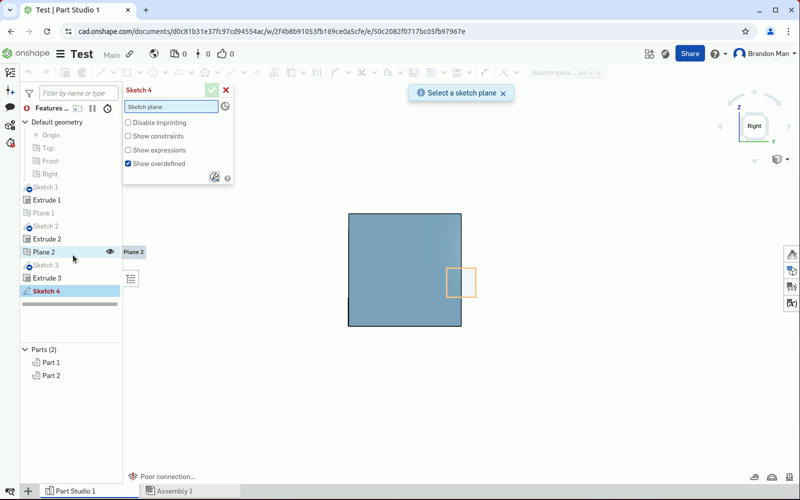
click(73, 254)
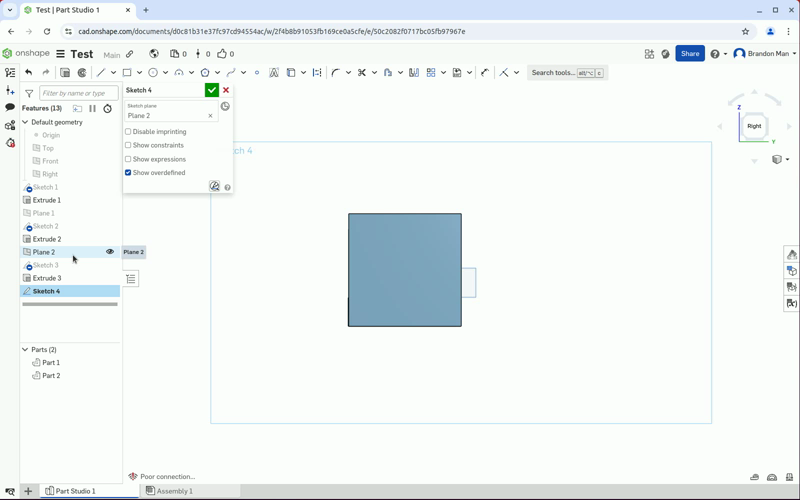
mouse_move(73, 352)
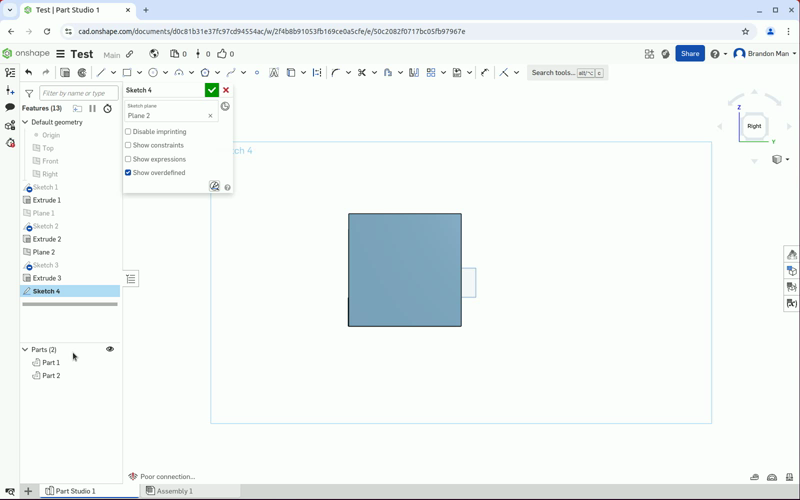
key(y)
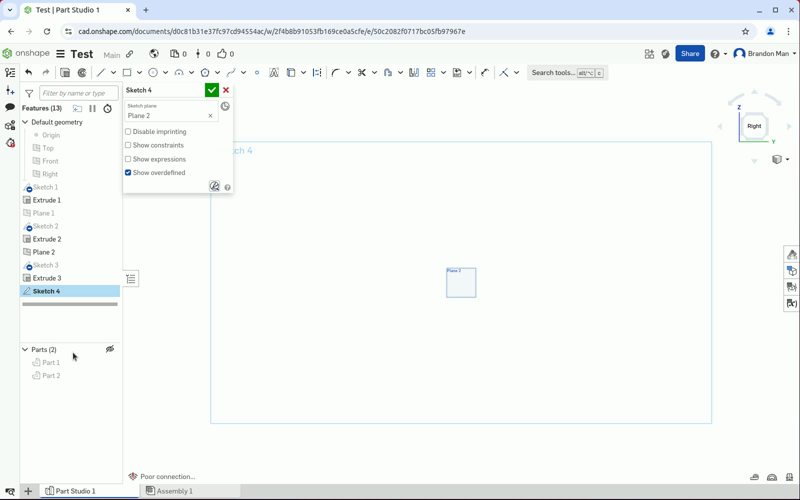
key(l)
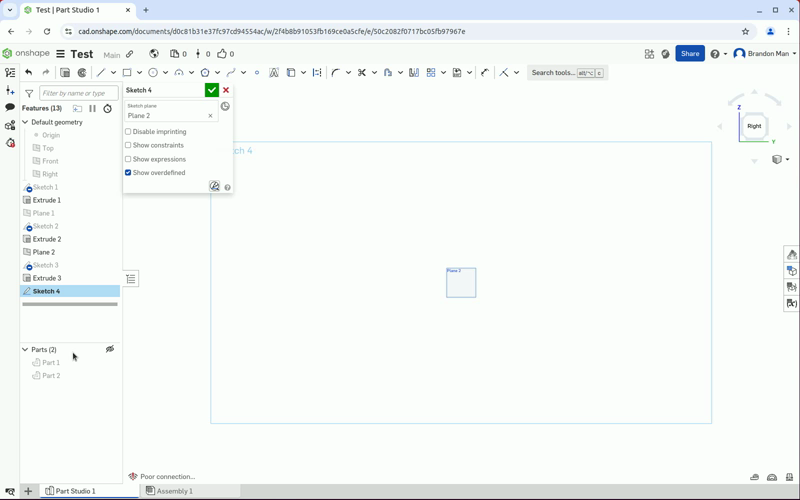
key_down(shift)
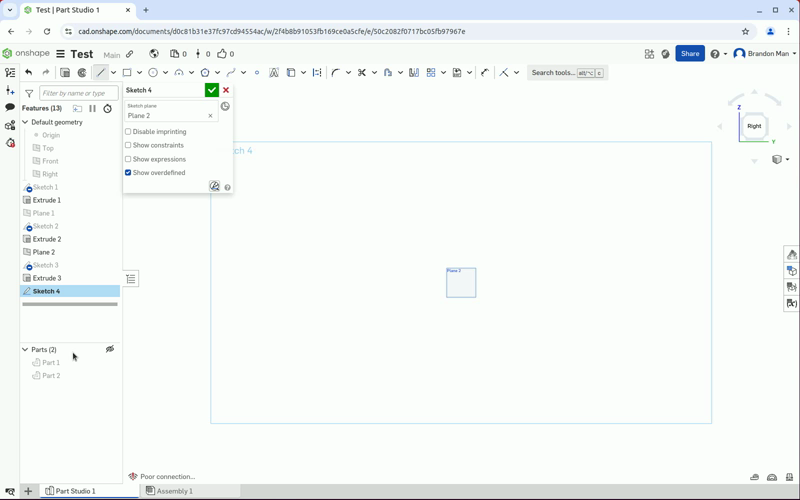
mouse_move(348, 236)
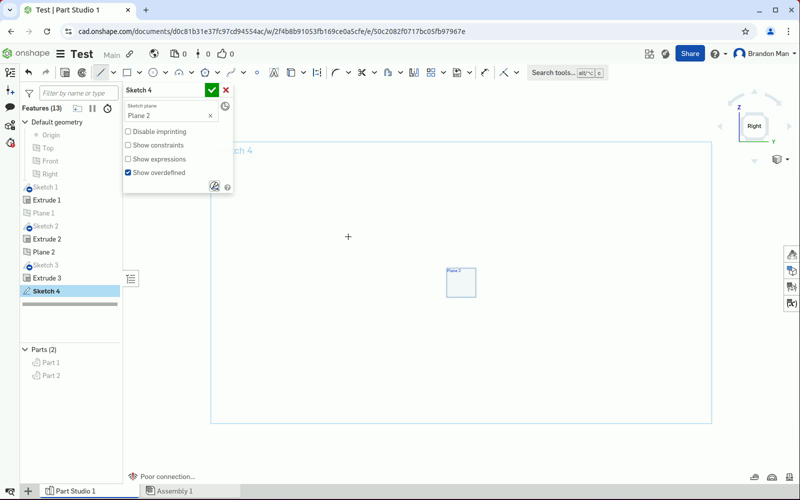
click(348, 236)
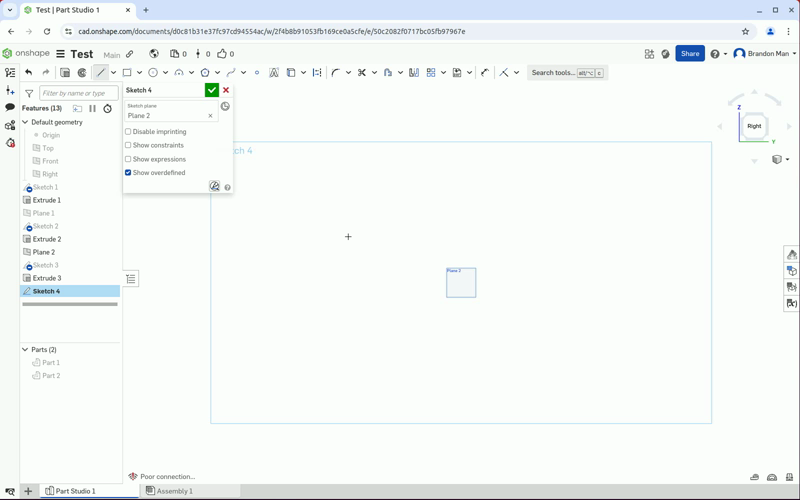
key_up(shift)
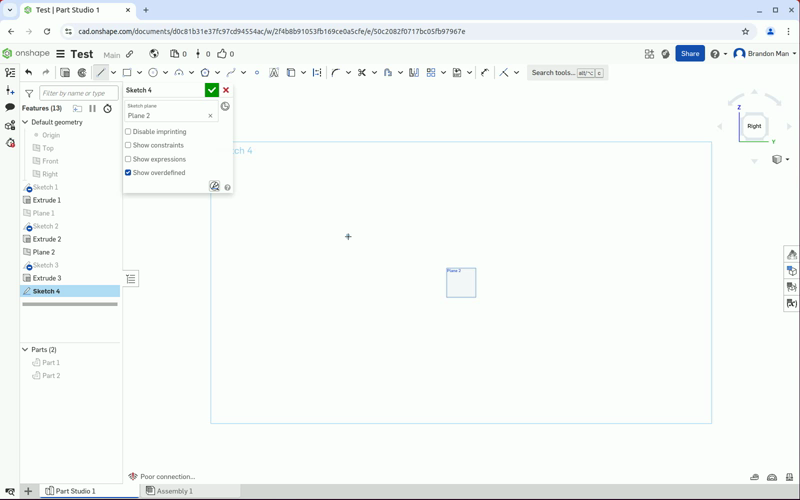
key_down(shift)
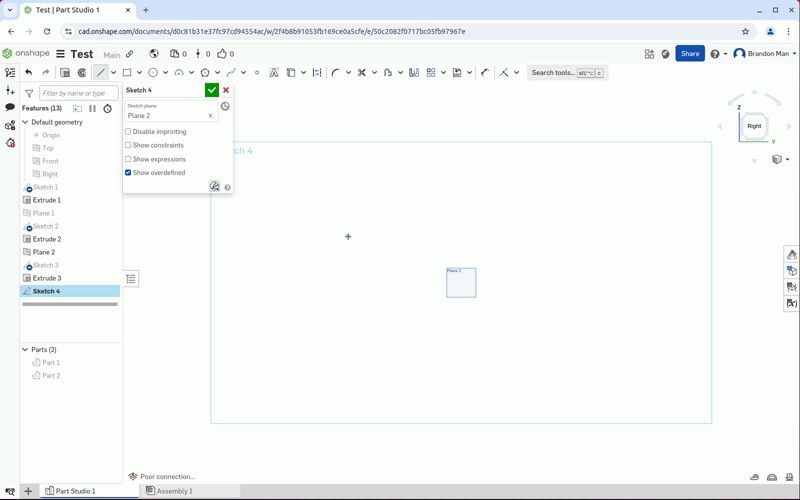
mouse_move(460, 236)
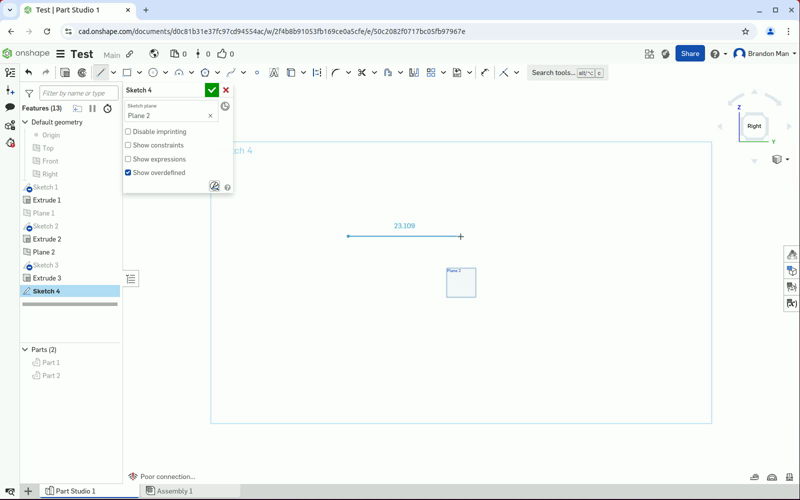
click(460, 236)
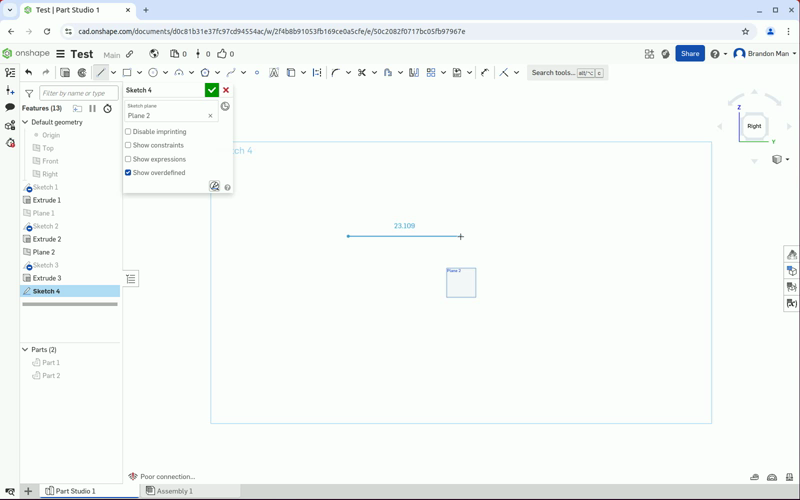
key_up(shift)
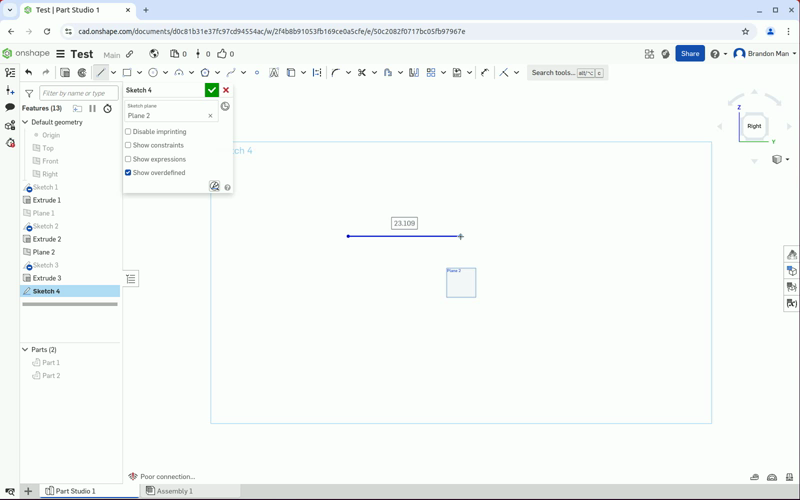
key_down(shift)
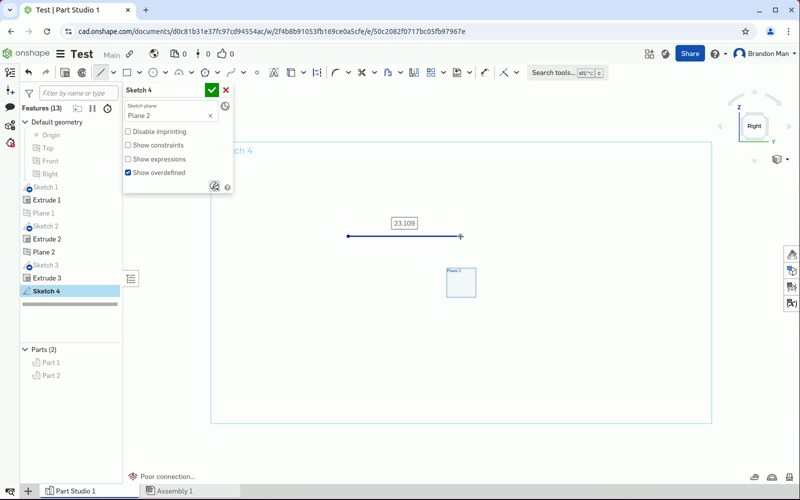
mouse_move(490, 236)
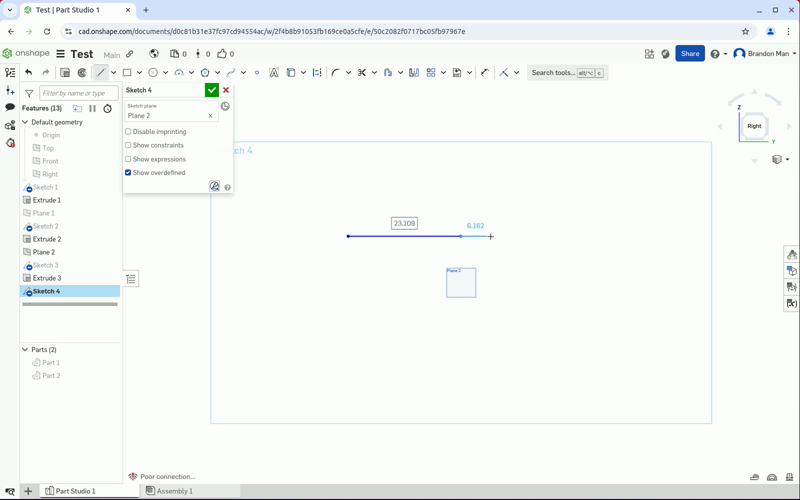
mouse_move(460, 213)
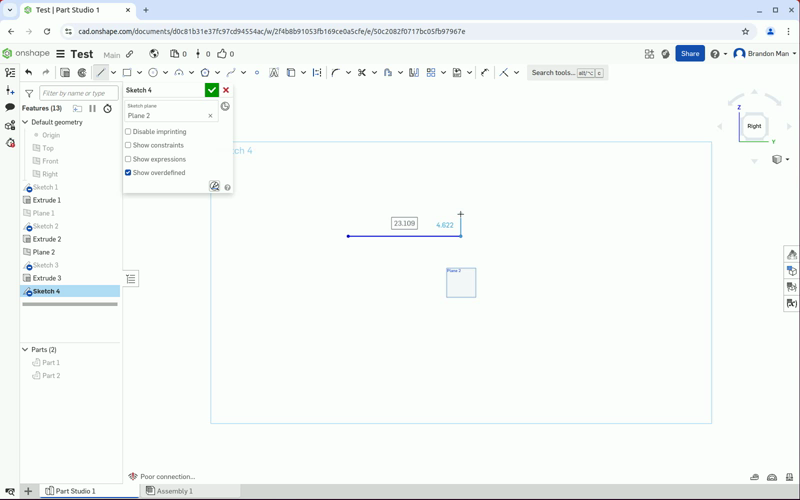
click(460, 213)
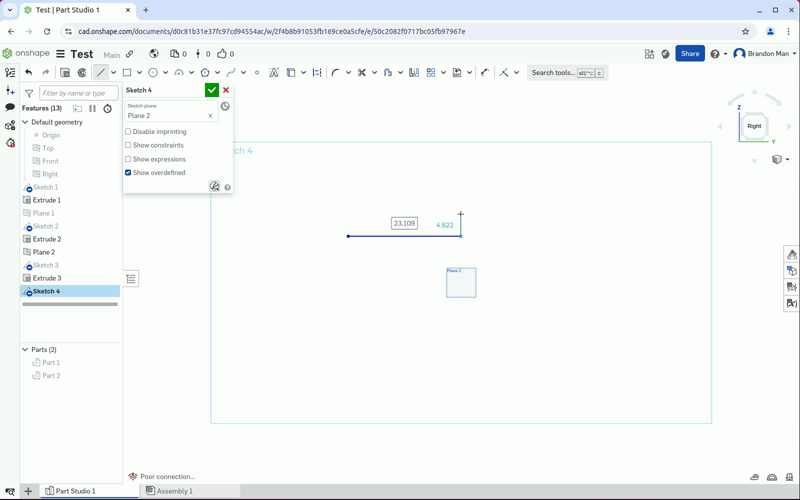
key_up(shift)
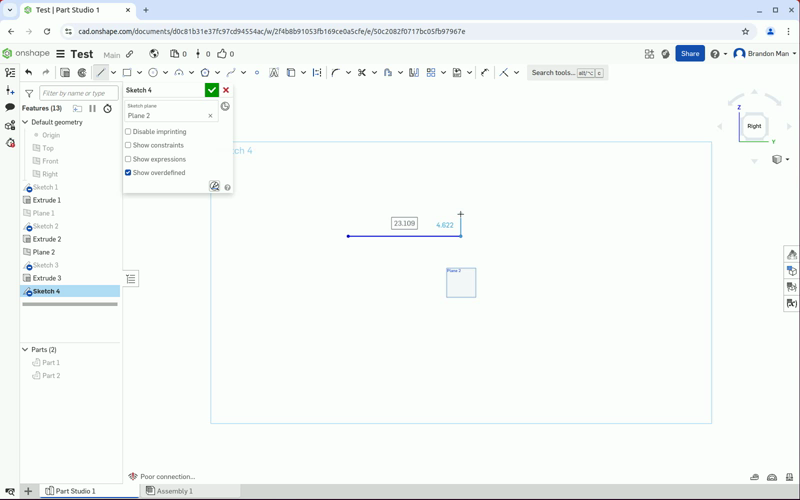
key_down(shift)
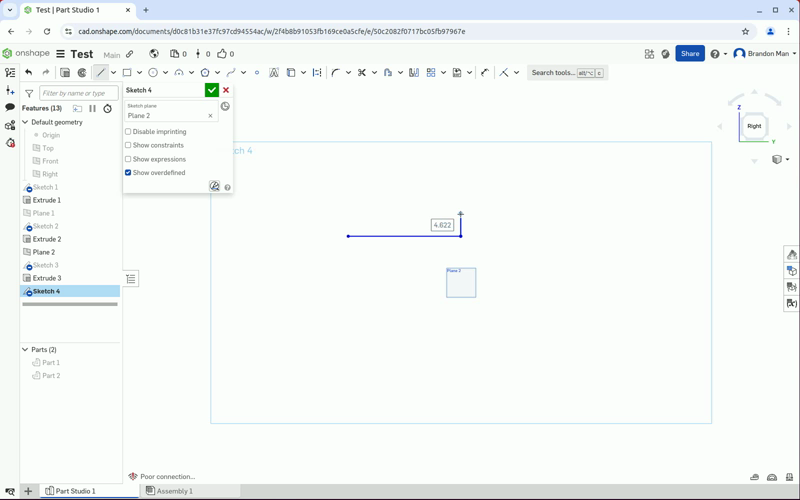
mouse_move(348, 213)
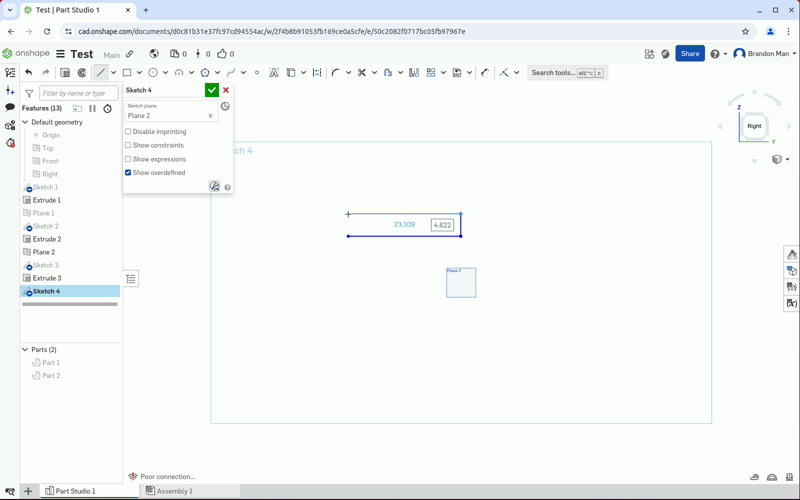
click(348, 213)
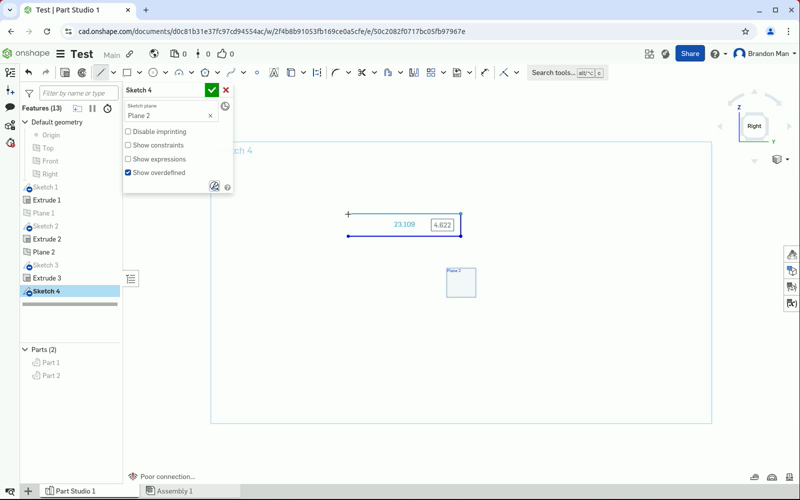
key_up(shift)
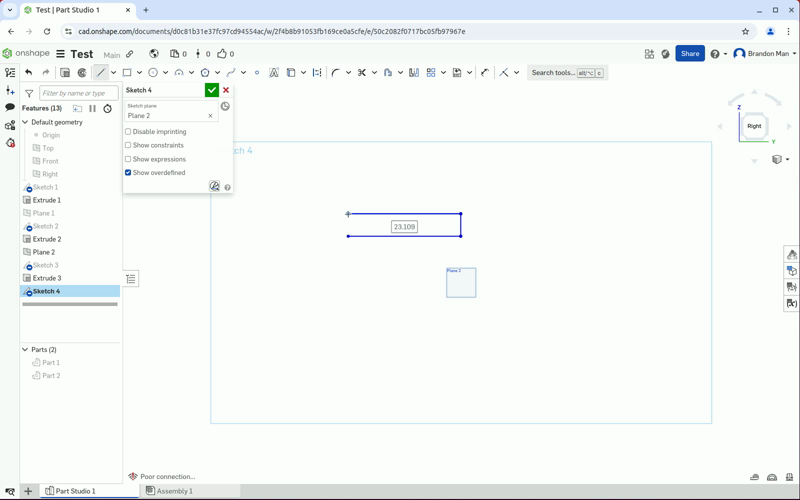
mouse_move(378, 213)
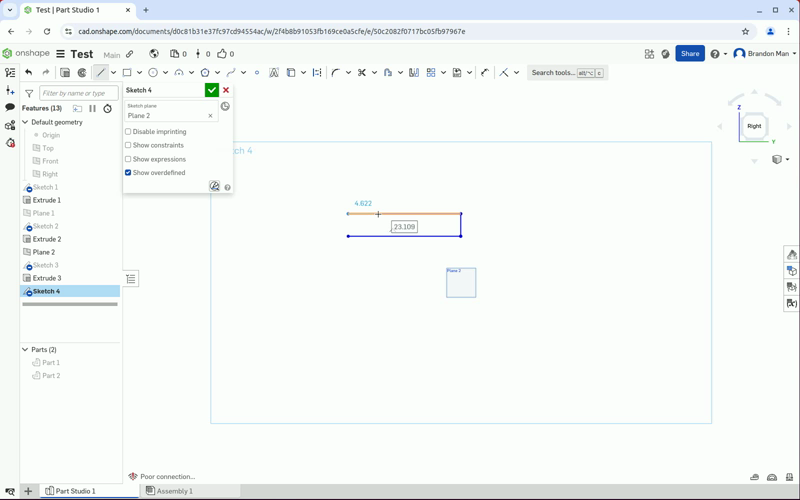
key_down(shift)
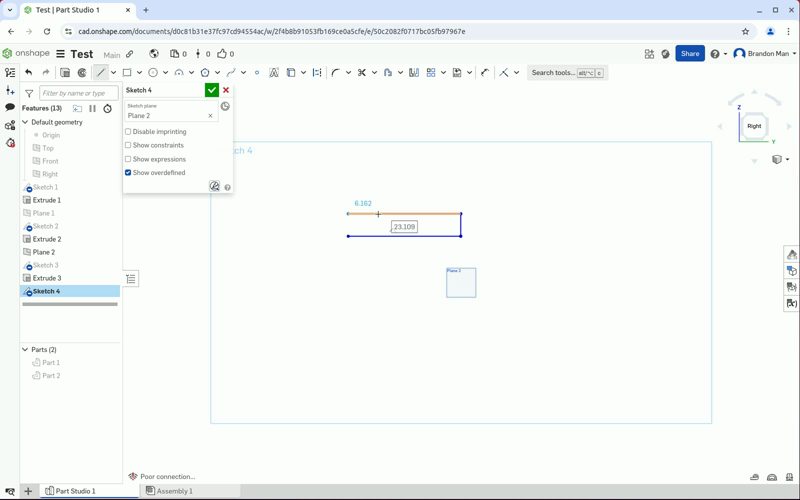
mouse_move(348, 236)
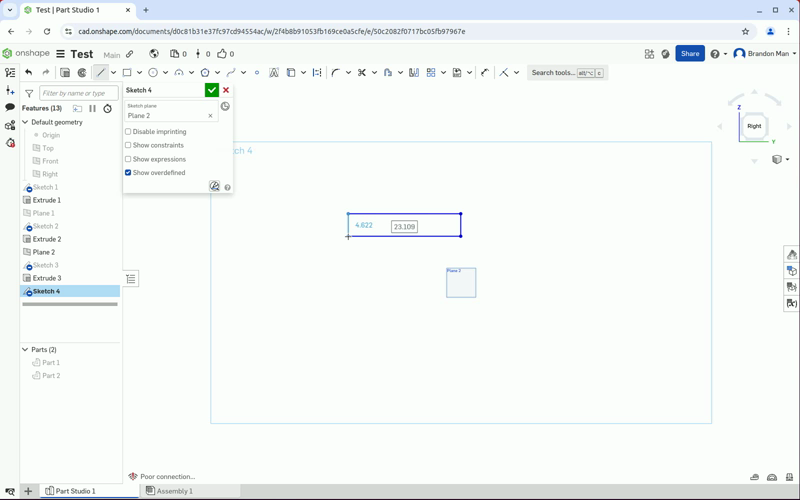
key_up(shift)
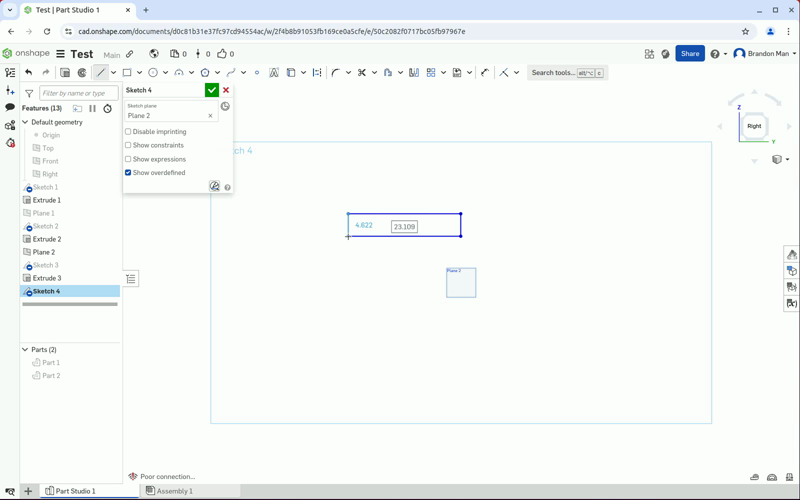
click(348, 236)
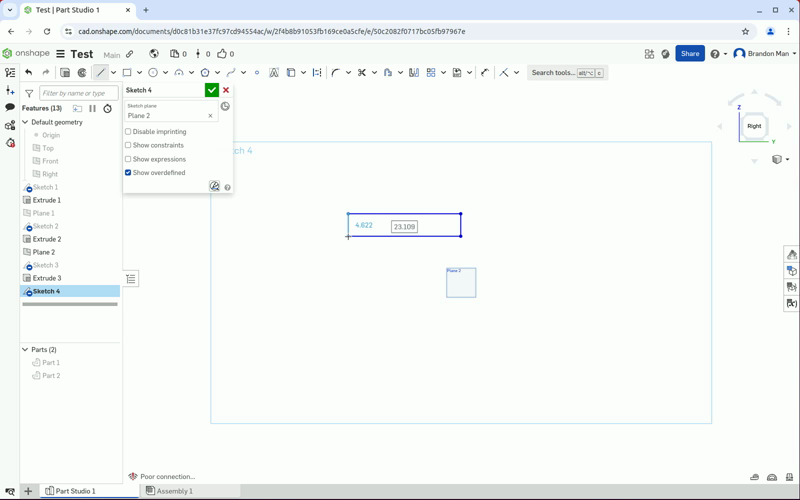
key(esc)
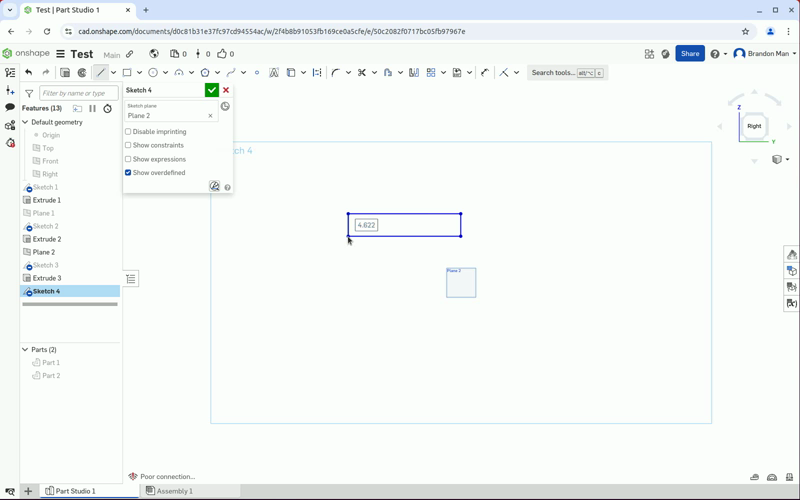
mouse_move(363, 231)
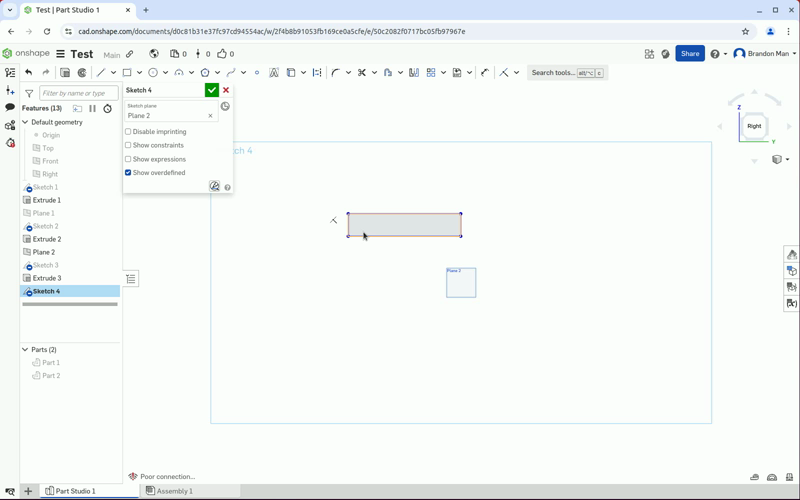
click(363, 231)
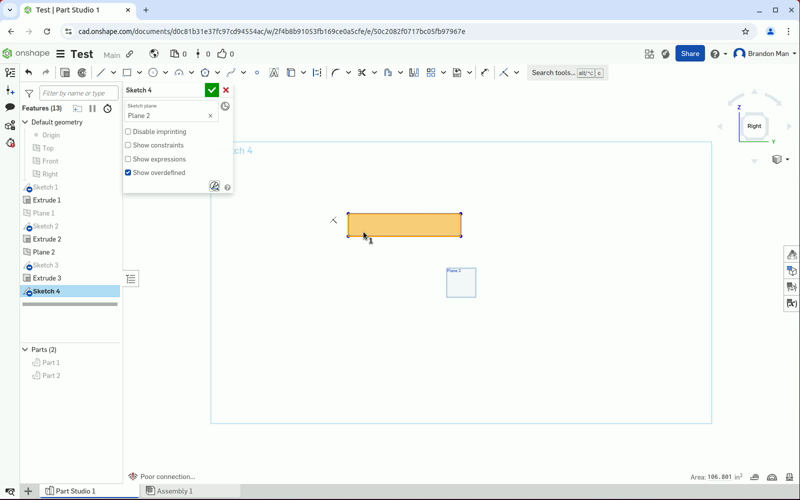
mouse_move(73, 352)
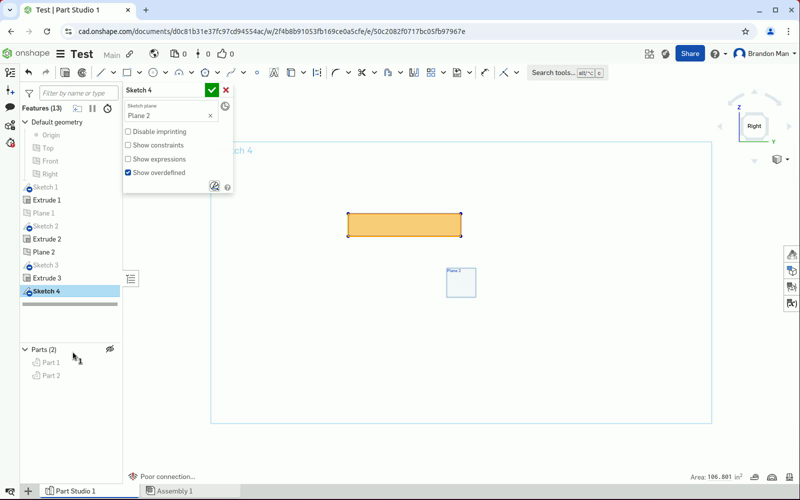
key(shift+y)
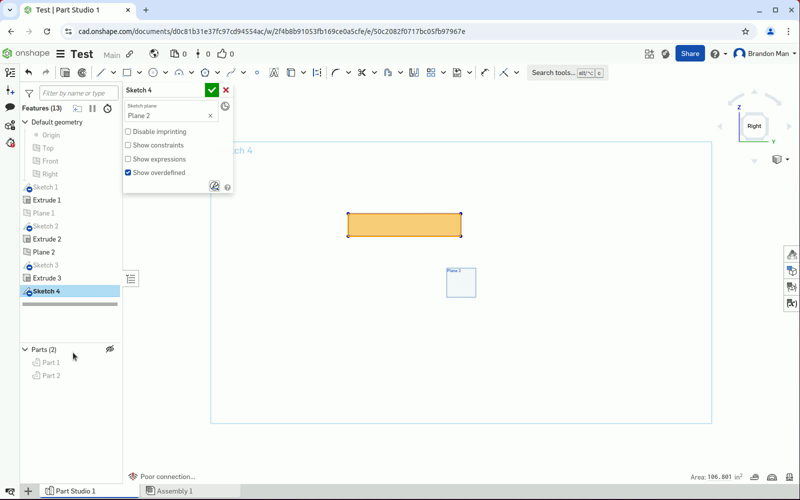
key(shift+e)
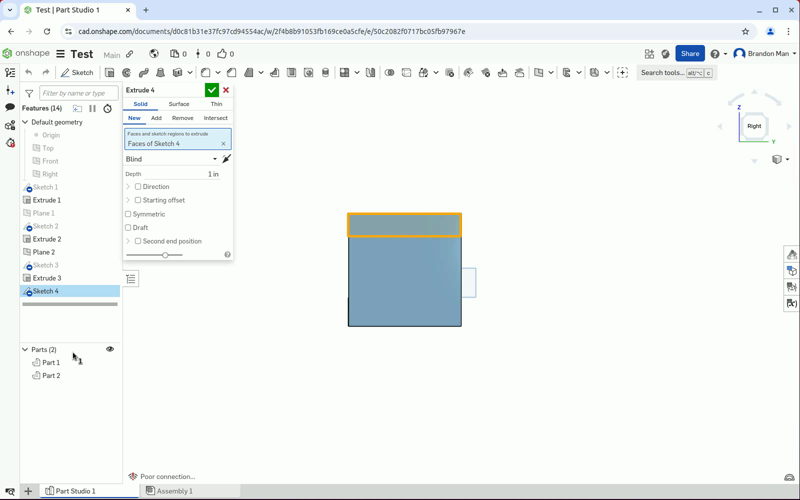
mouse_move(143, 106)
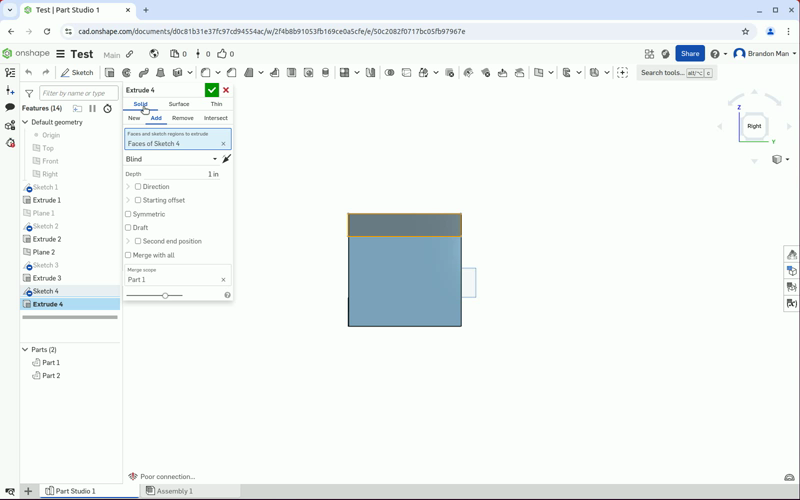
click(143, 106)
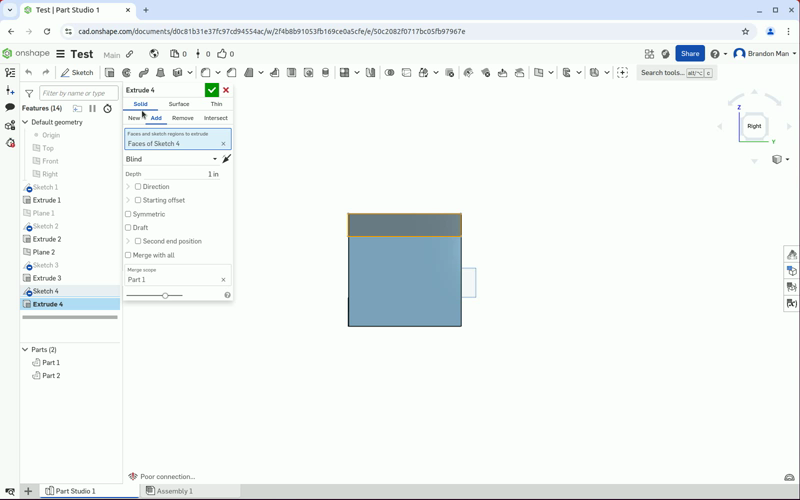
mouse_move(137, 120)
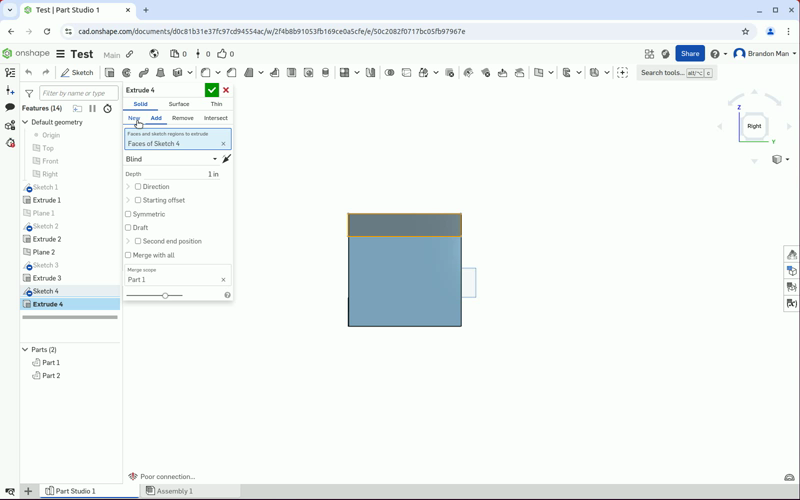
click(137, 120)
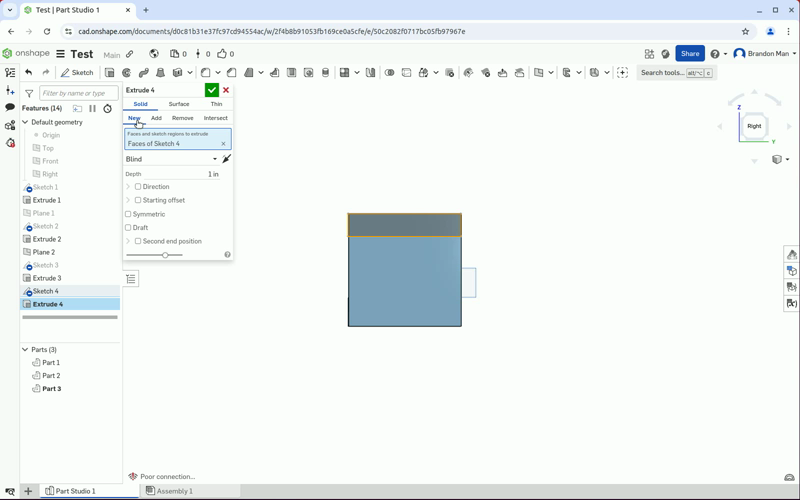
key(tab, 4)
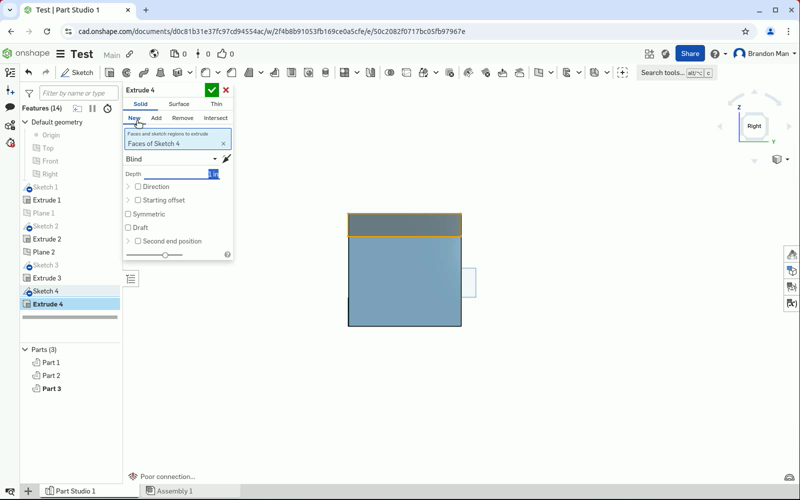
text(5.777)
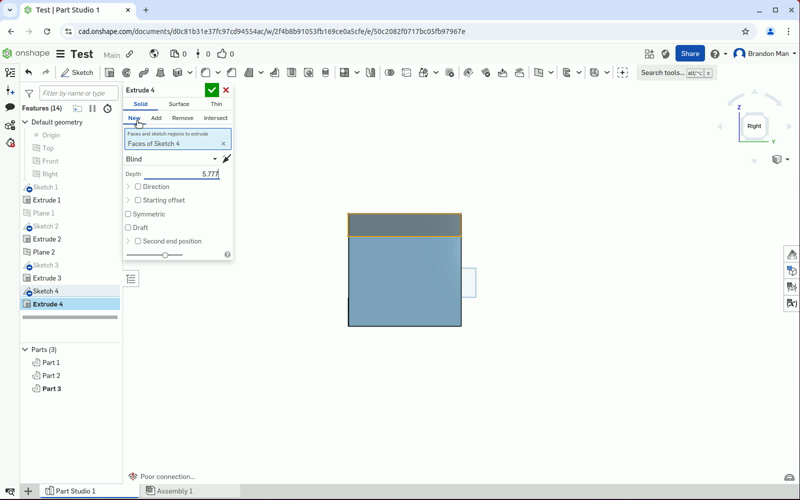
key(enter)
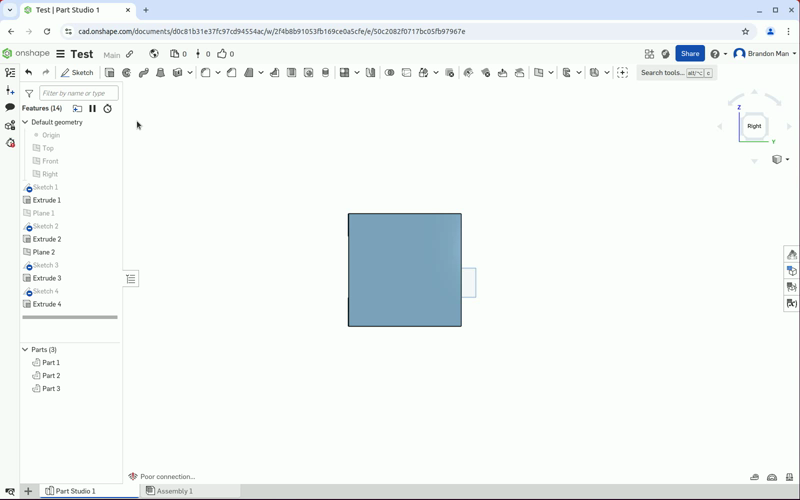
key(shift+h)
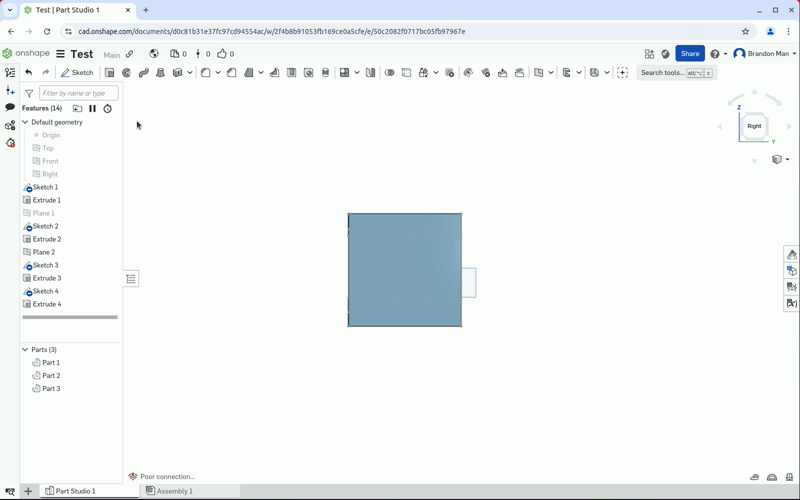
key(shift+h)
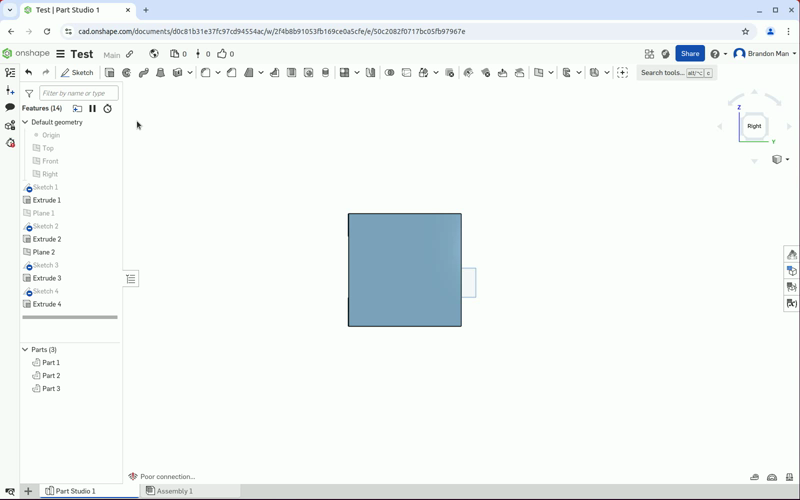
mouse_move(73, 189)
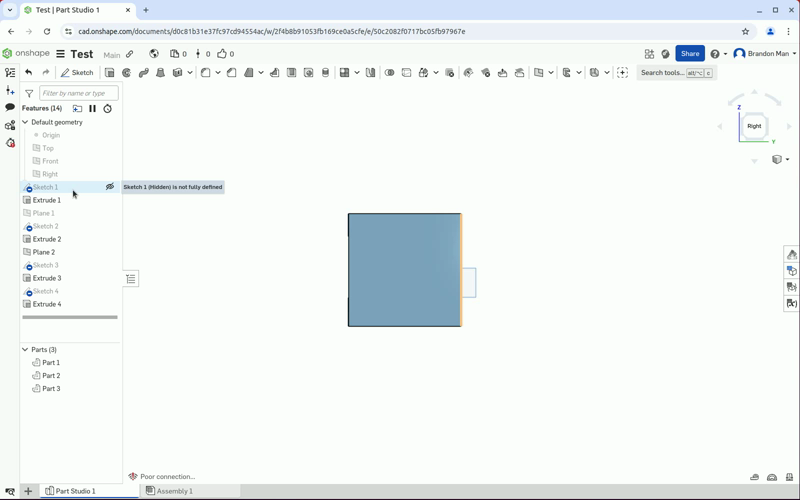
click(73, 189)
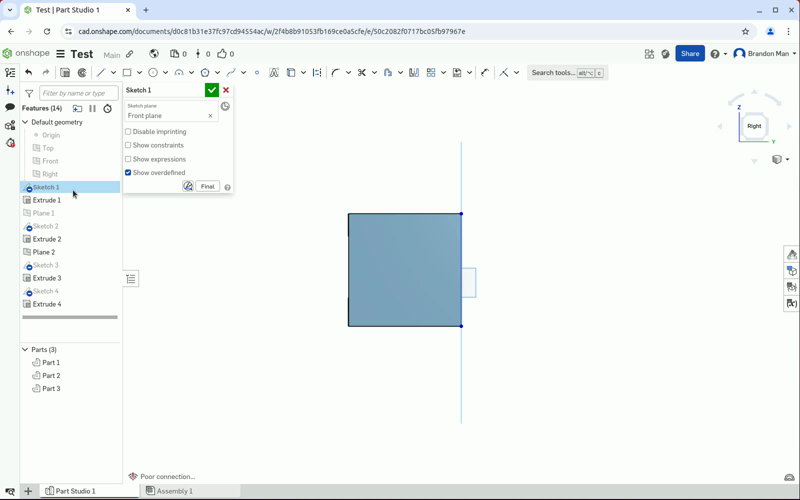
mouse_move(229, 92)
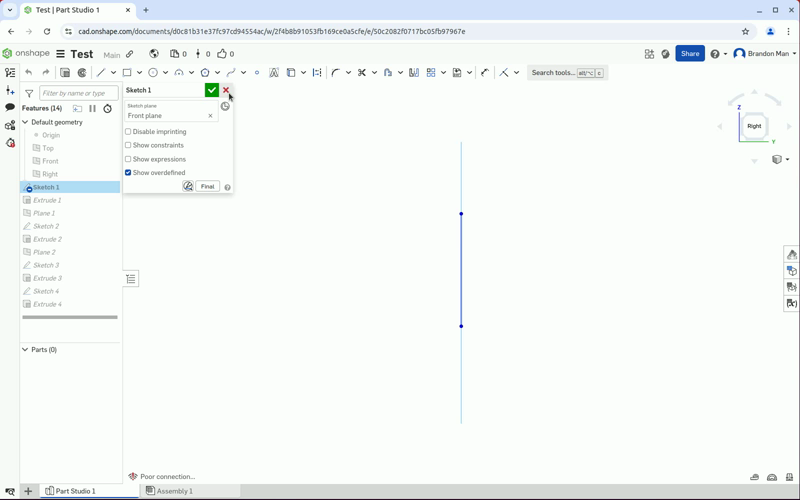
click(229, 92)
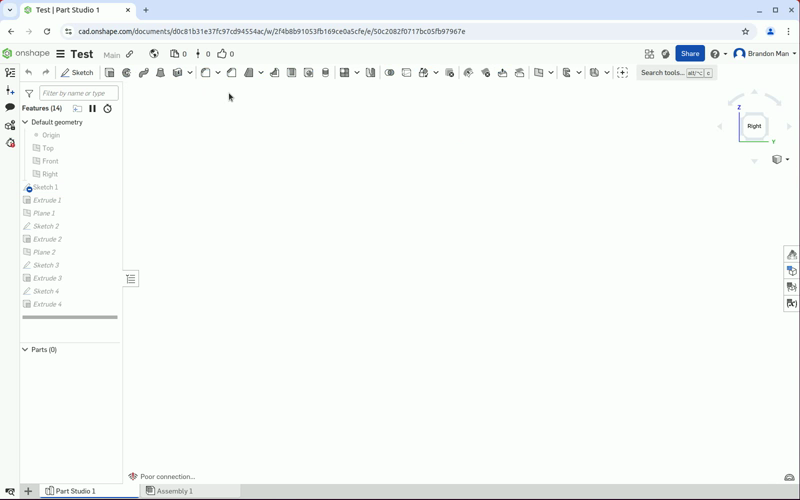
mouse_move(73, 352)
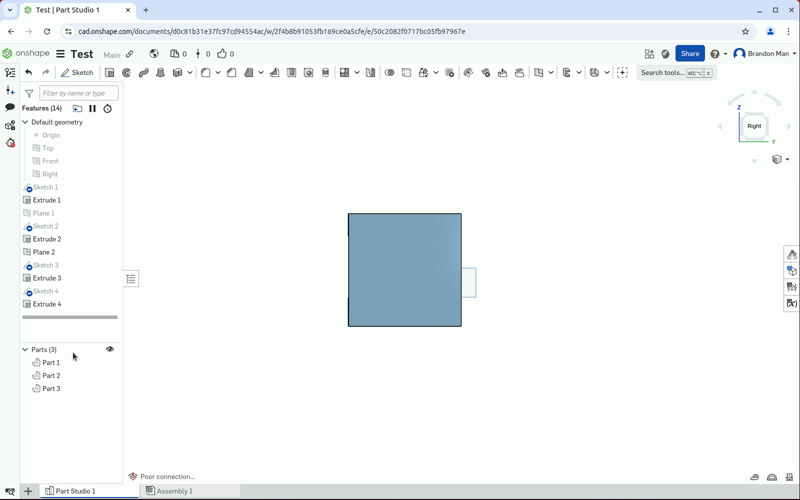
key(y)
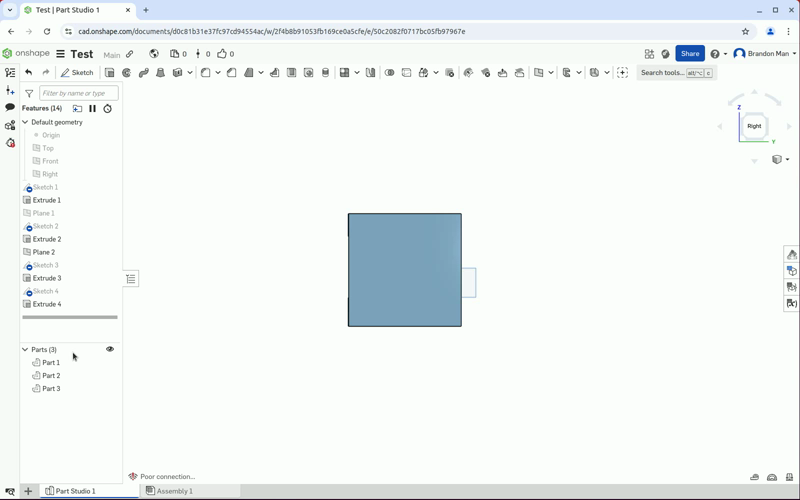
key(shift+p)
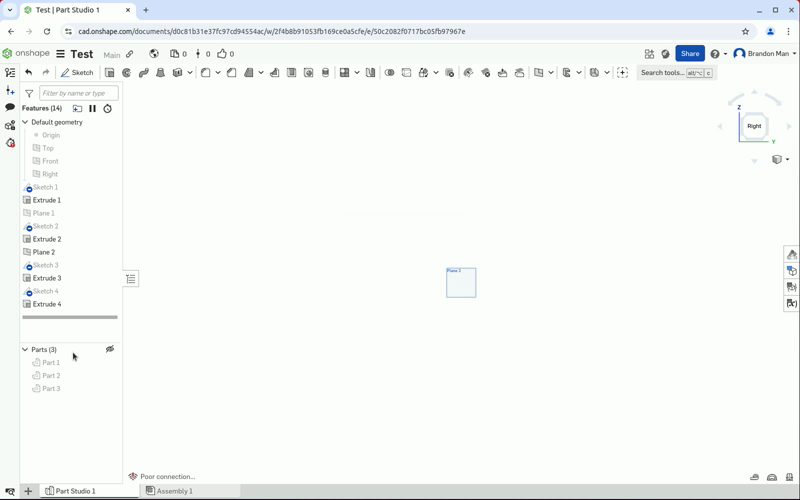
key(space)
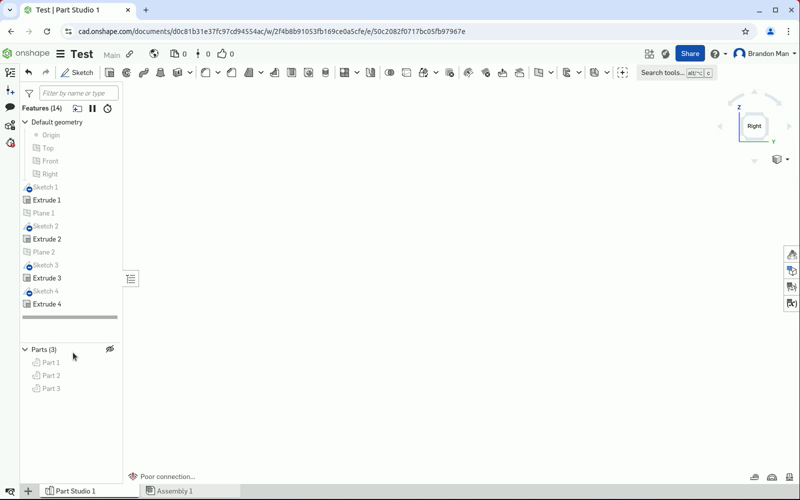
key_down(shift)
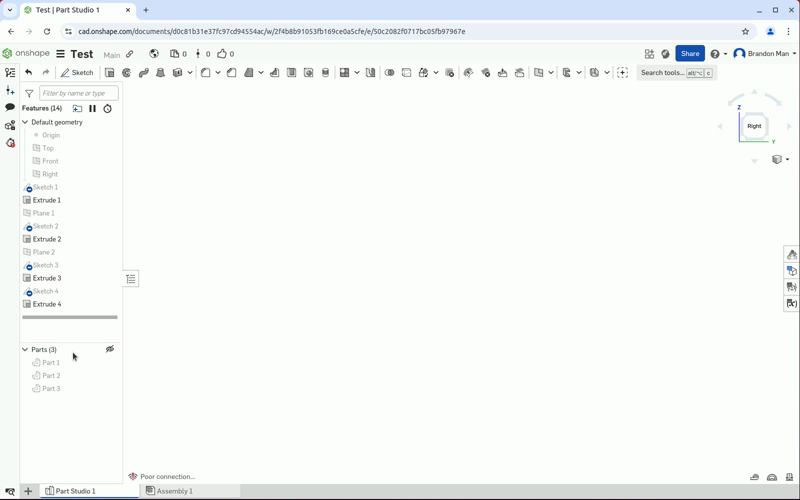
key(right)
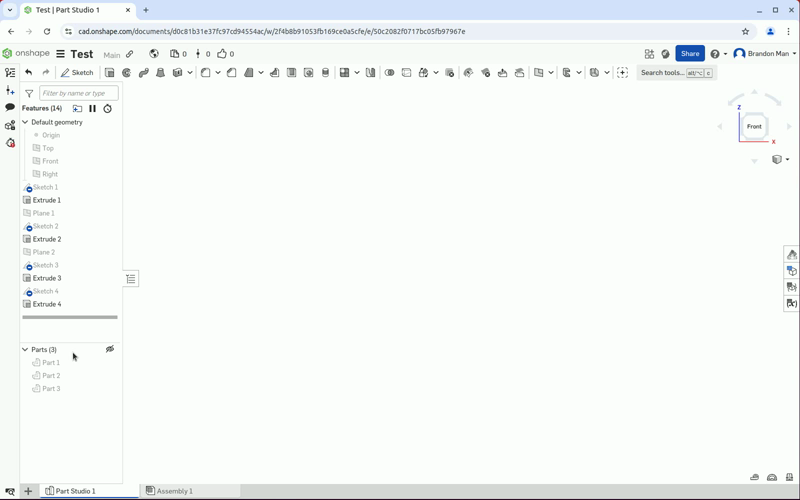
key_up(shift)
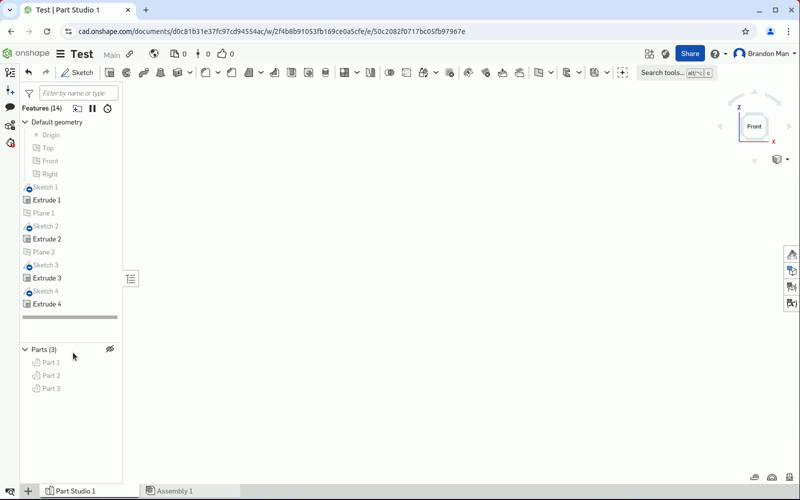
key(space)
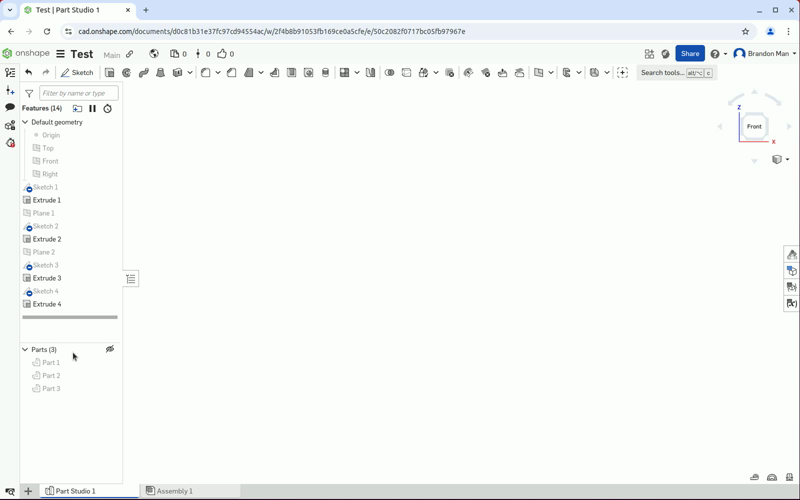
key_down(shift)
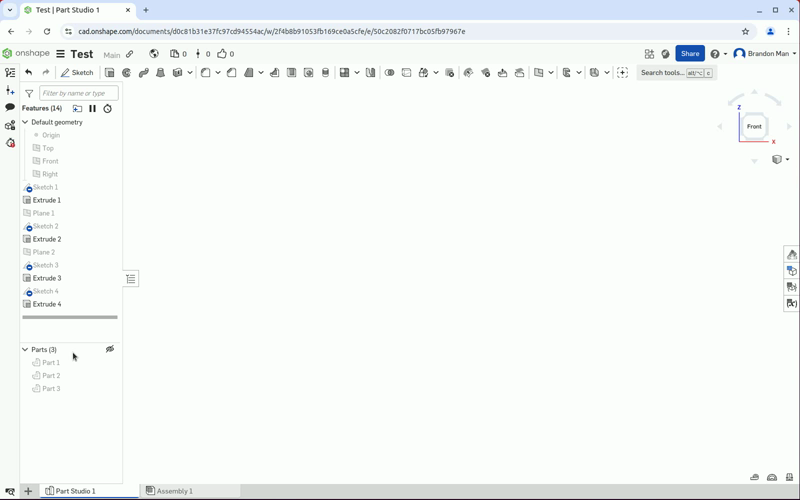
key(down)
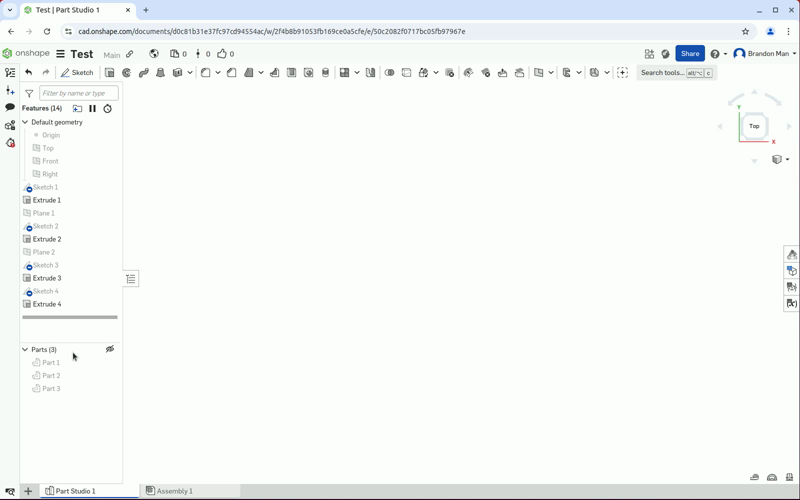
key_up(shift)
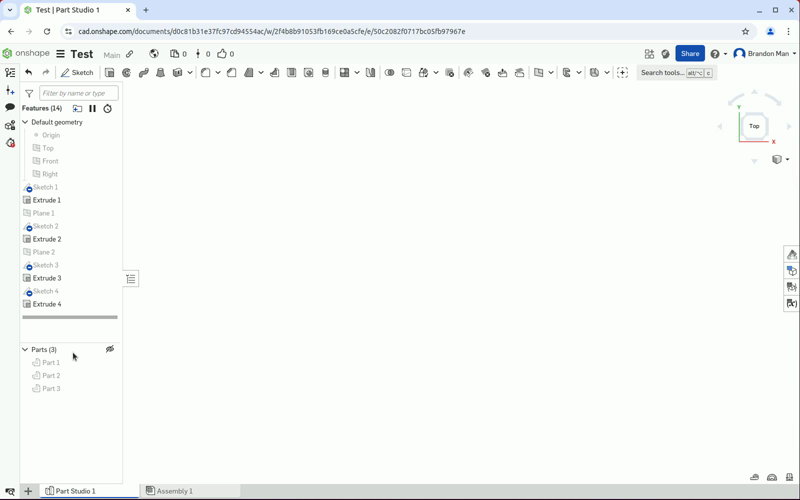
mouse_move(73, 352)
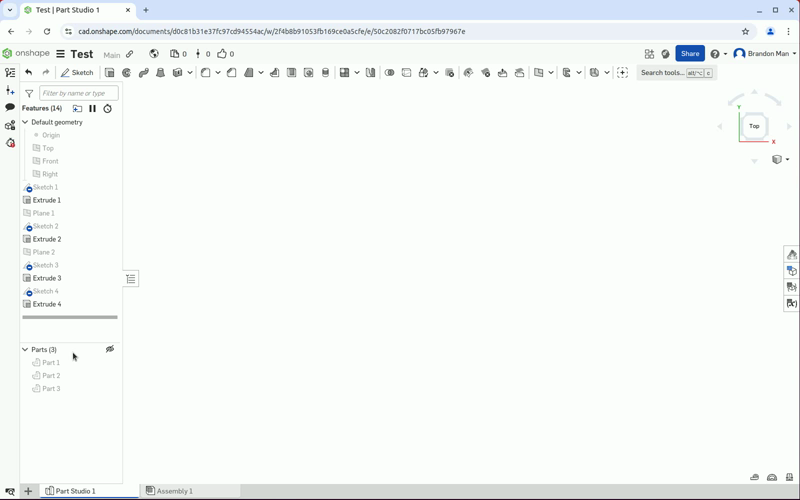
key(shift+y)
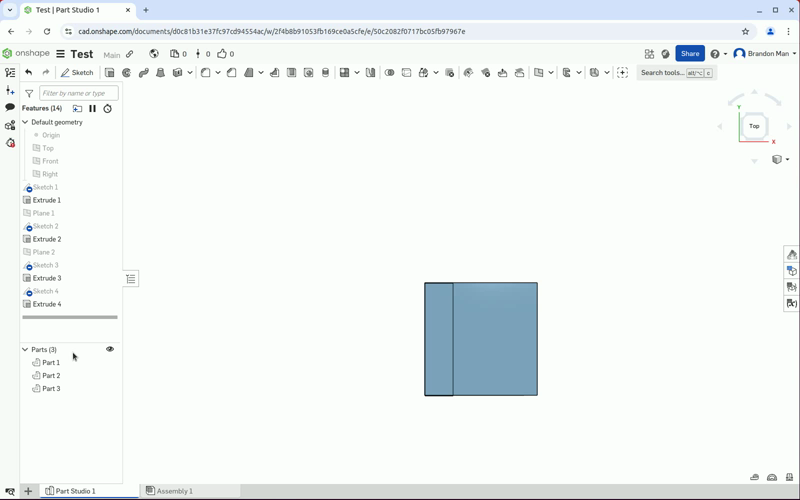
mouse_move(541, 75)
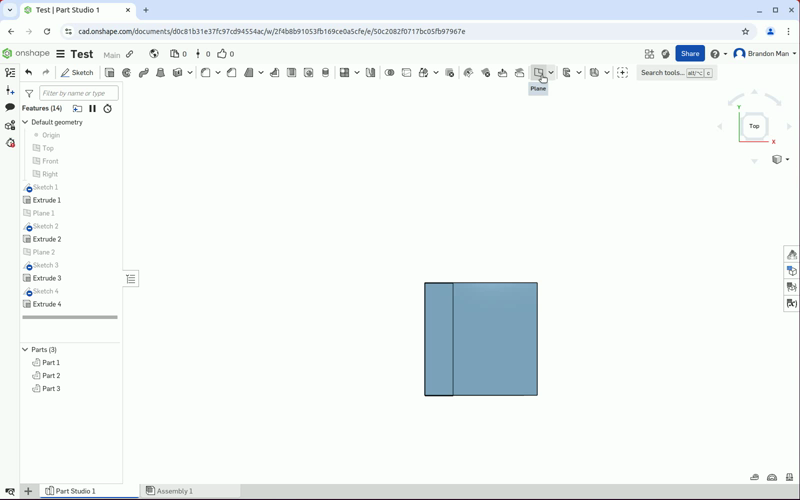
click(541, 75)
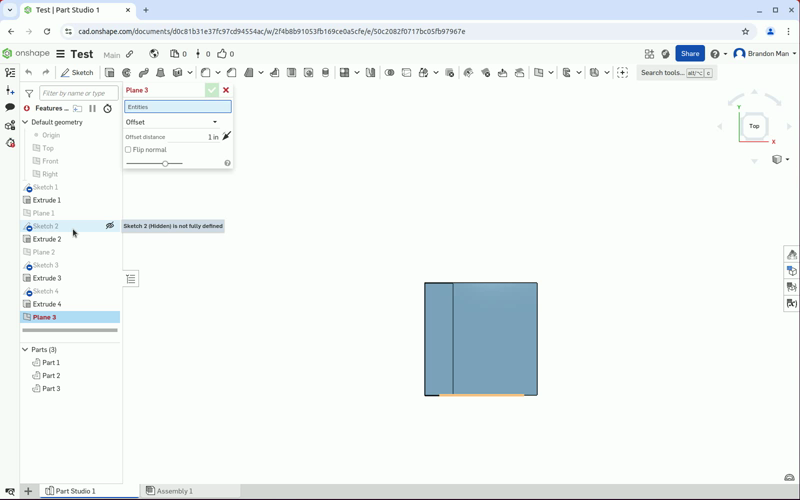
scroll(3)
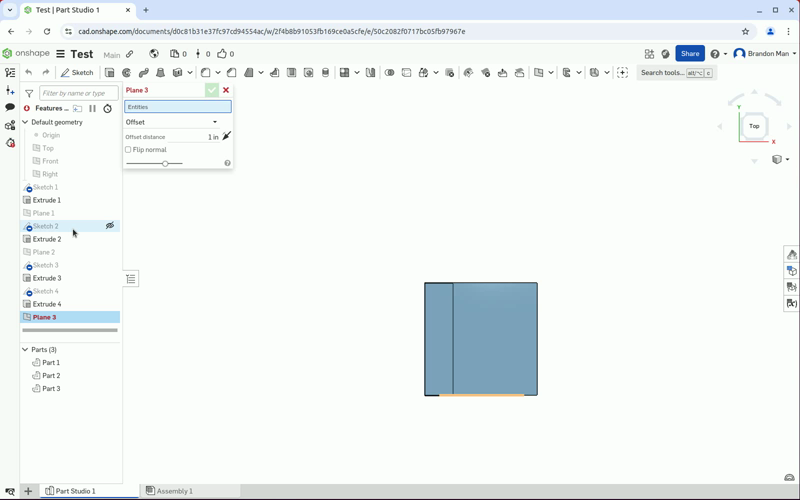
mouse_move(73, 150)
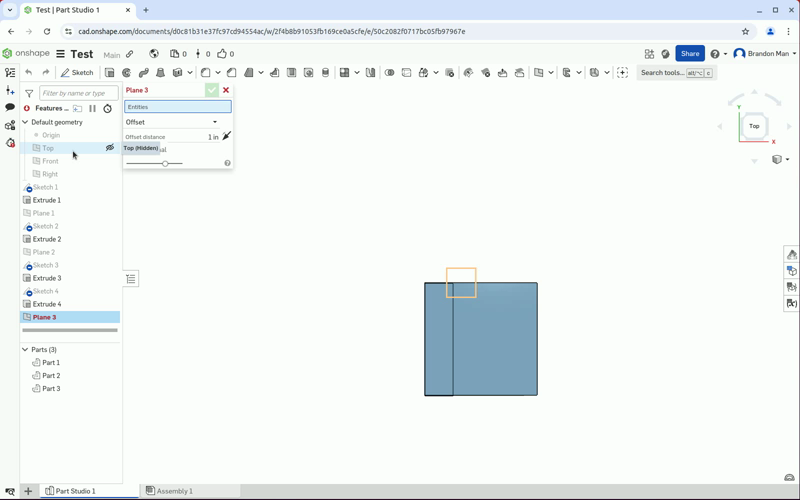
click(73, 150)
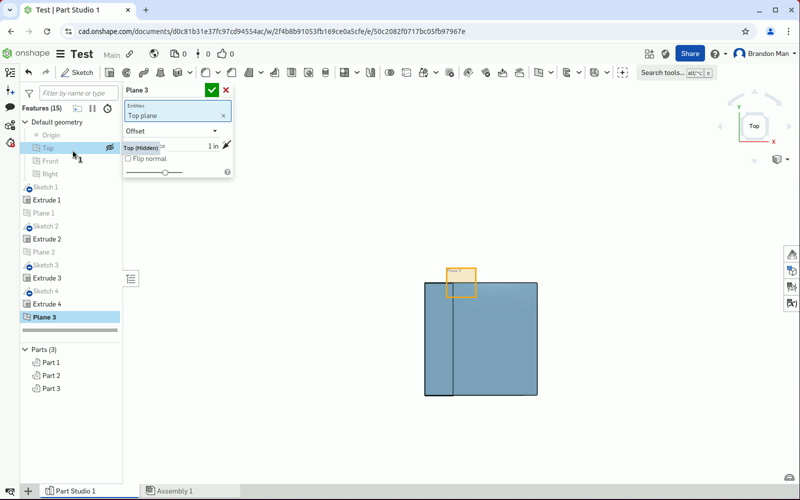
key(tab, 2)
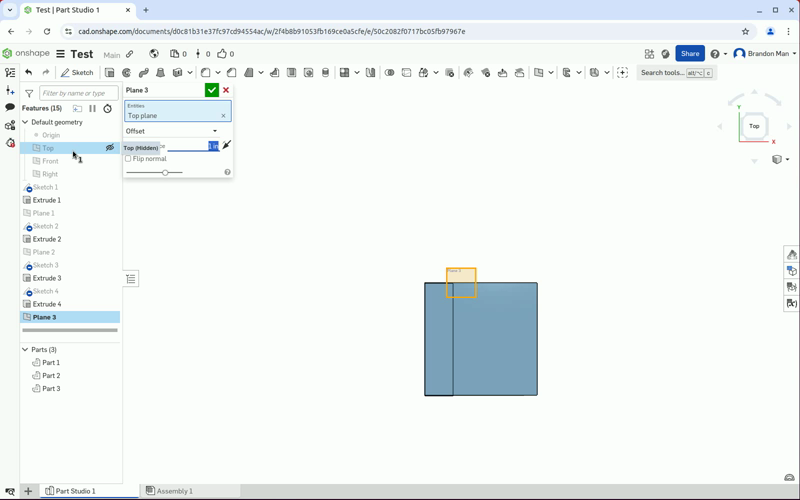
text(14.204)
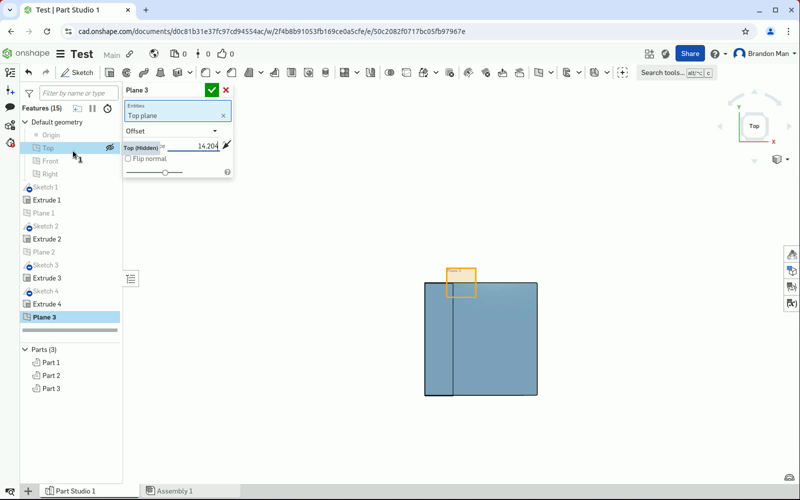
key(enter, 2)
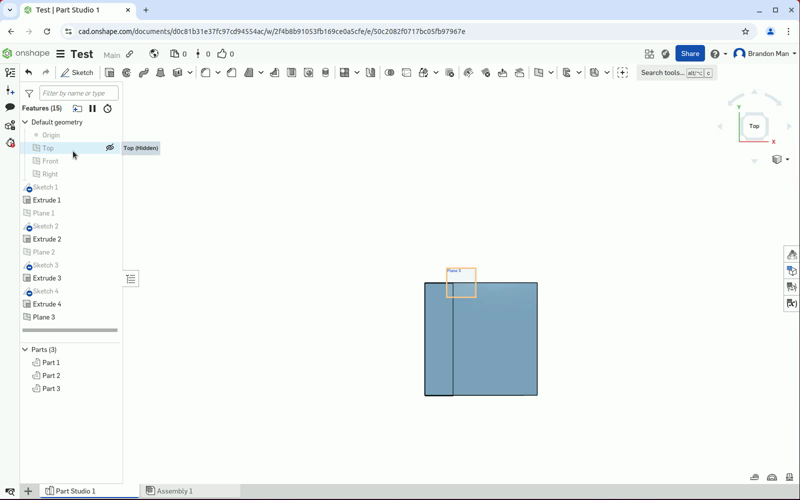
key(shift+s)
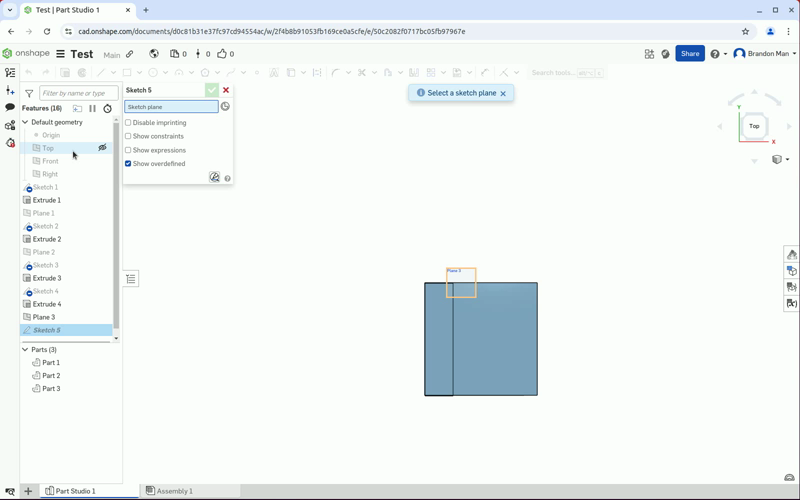
mouse_move(69, 319)
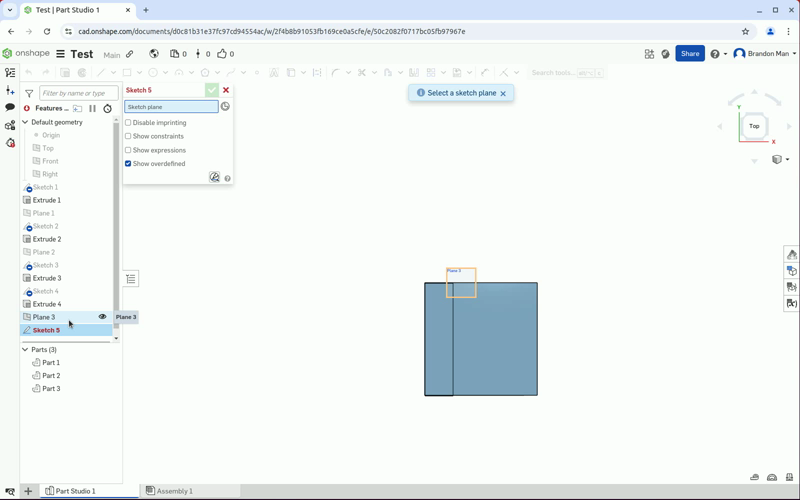
click(69, 319)
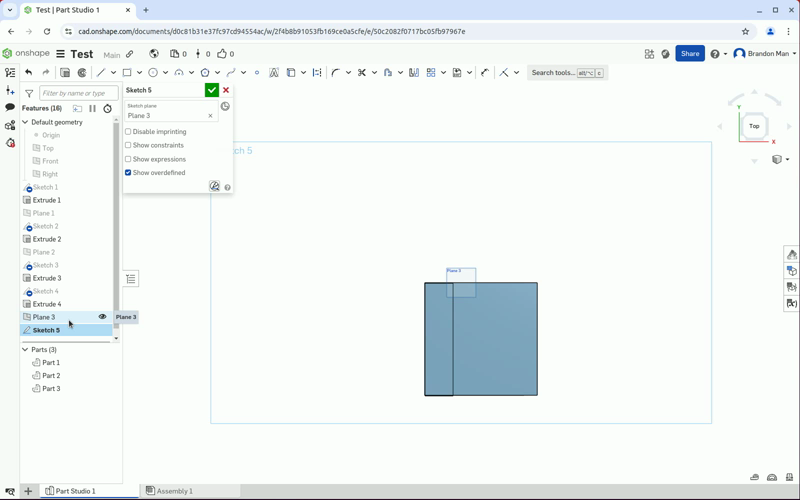
mouse_move(73, 352)
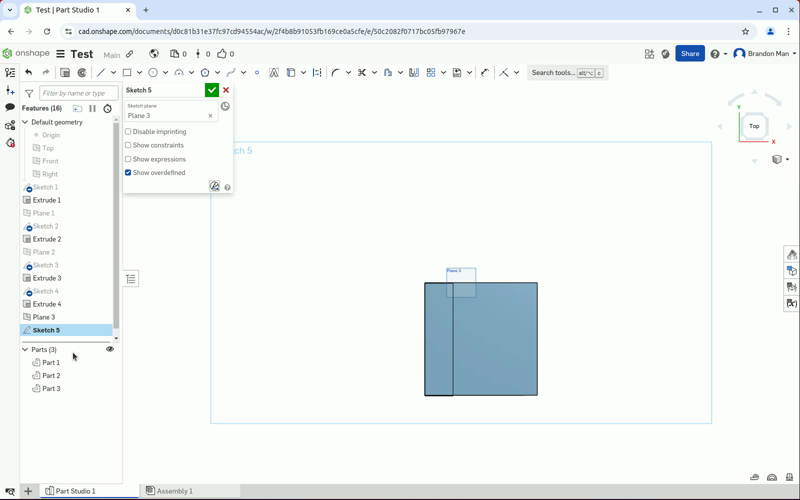
key(y)
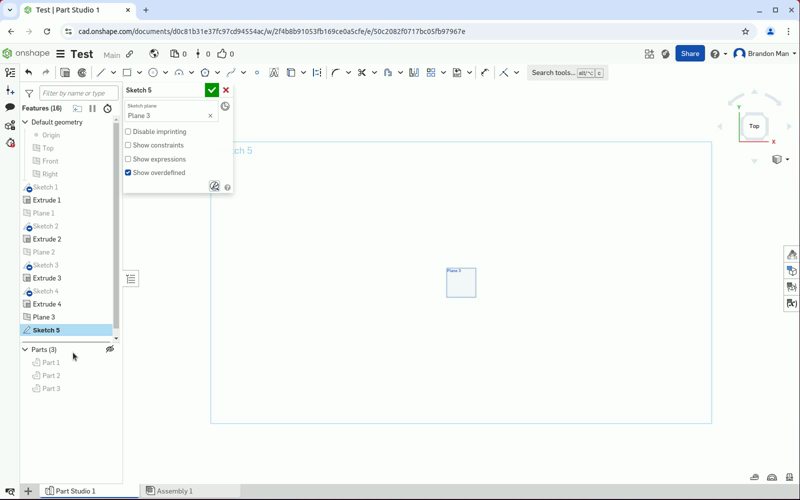
key(l)
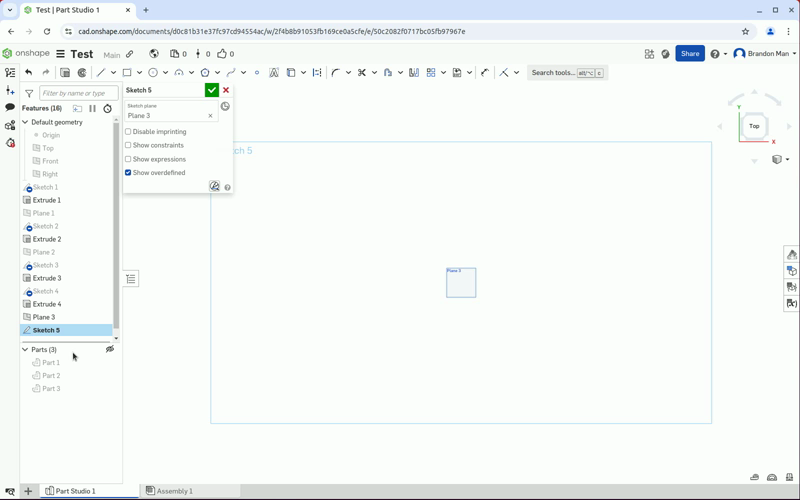
key_down(shift)
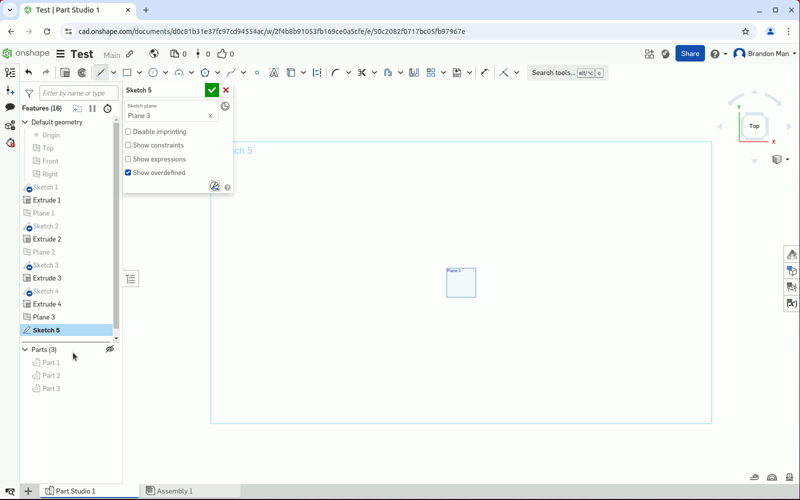
mouse_move(401, 335)
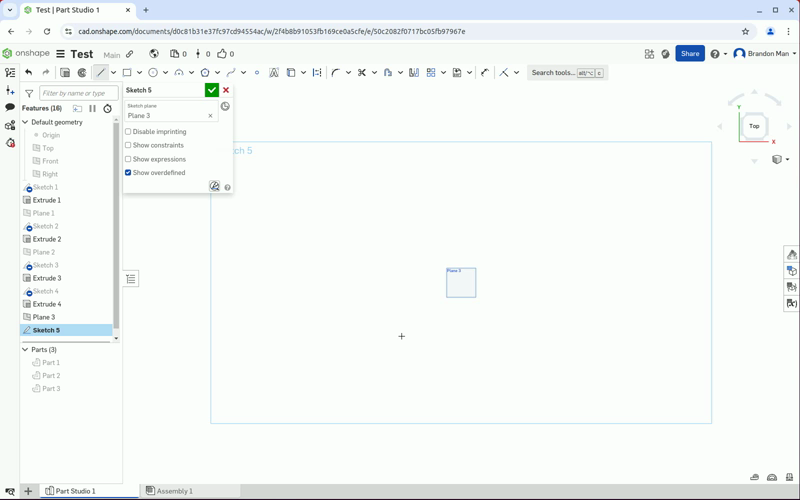
click(401, 335)
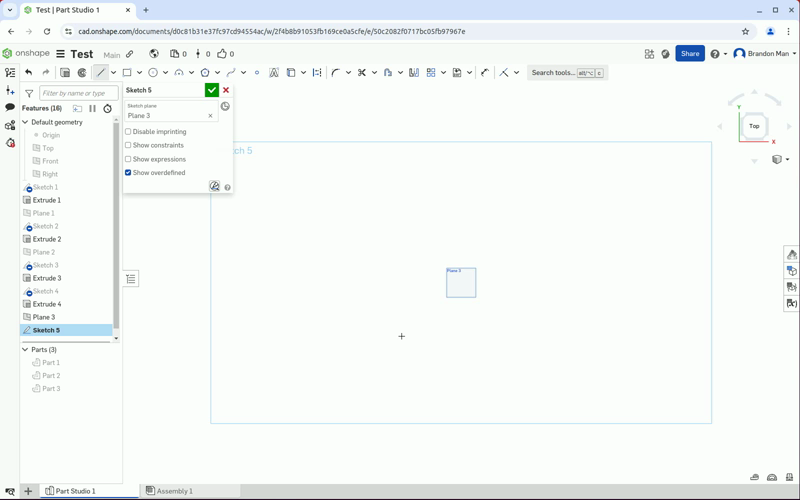
key_up(shift)
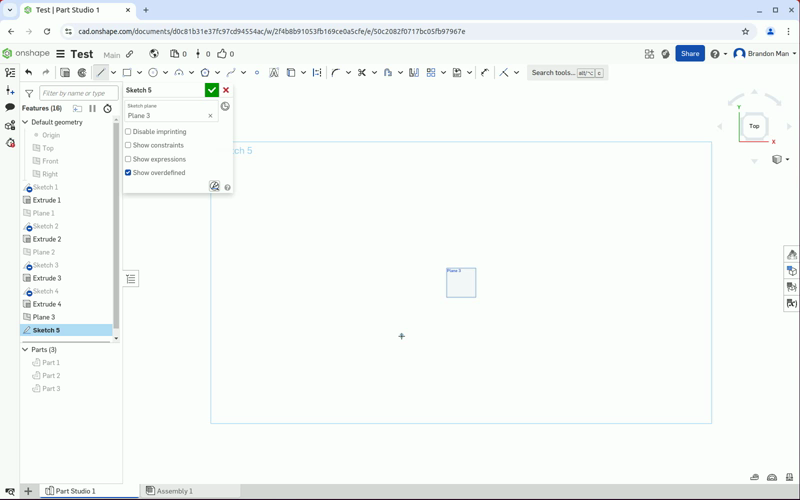
key_down(shift)
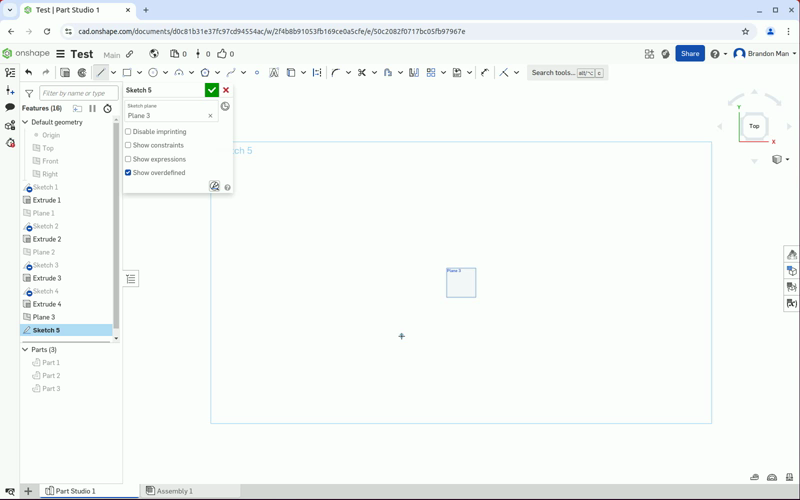
mouse_move(516, 373)
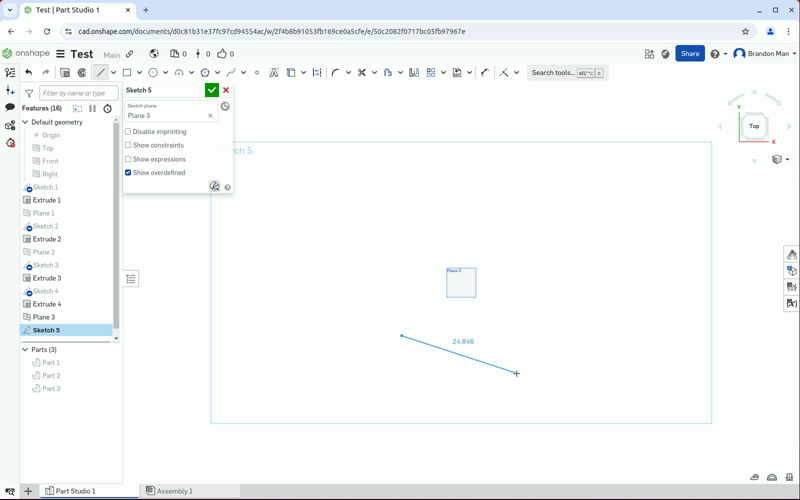
click(516, 373)
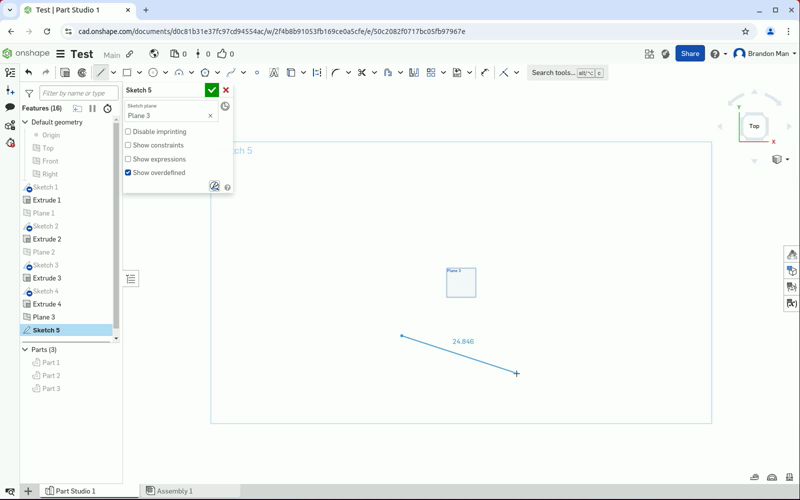
key_up(shift)
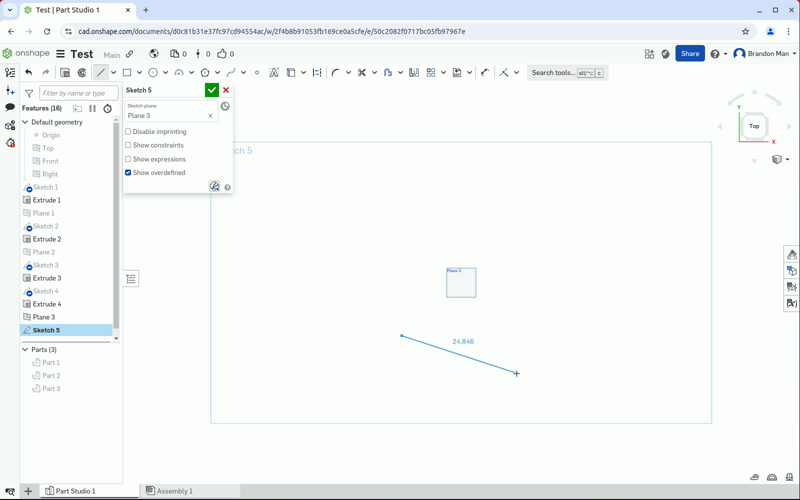
key_down(shift)
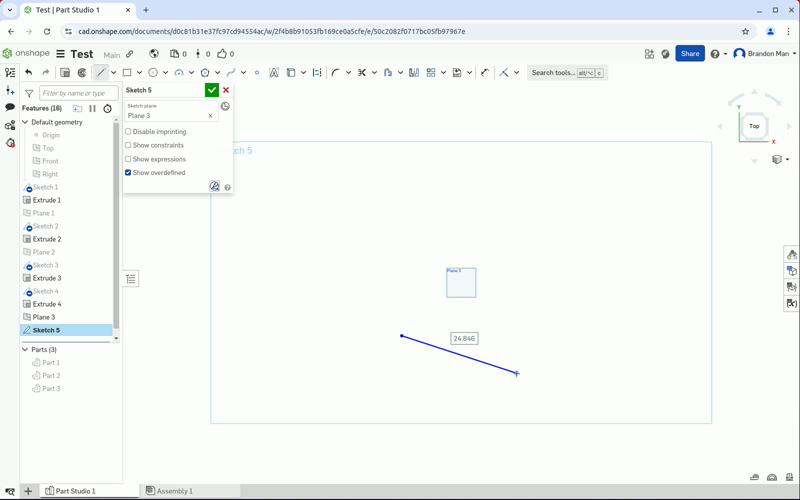
mouse_move(546, 373)
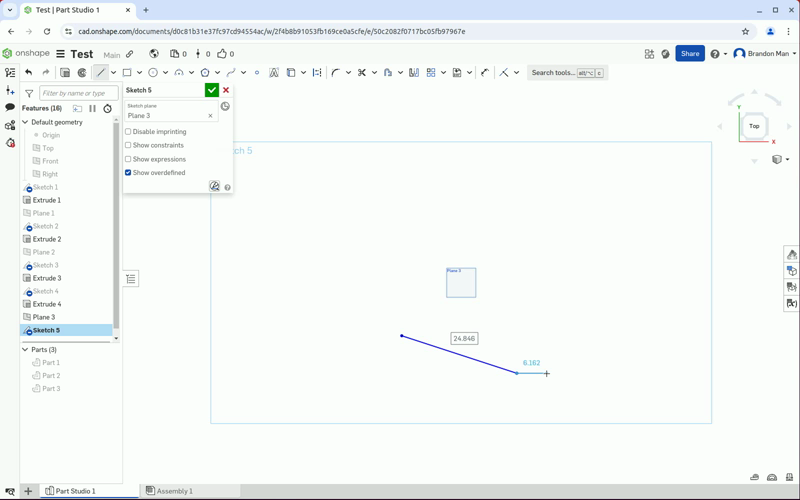
mouse_move(516, 345)
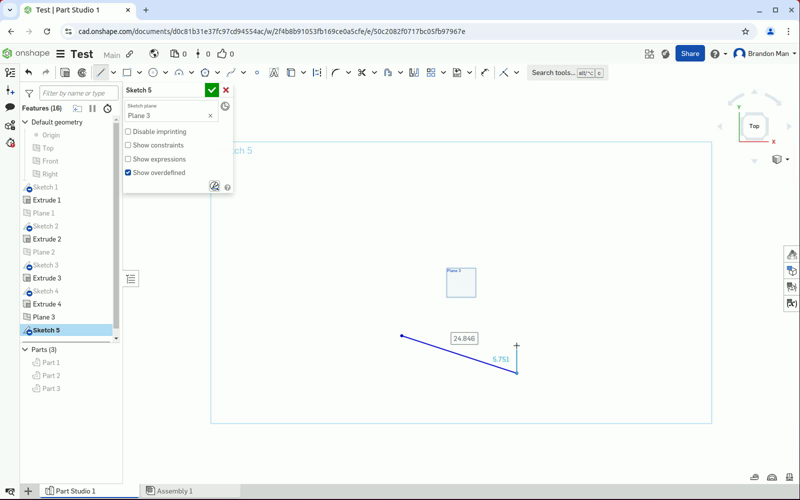
click(516, 345)
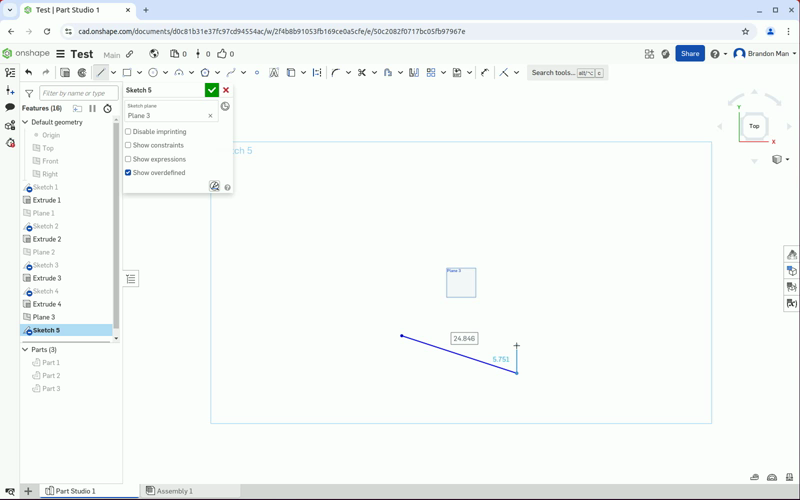
key_up(shift)
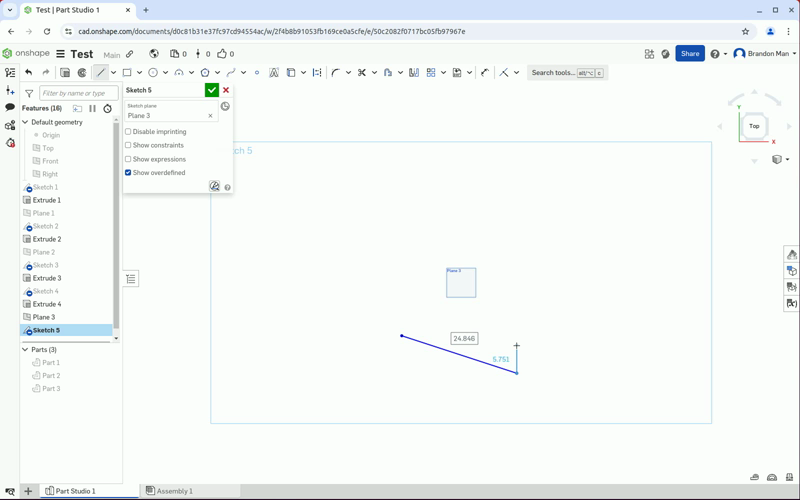
key_down(shift)
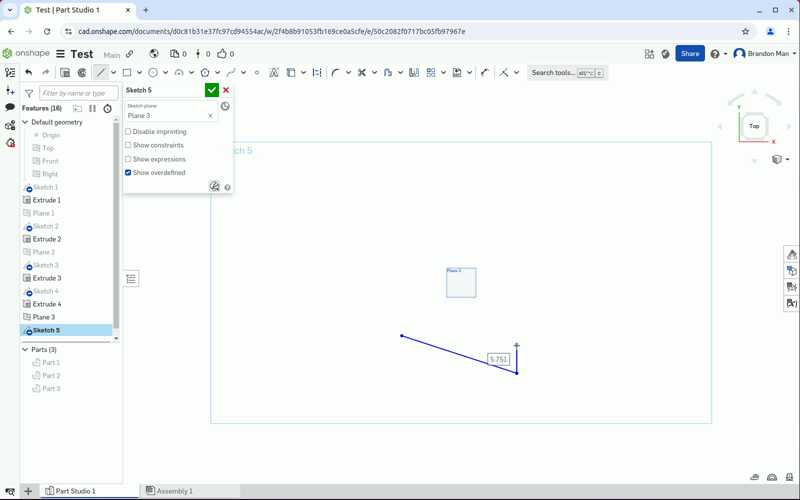
mouse_move(469, 298)
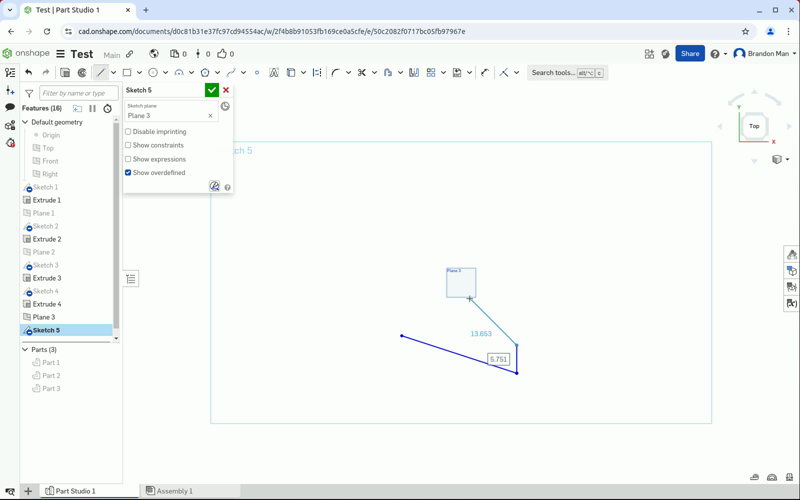
click(469, 298)
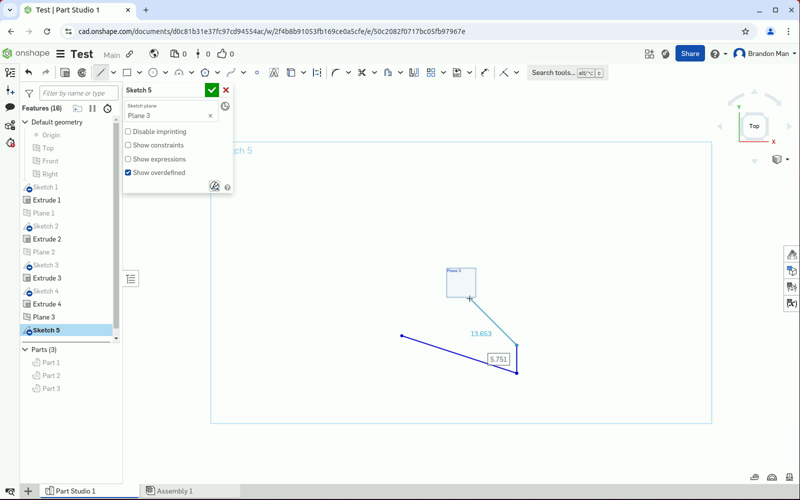
key_up(shift)
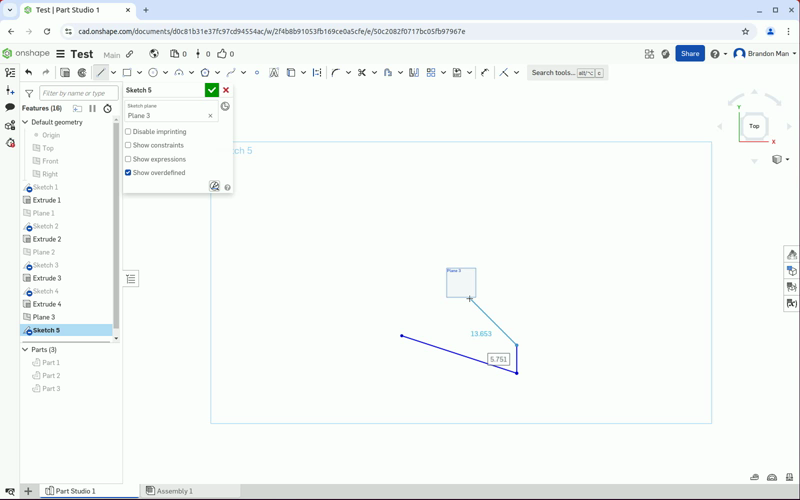
key_down(shift)
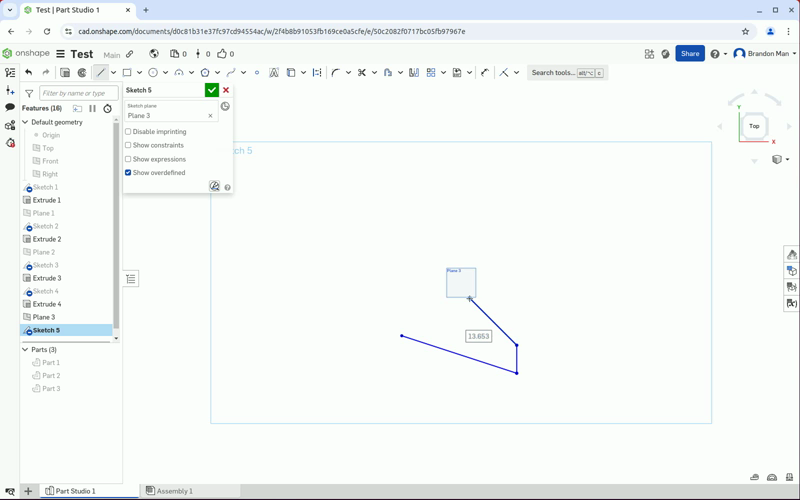
mouse_move(401, 335)
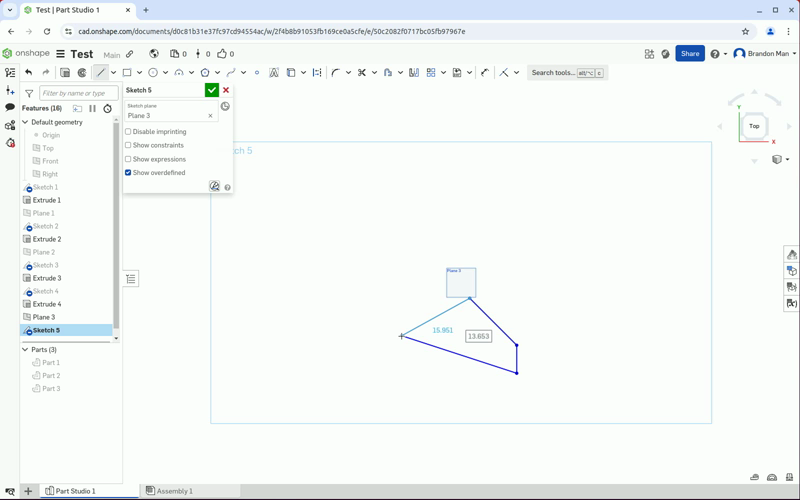
key_up(shift)
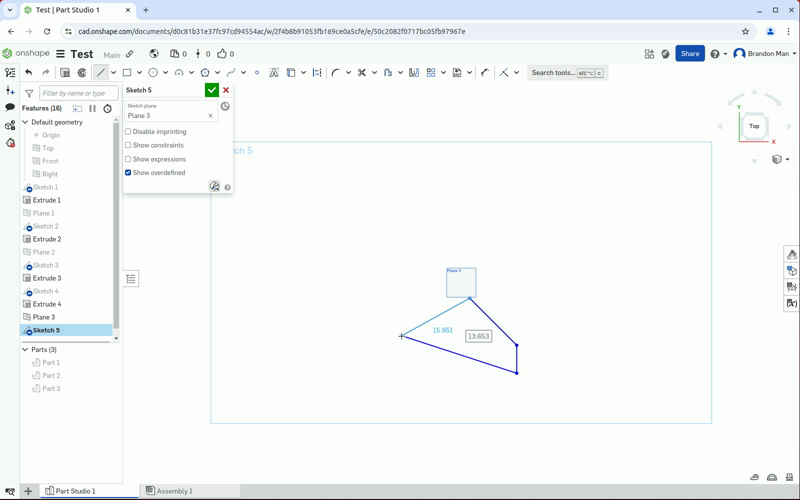
click(401, 335)
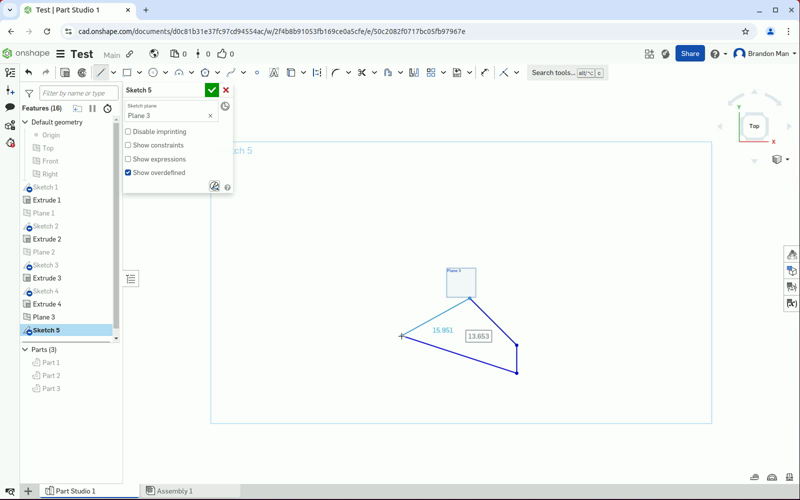
key(esc)
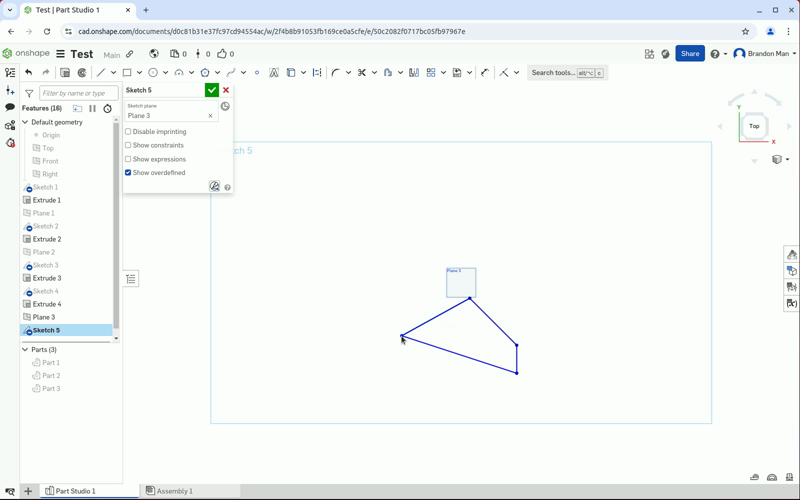
mouse_move(439, 339)
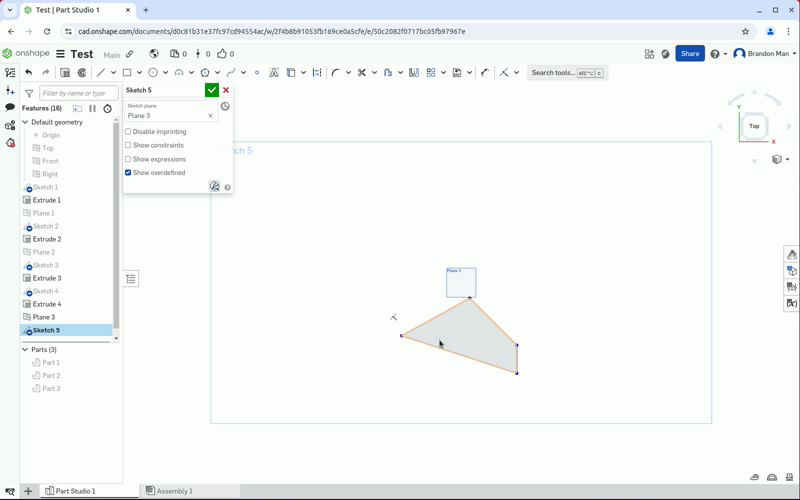
click(439, 339)
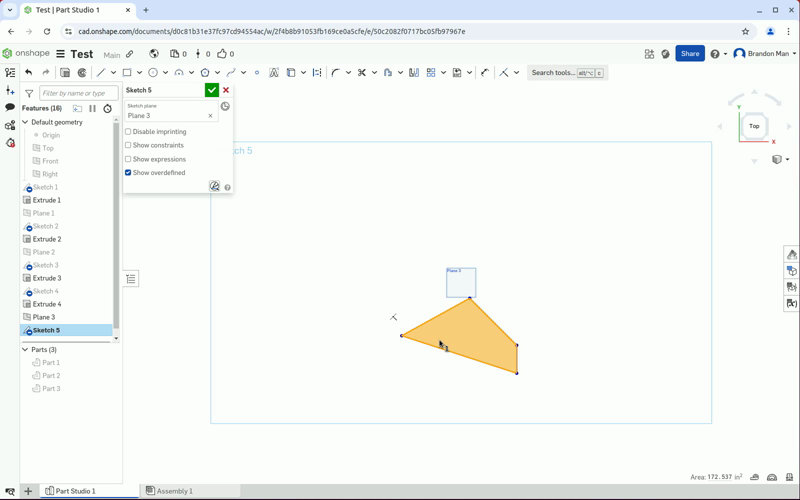
mouse_move(73, 352)
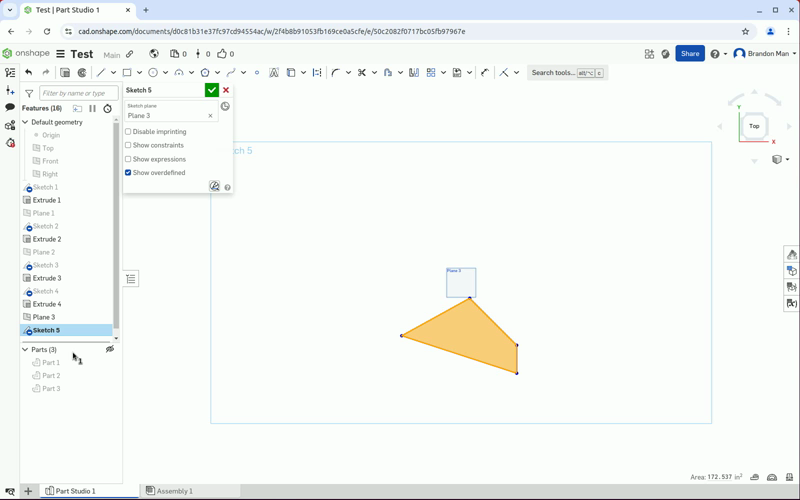
key(shift+y)
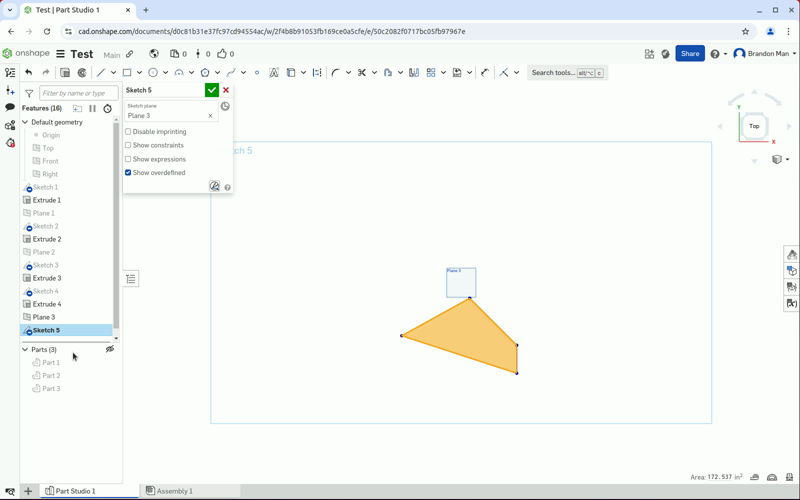
key(shift+e)
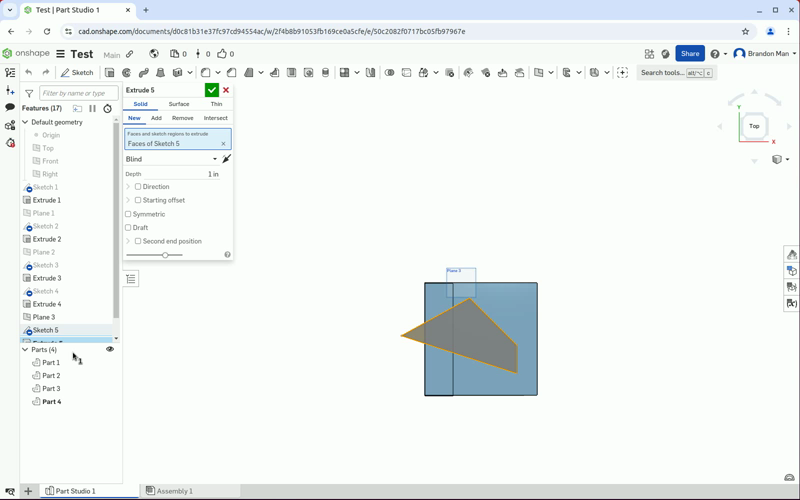
mouse_move(143, 106)
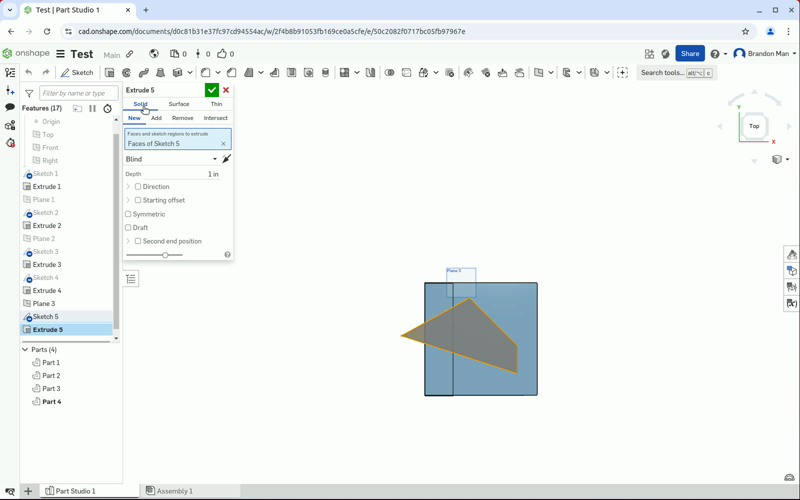
click(143, 106)
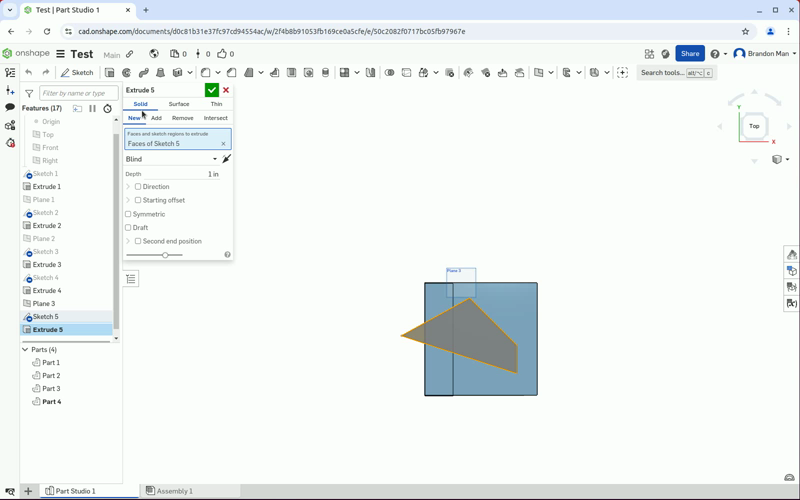
mouse_move(137, 120)
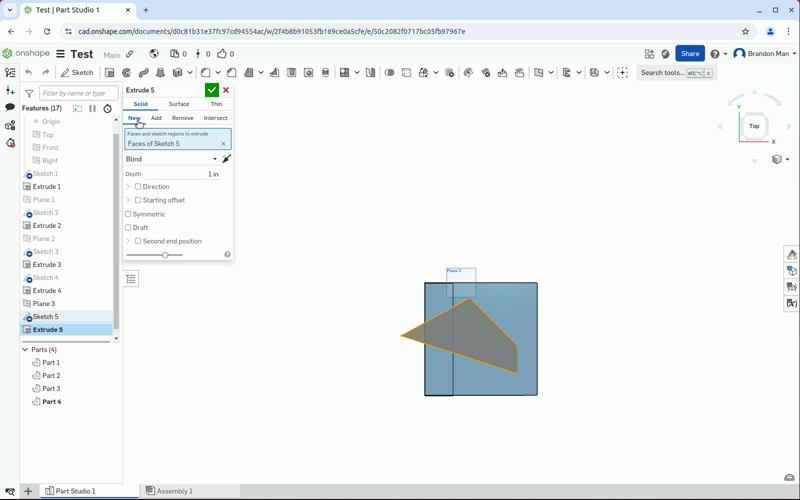
click(137, 120)
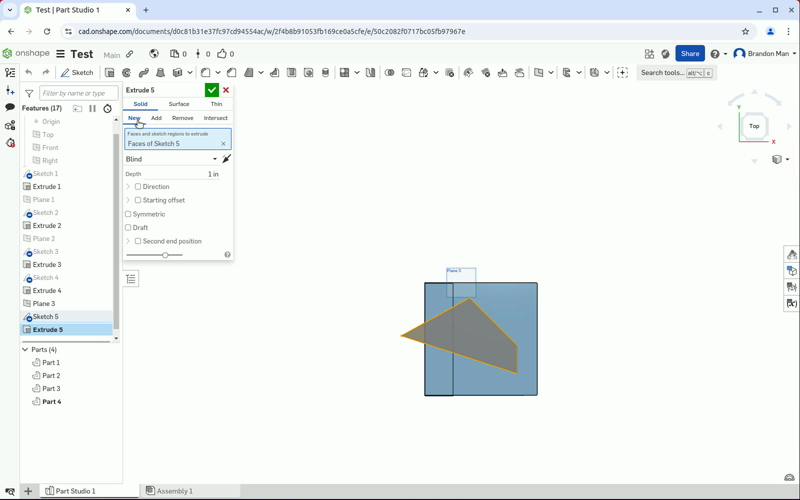
key(tab, 4)
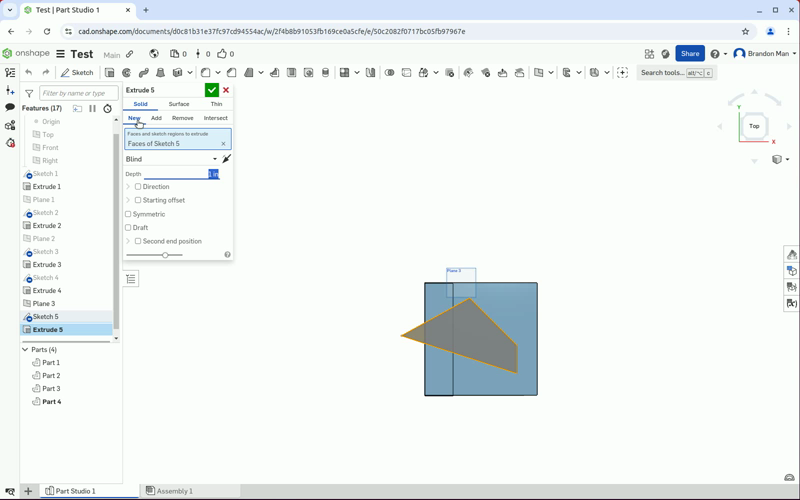
text(5.777)
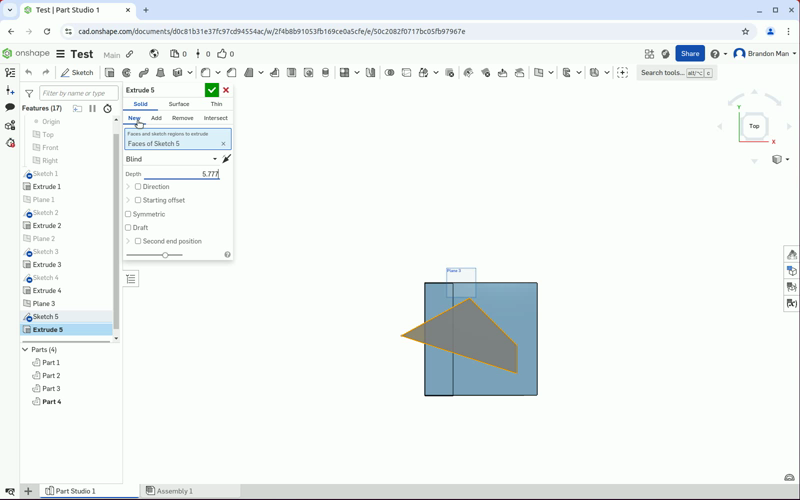
key(enter)
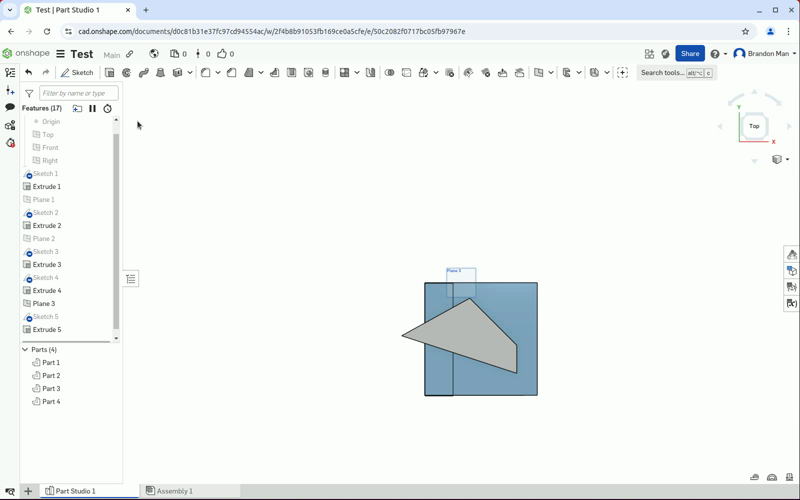
key(shift+h)
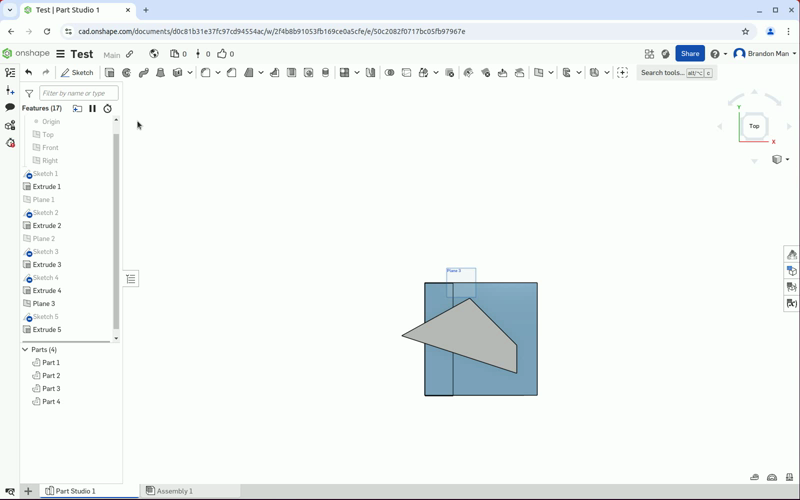
key(shift+h)
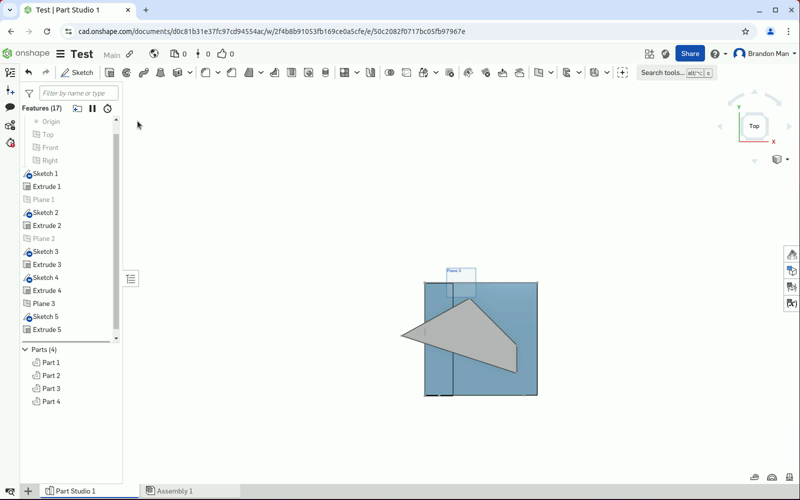
key(shift+7)
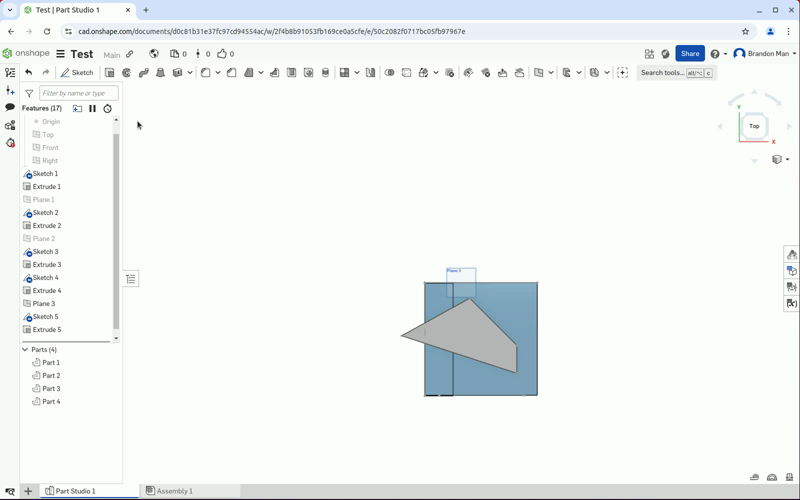
key(up, 3)
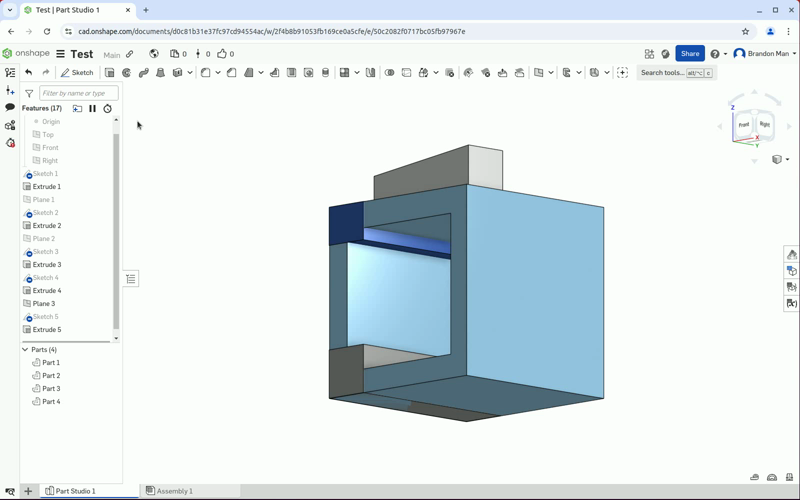
key(left, 3)
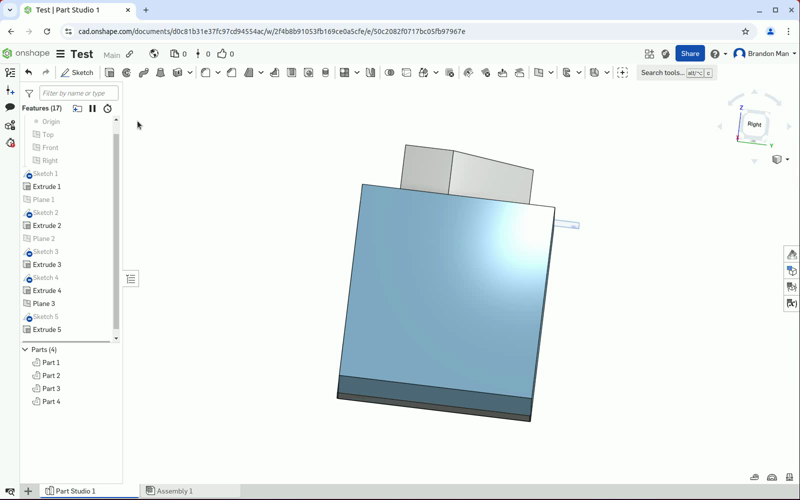
key(right, 3)
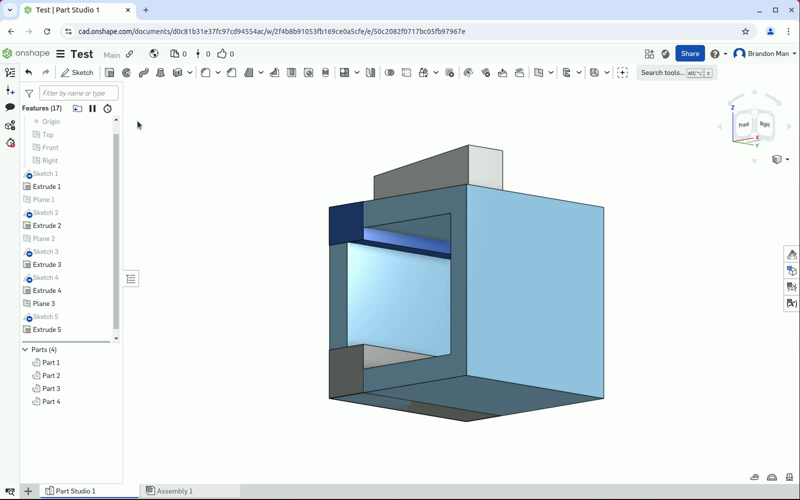
key(down, 3)
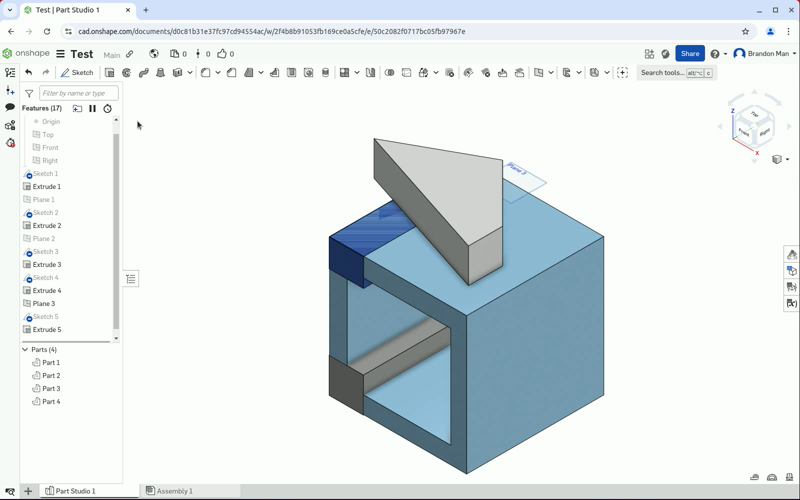
mouse_move(69, 176)
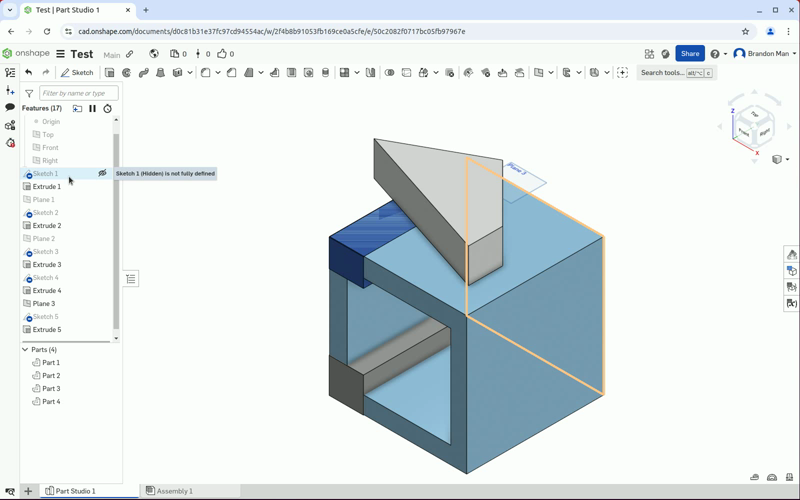
click(69, 176)